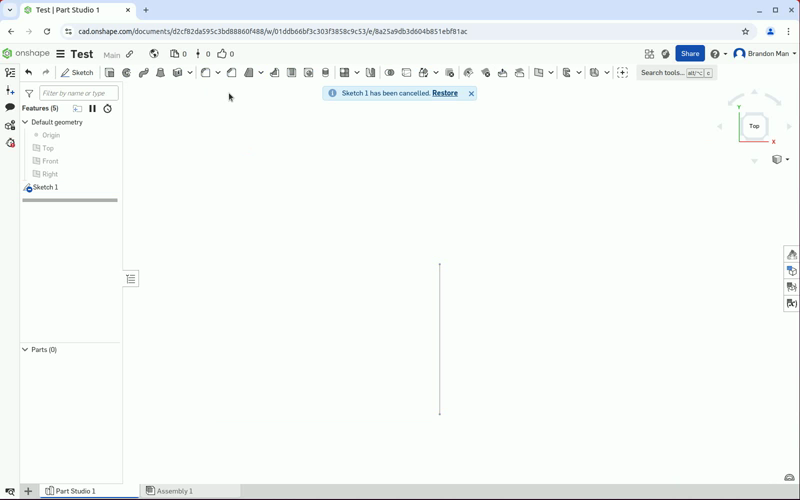
key(shift+h)
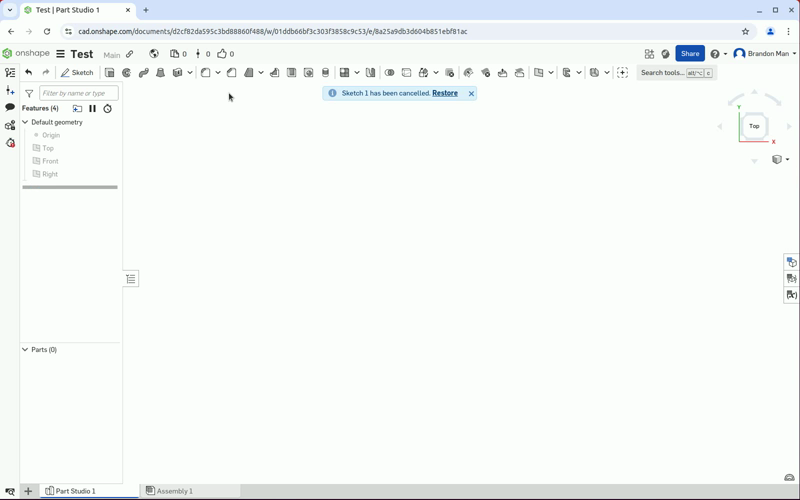
mouse_move(73, 352)
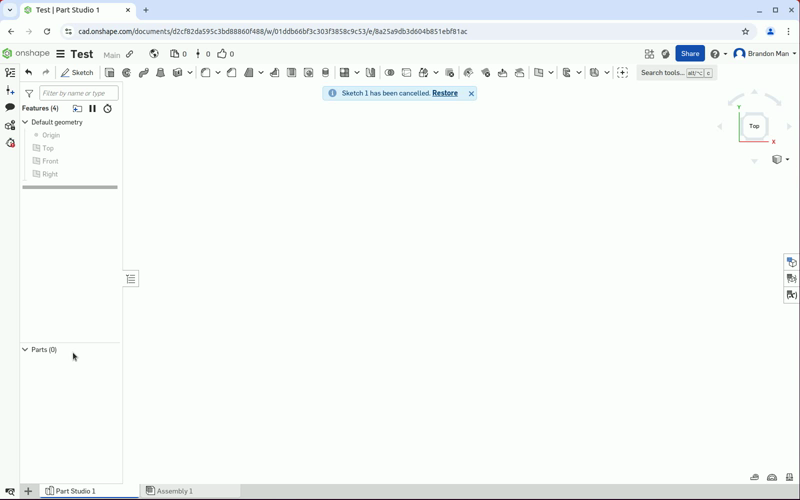
key(y)
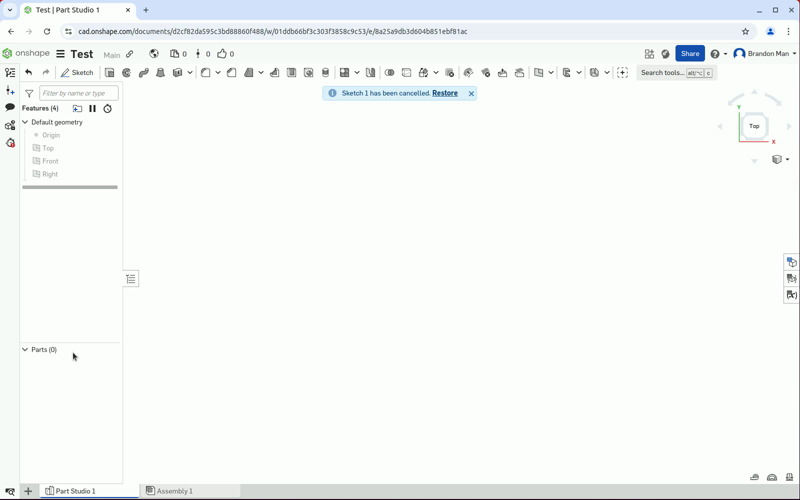
key(shift+p)
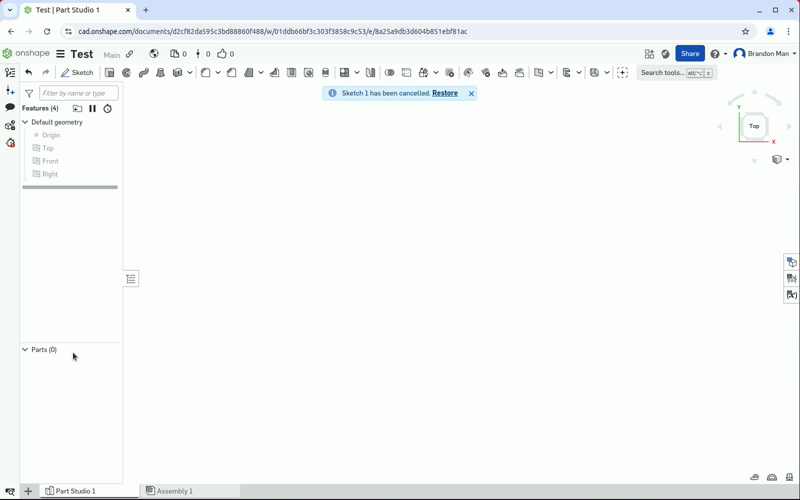
key(space)
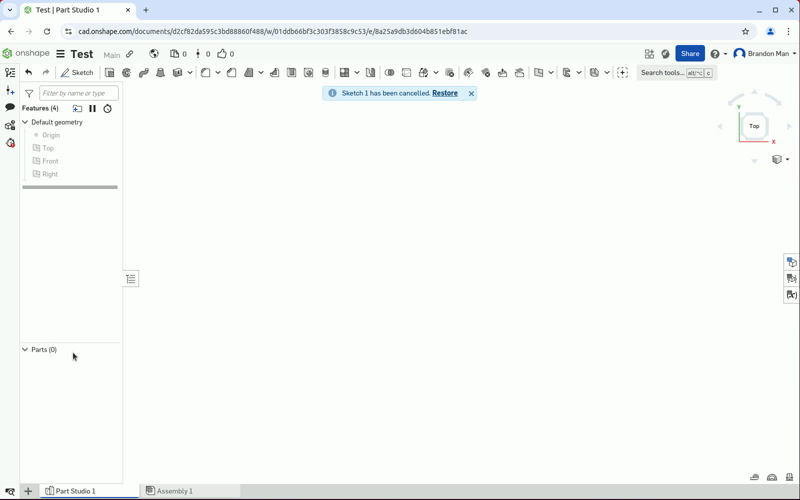
key_down(shift)
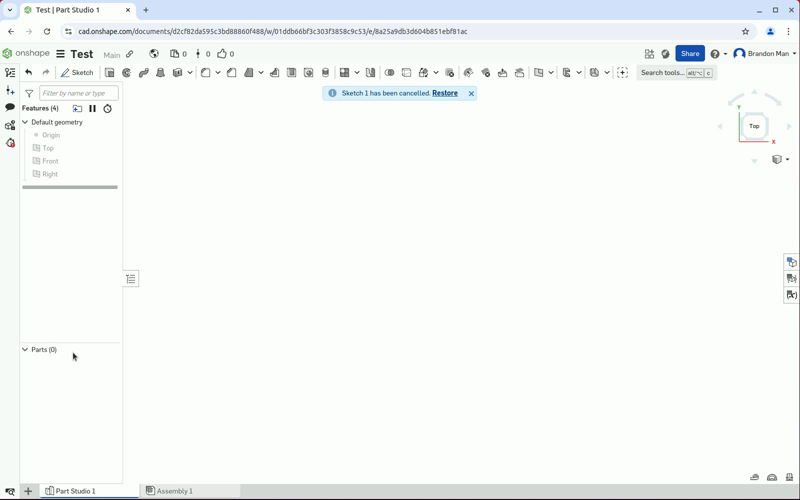
key(up)
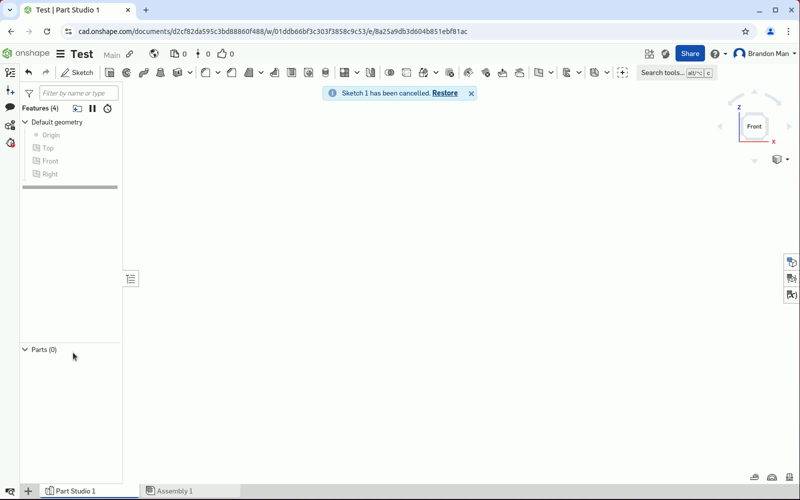
key_up(shift)
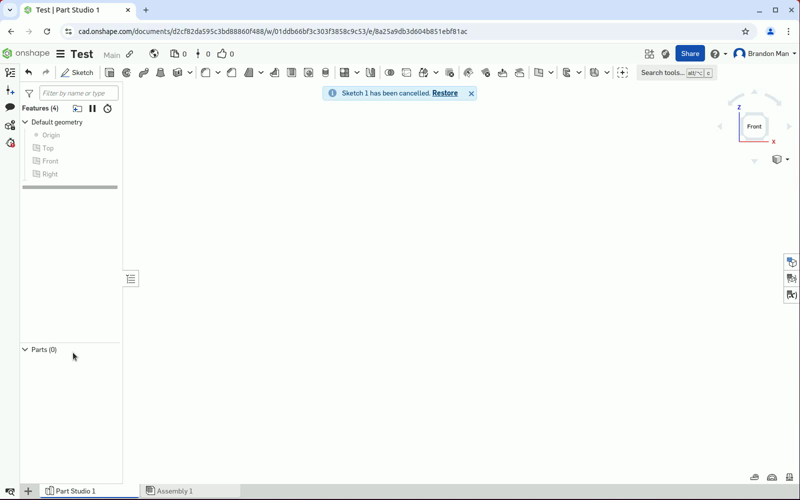
mouse_move(73, 352)
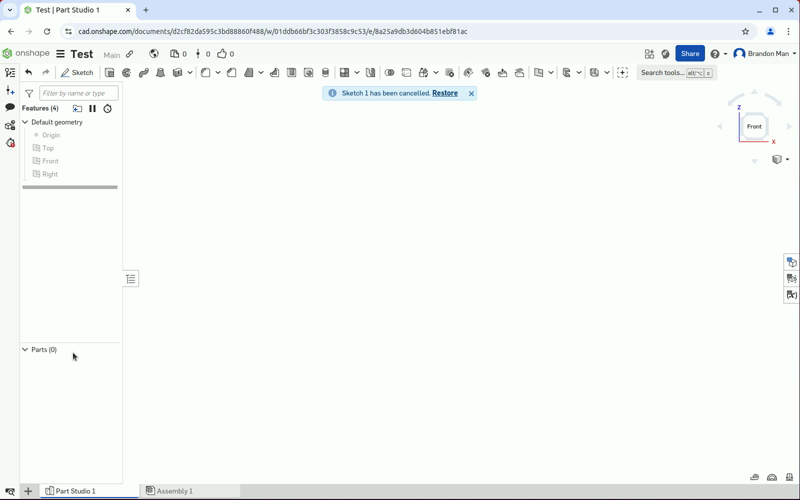
key(shift+y)
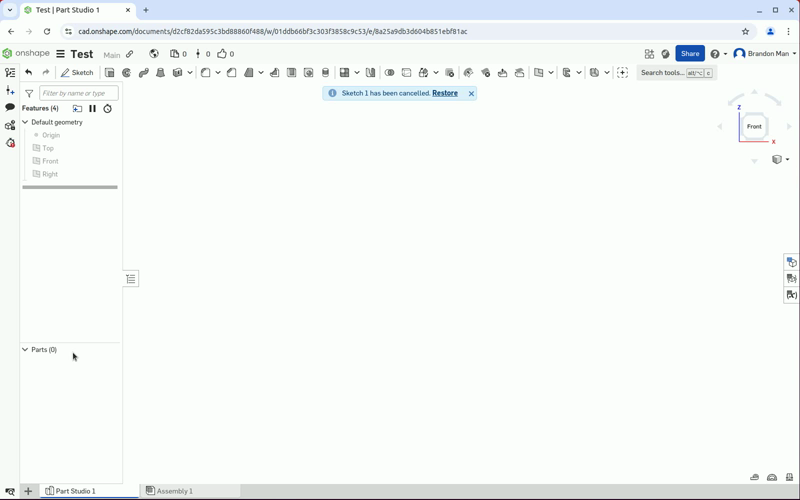
key(shift+s)
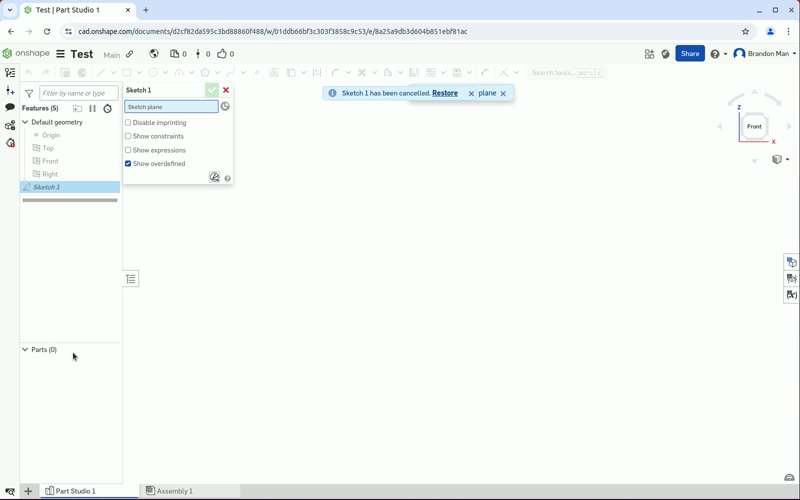
mouse_move(73, 163)
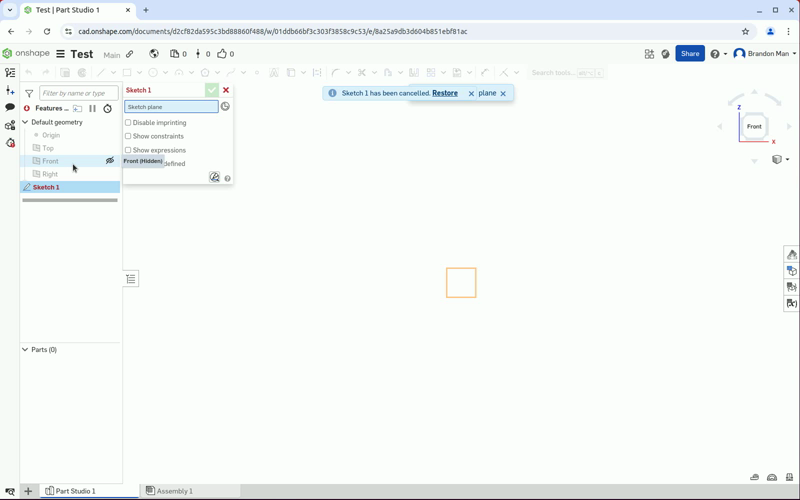
click(73, 163)
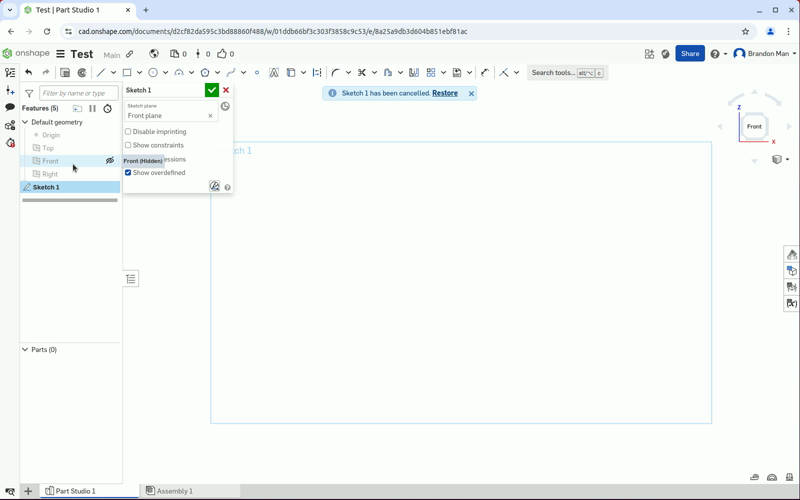
mouse_move(73, 352)
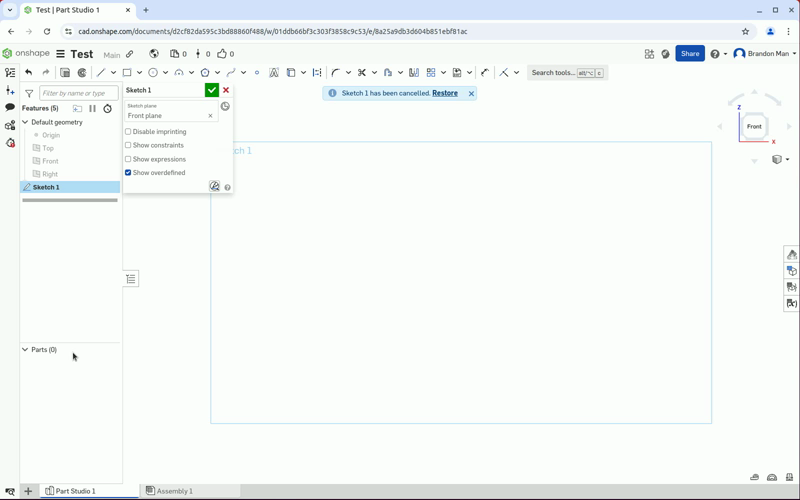
key(y)
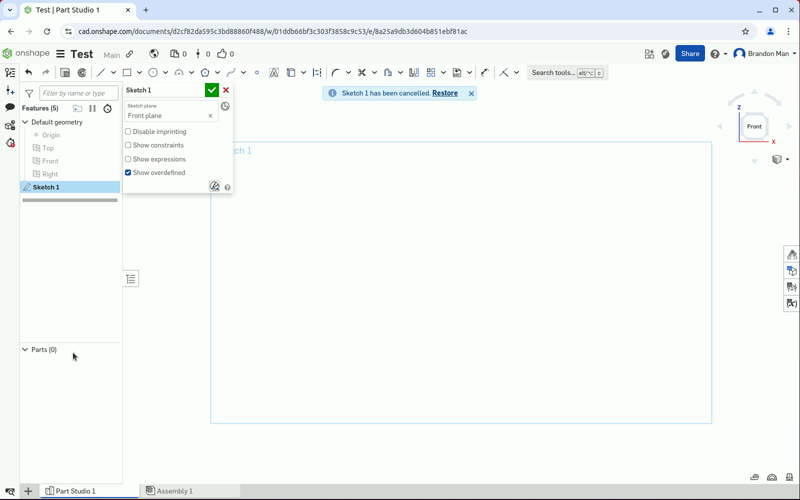
key(l)
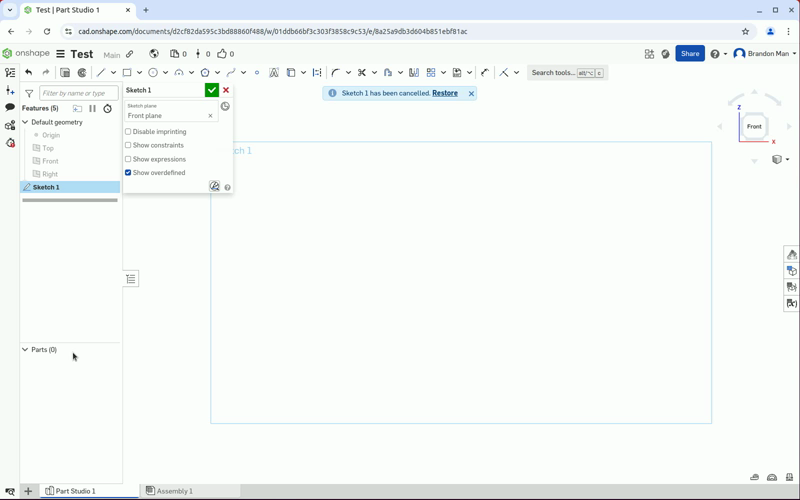
key_down(shift)
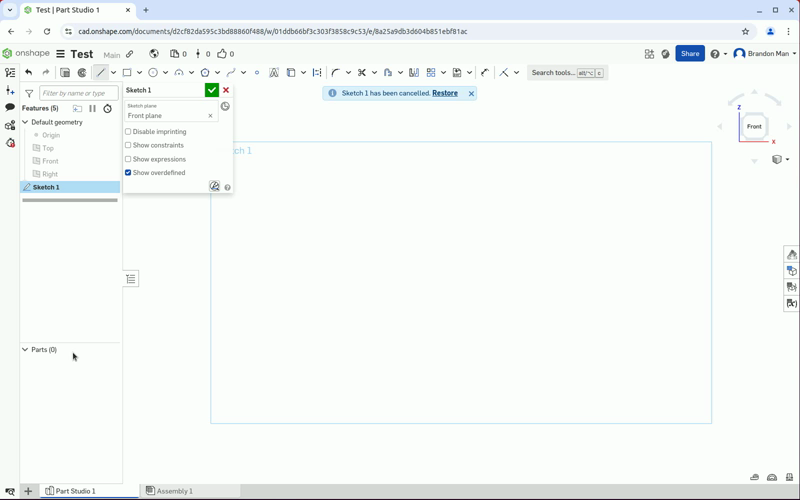
mouse_move(370, 282)
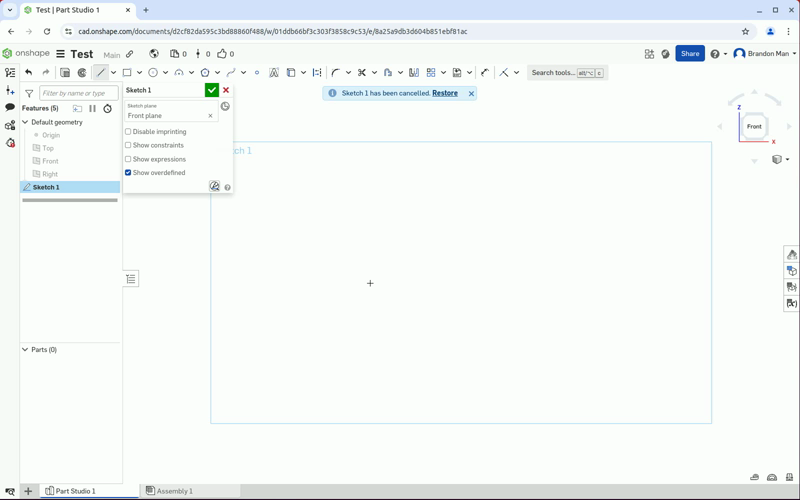
click(370, 282)
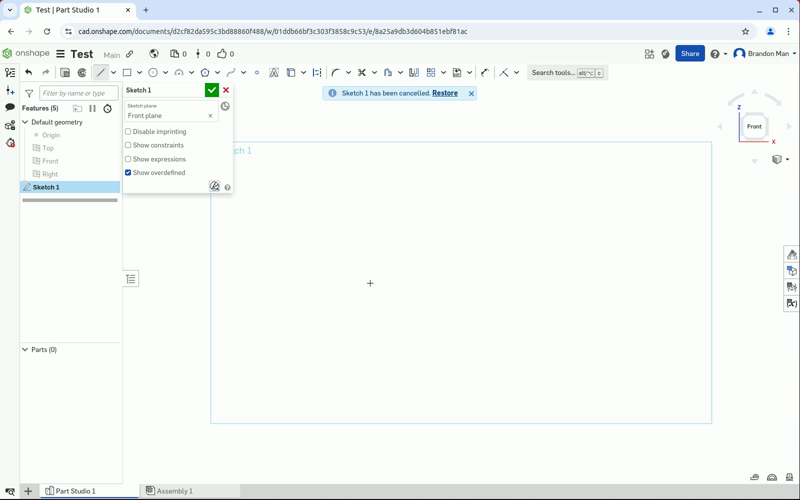
key_up(shift)
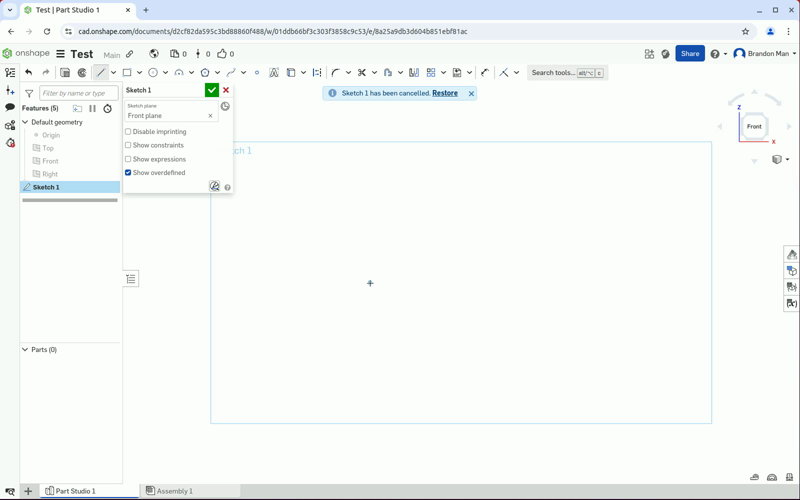
key_down(shift)
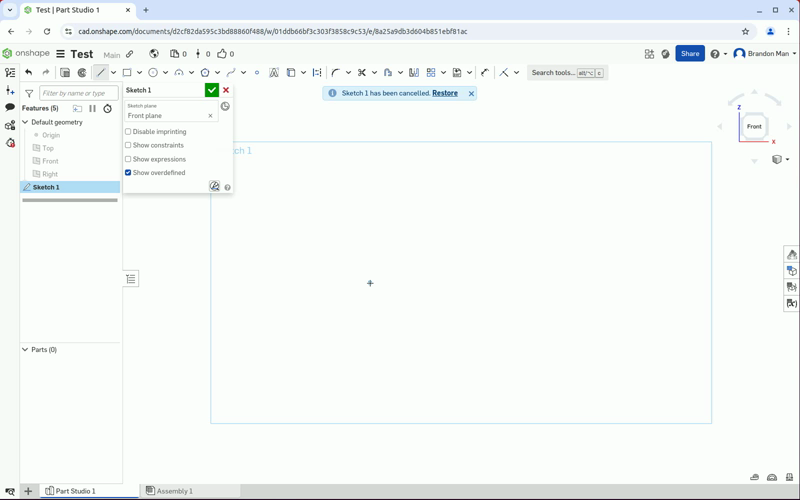
mouse_move(461, 282)
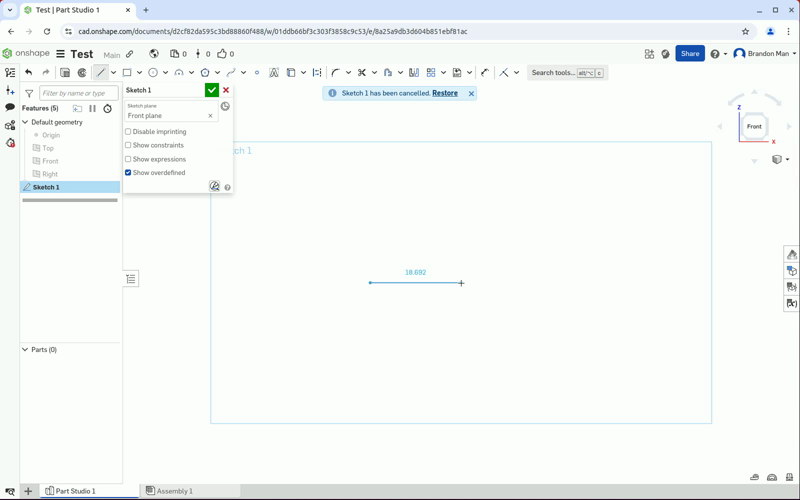
click(461, 282)
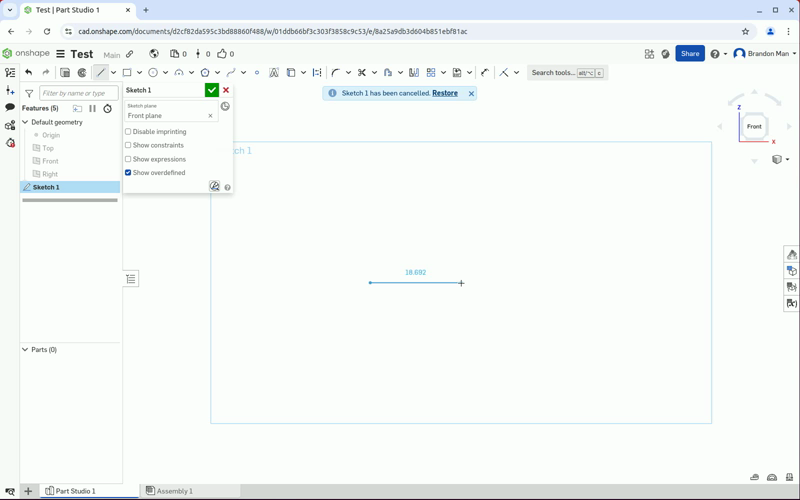
key_up(shift)
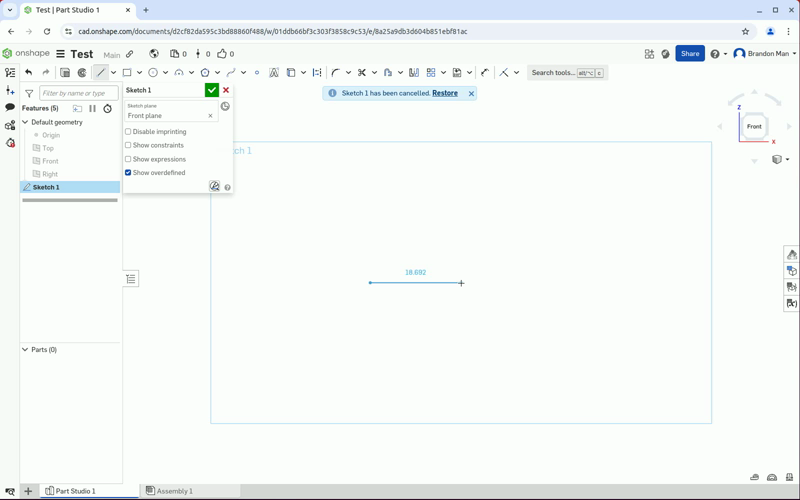
key_down(shift)
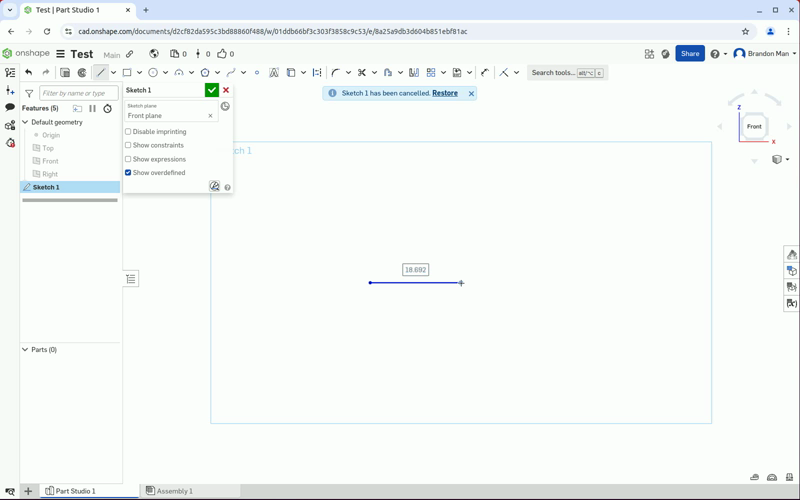
mouse_move(461, 192)
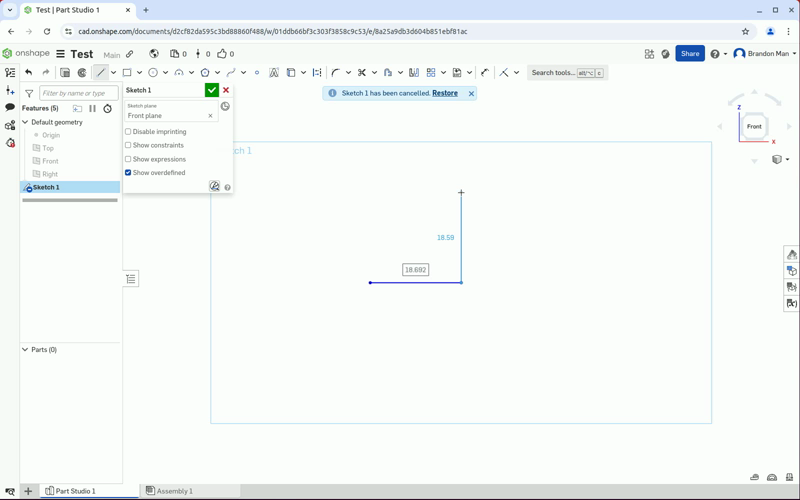
click(461, 192)
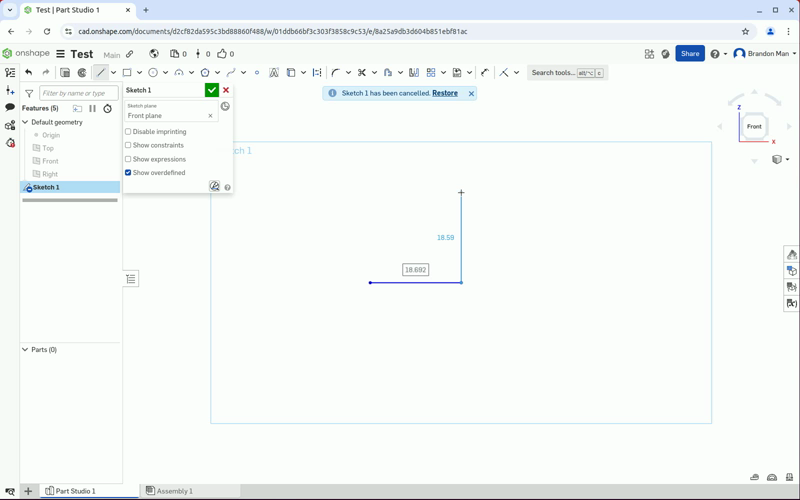
key_up(shift)
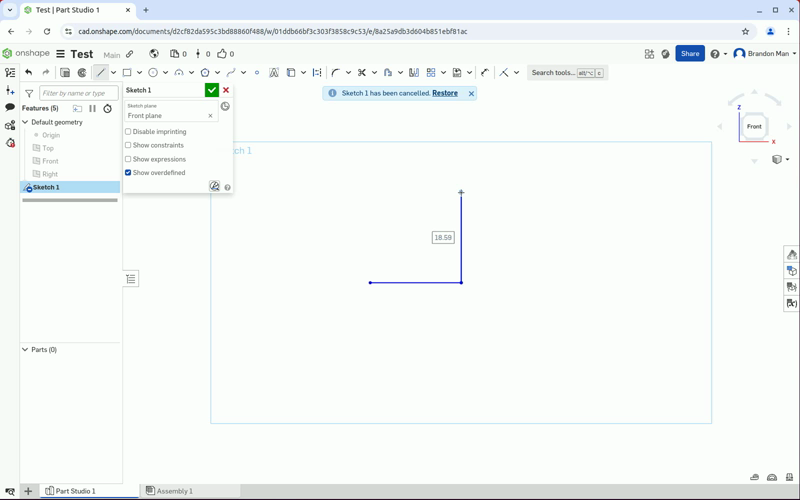
key_down(shift)
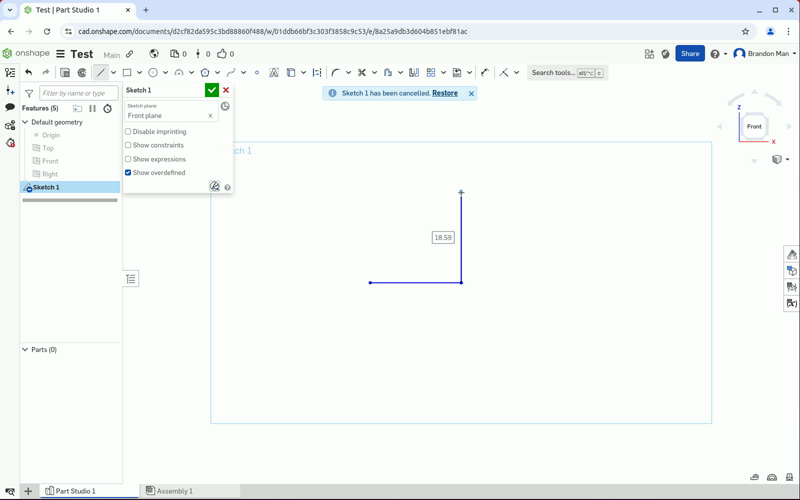
mouse_move(370, 192)
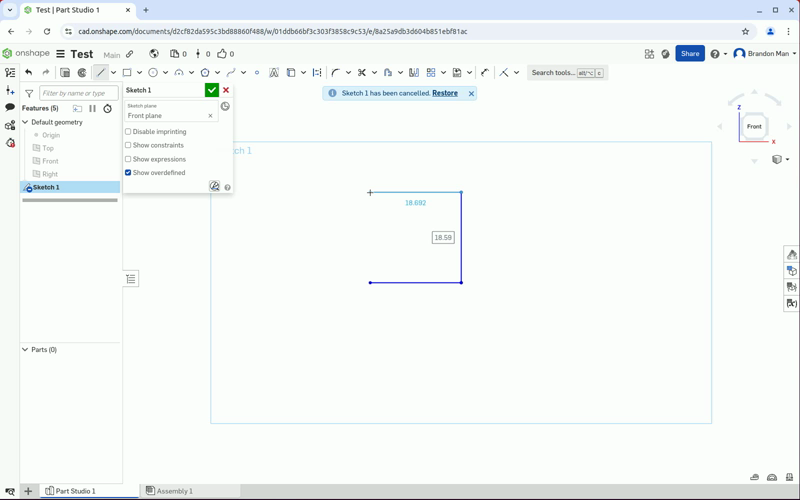
click(370, 192)
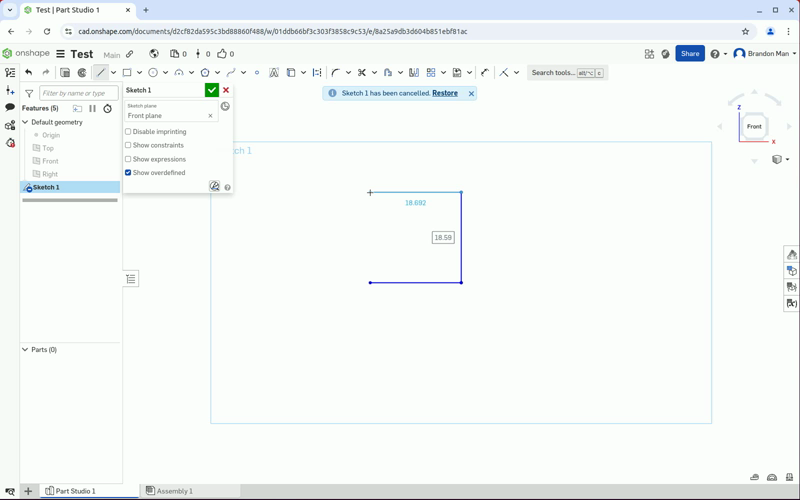
key_up(shift)
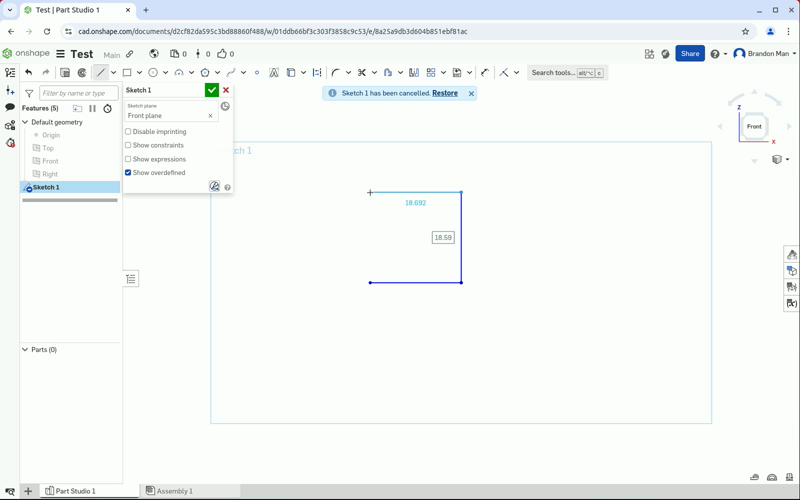
key_down(shift)
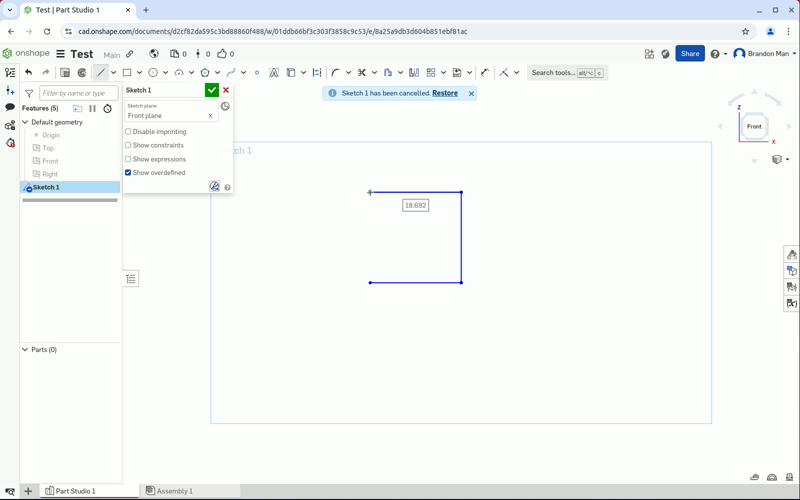
mouse_move(370, 282)
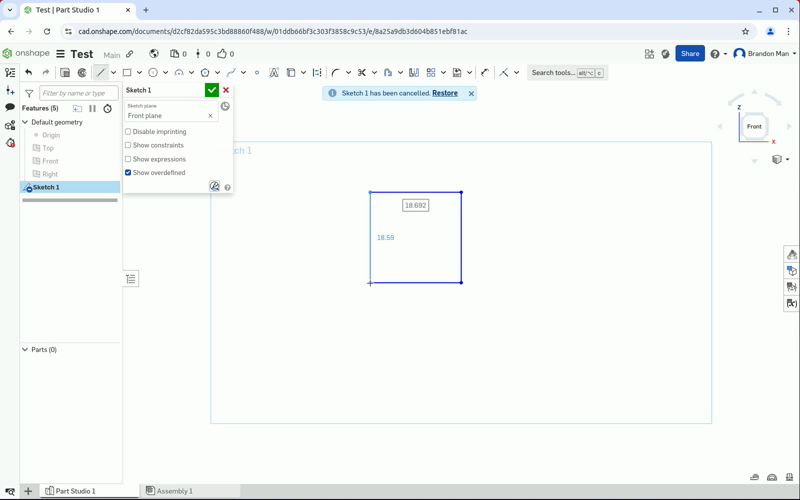
key_up(shift)
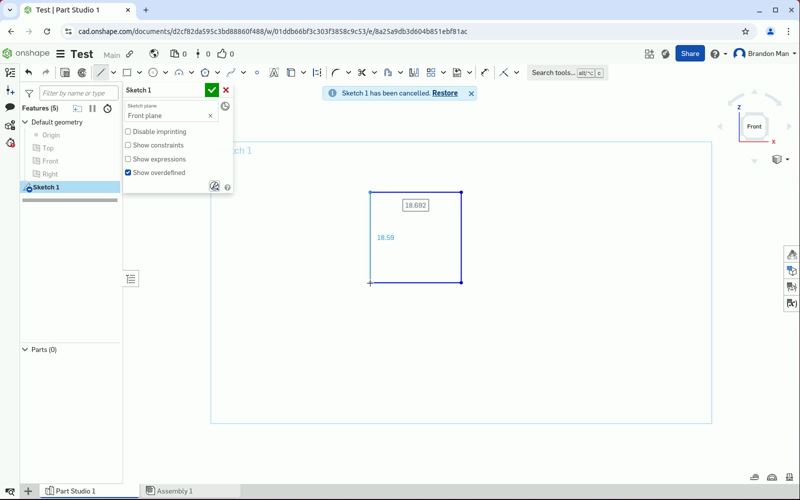
click(370, 282)
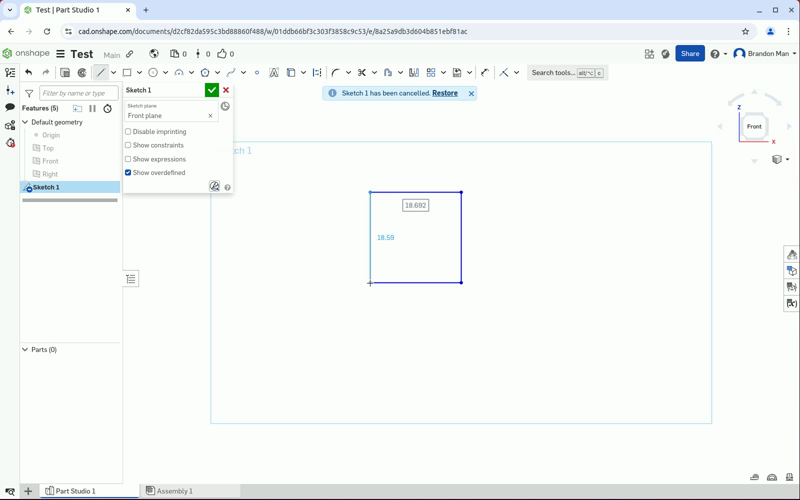
key(esc)
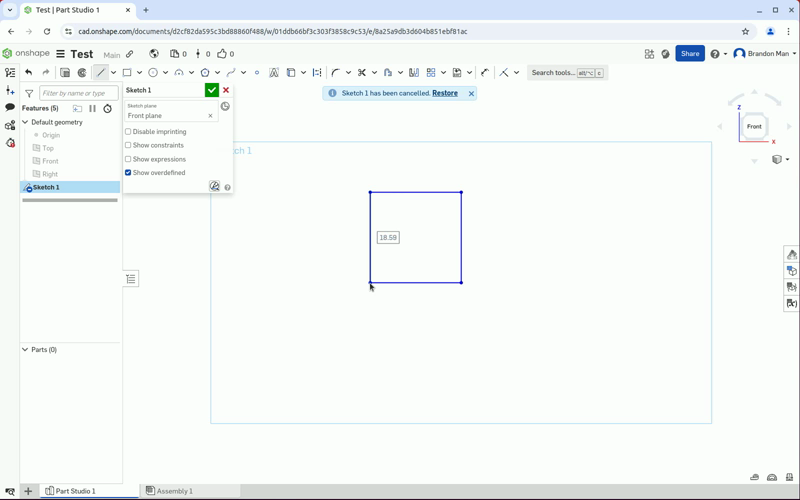
mouse_move(433, 226)
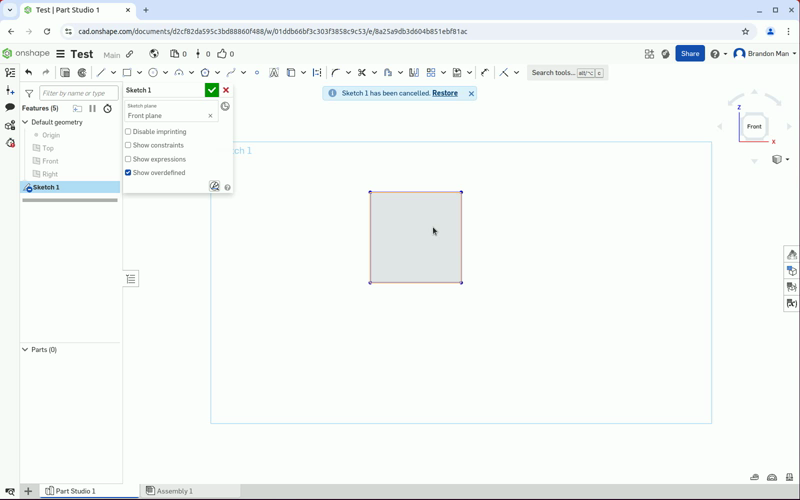
click(433, 226)
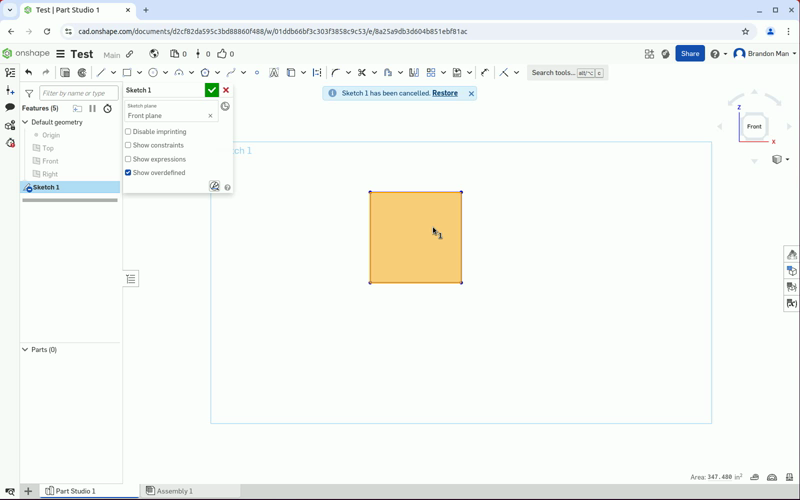
mouse_move(73, 352)
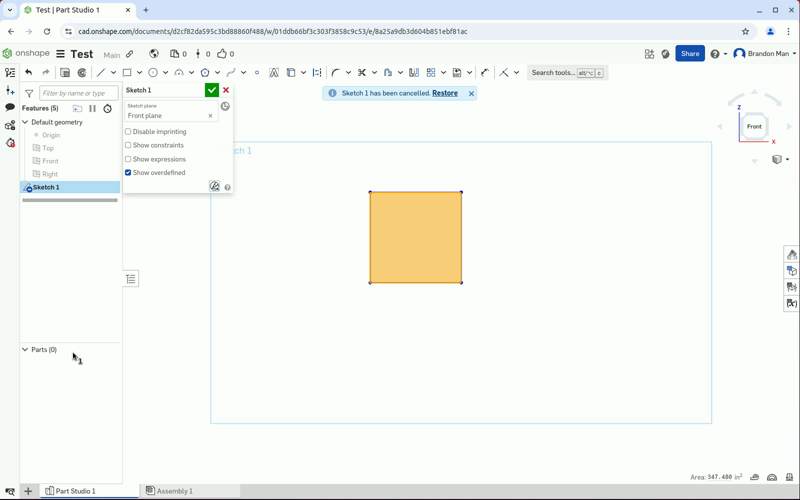
key(shift+y)
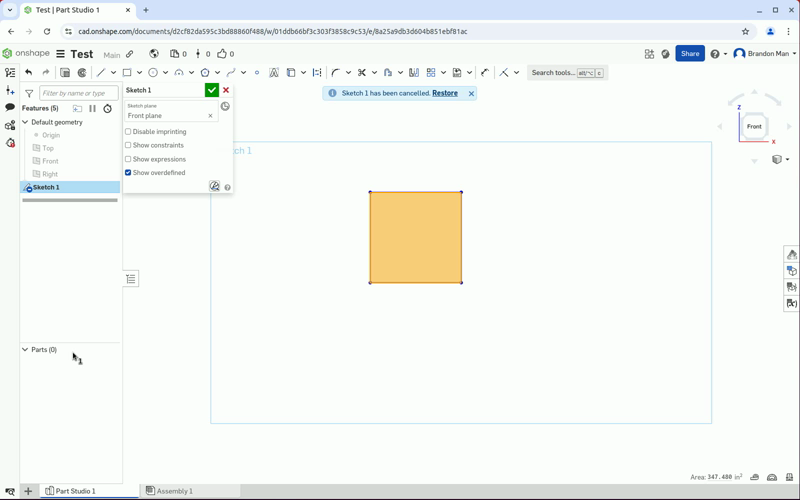
key(shift+e)
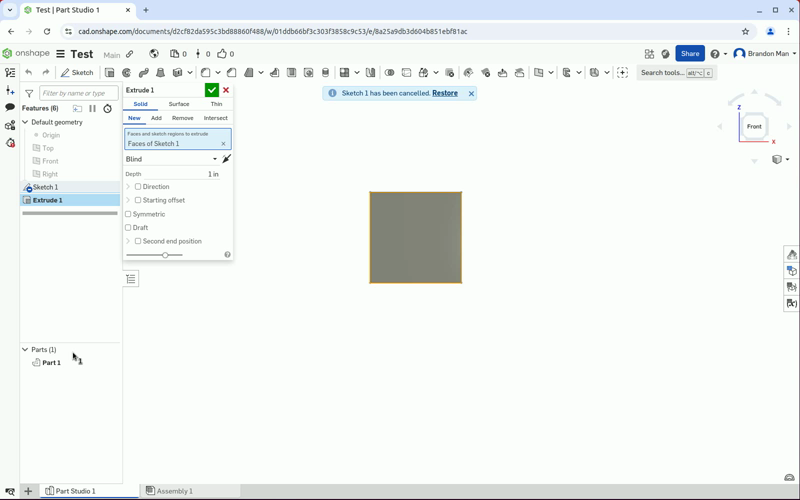
mouse_move(143, 106)
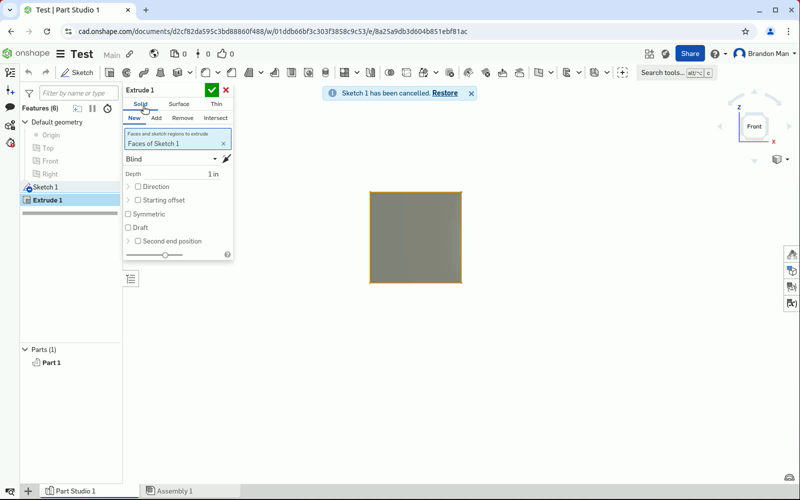
click(143, 106)
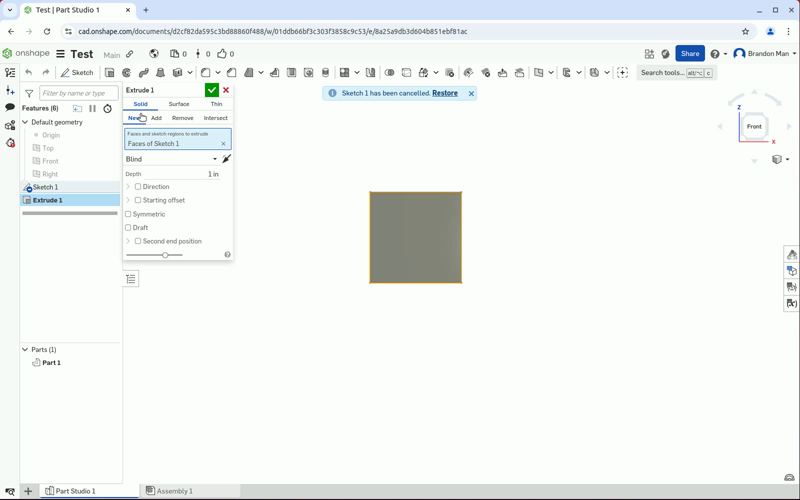
mouse_move(137, 120)
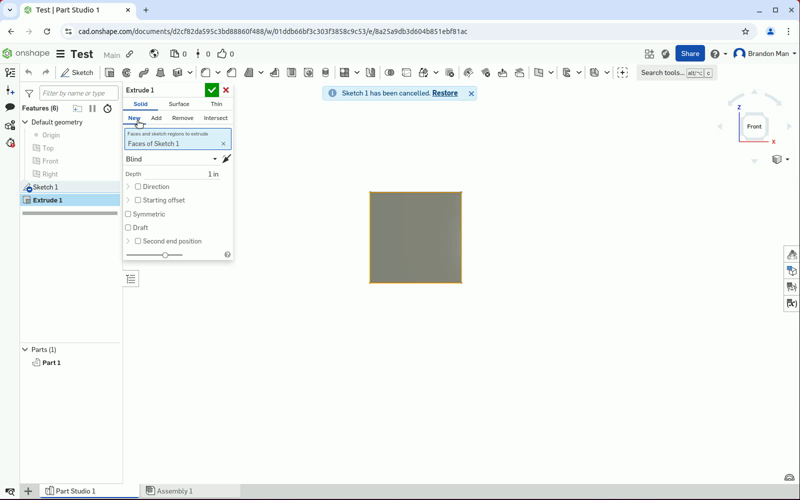
click(137, 120)
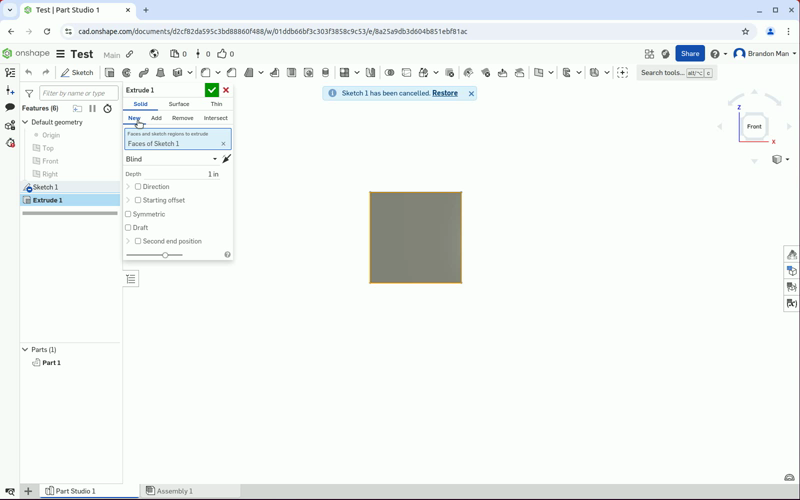
key(tab, 4)
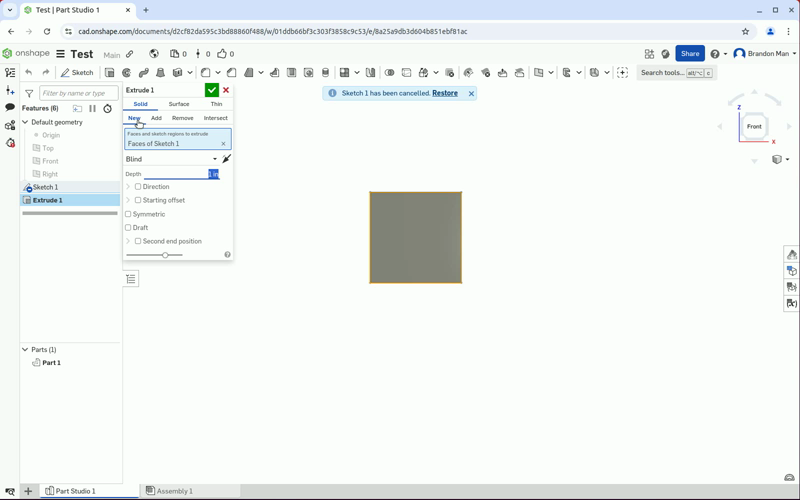
text(18.535)
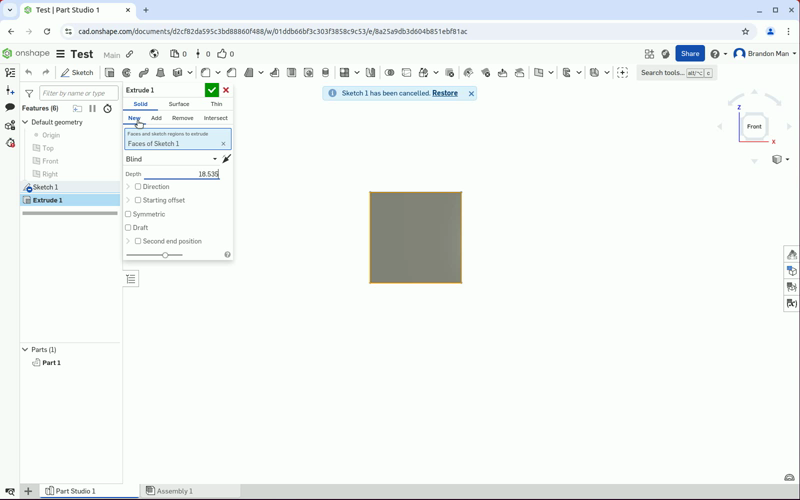
key(enter)
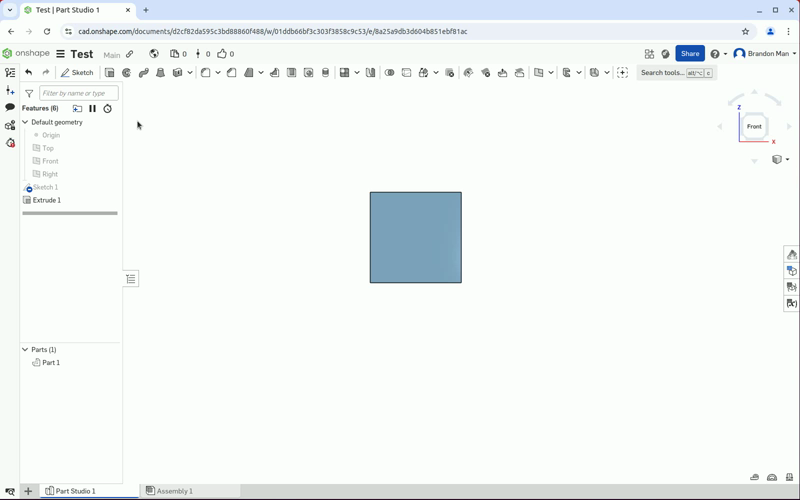
key(shift+h)
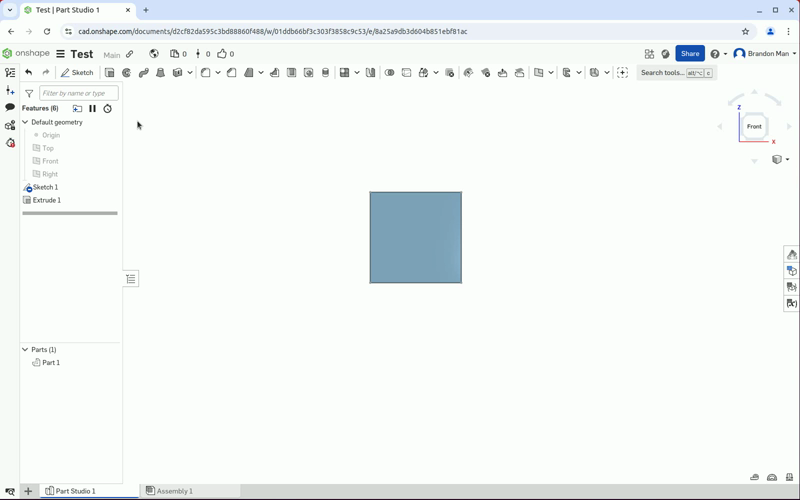
key(shift+h)
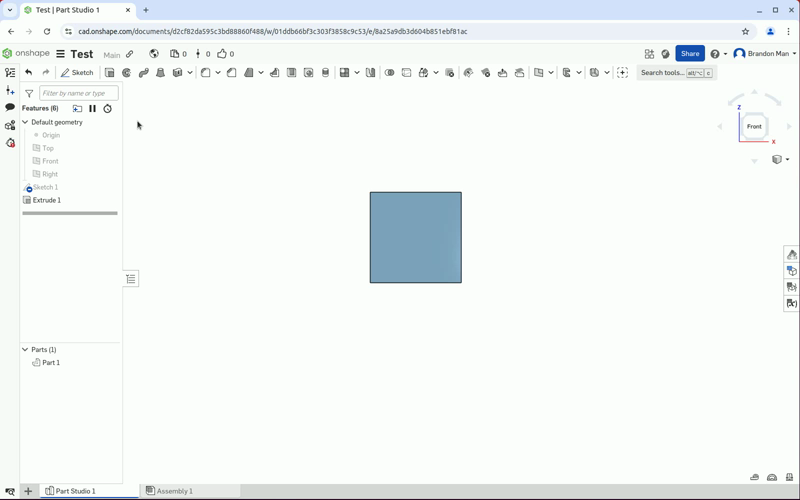
mouse_move(73, 189)
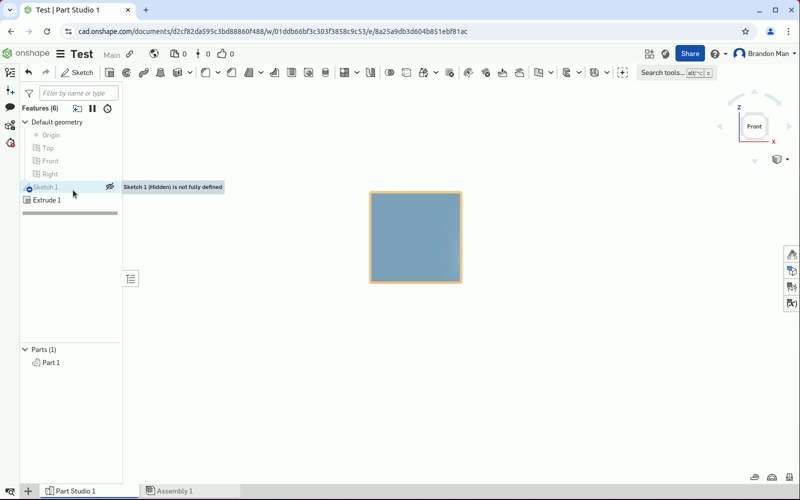
click(73, 189)
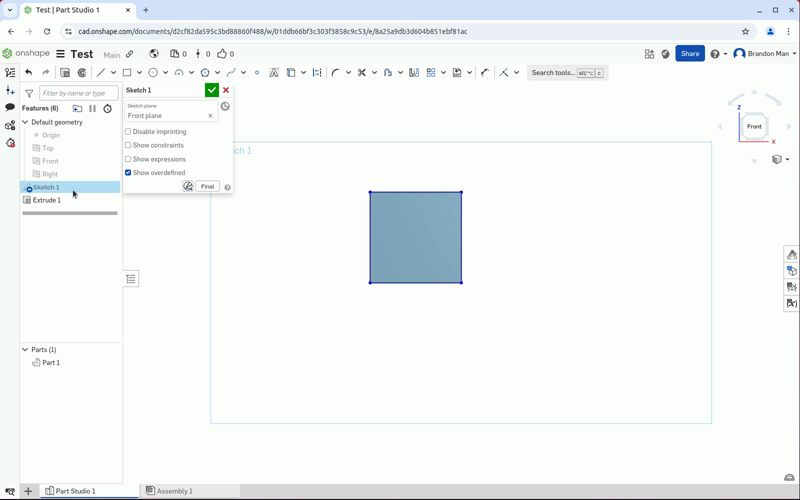
mouse_move(229, 92)
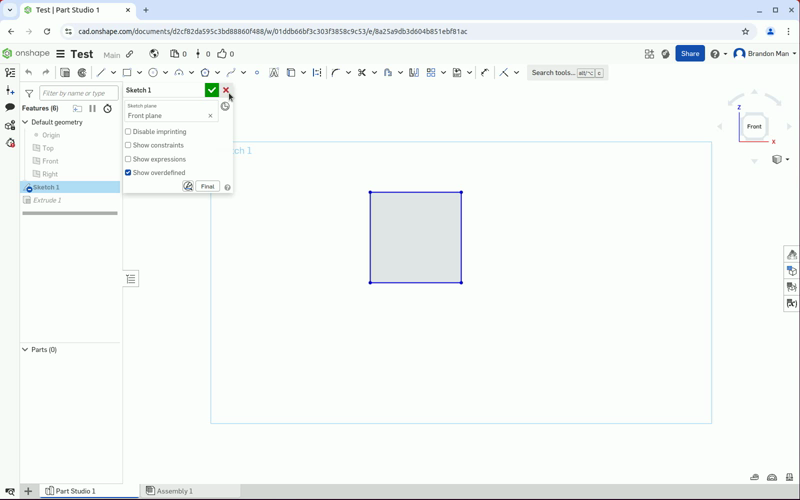
click(229, 92)
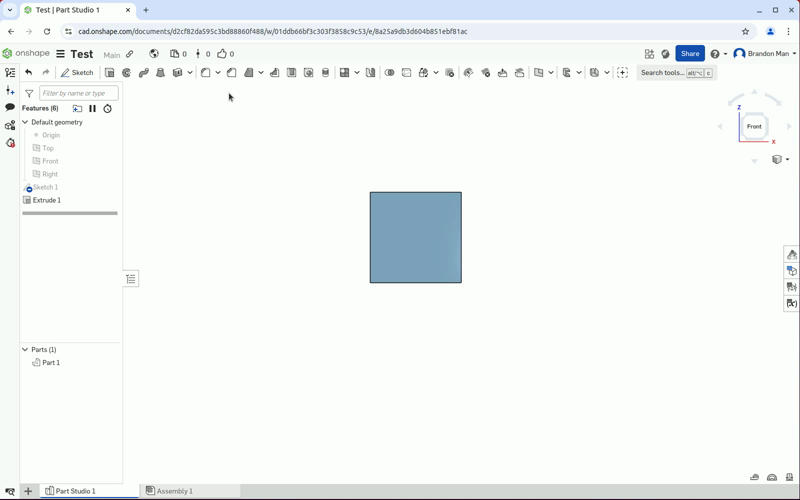
mouse_move(73, 352)
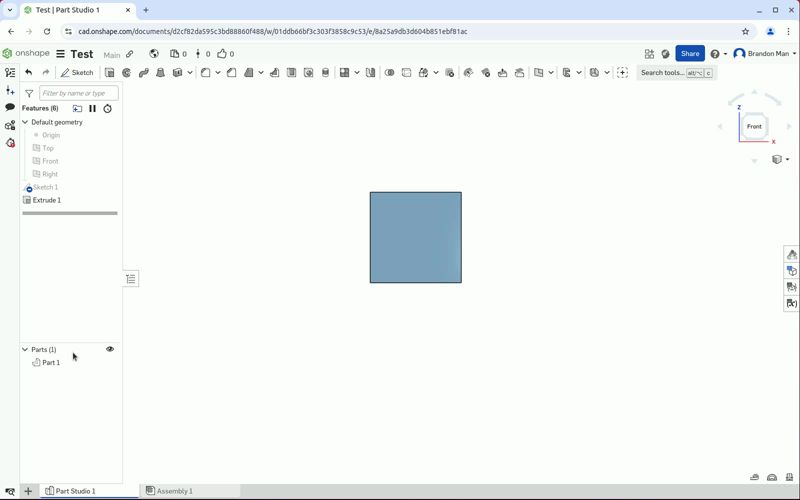
key(y)
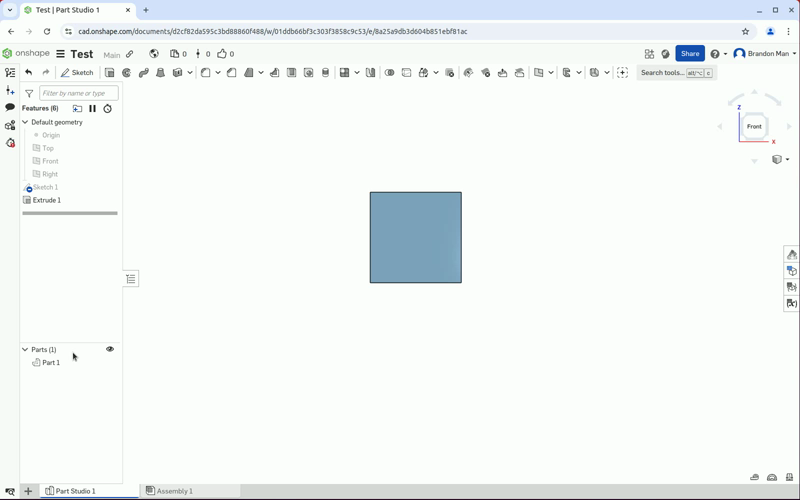
key(shift+p)
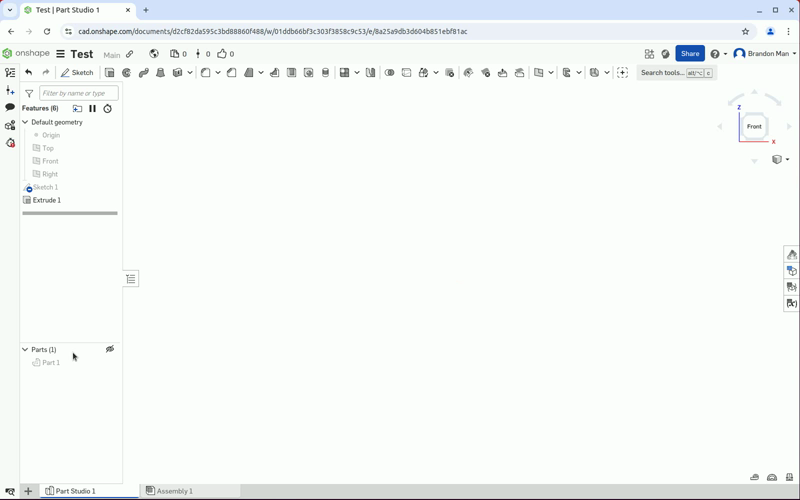
key(space)
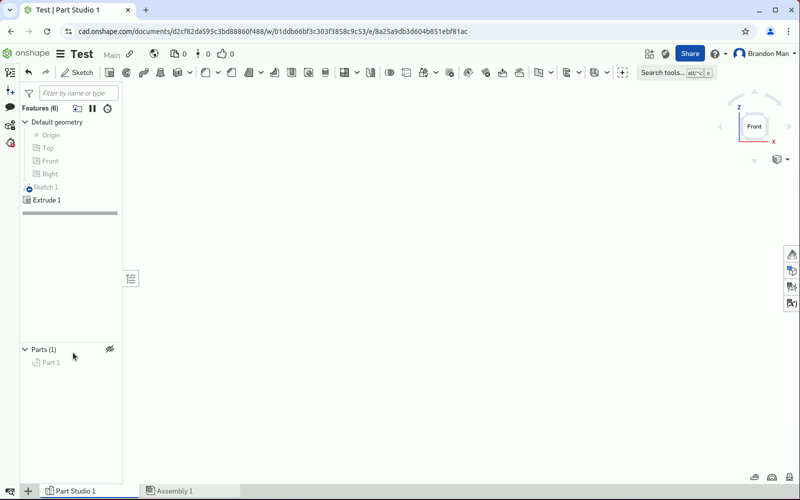
key_down(shift)
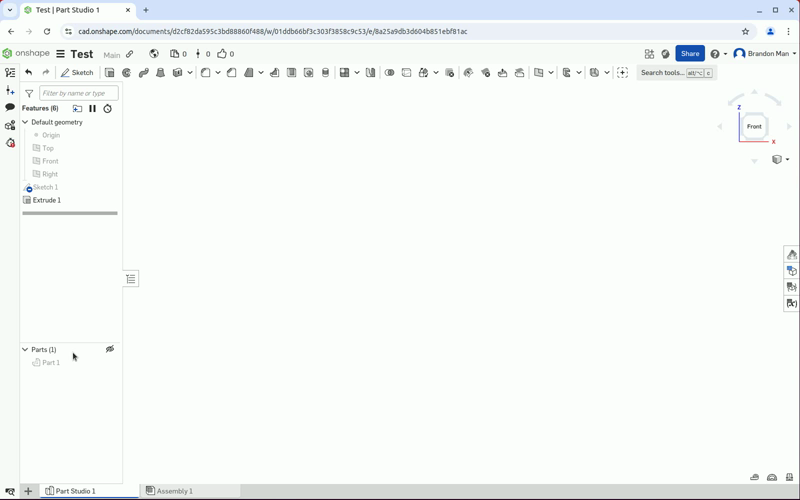
key(down)
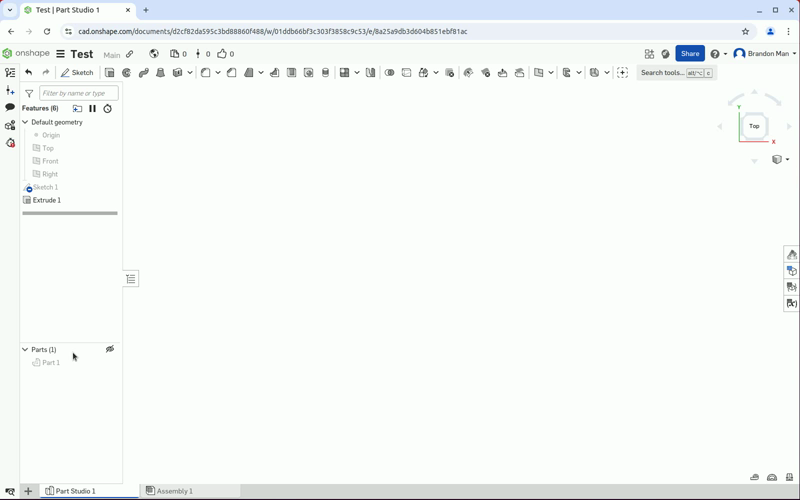
key_up(shift)
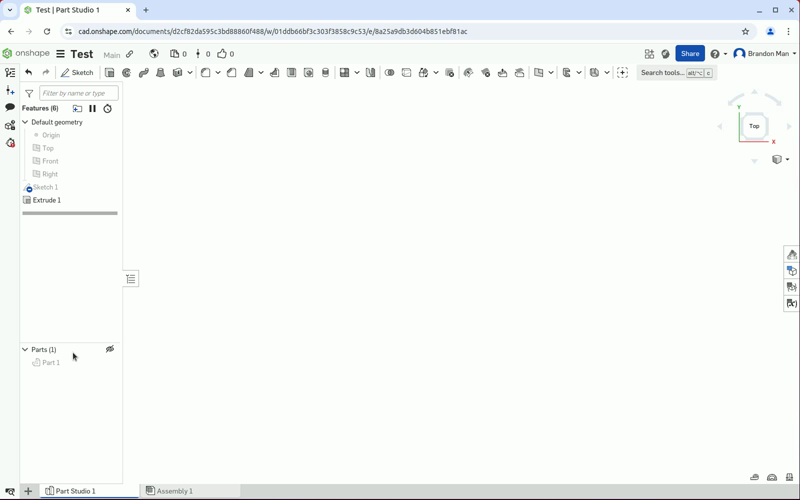
mouse_move(73, 352)
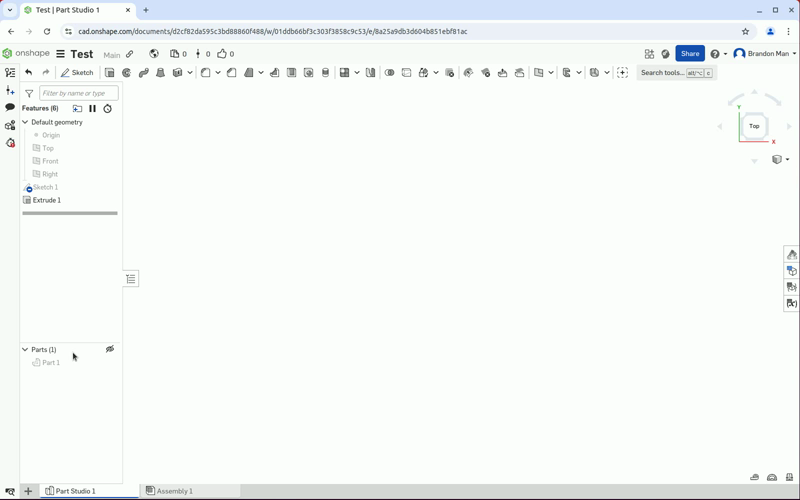
key(shift+y)
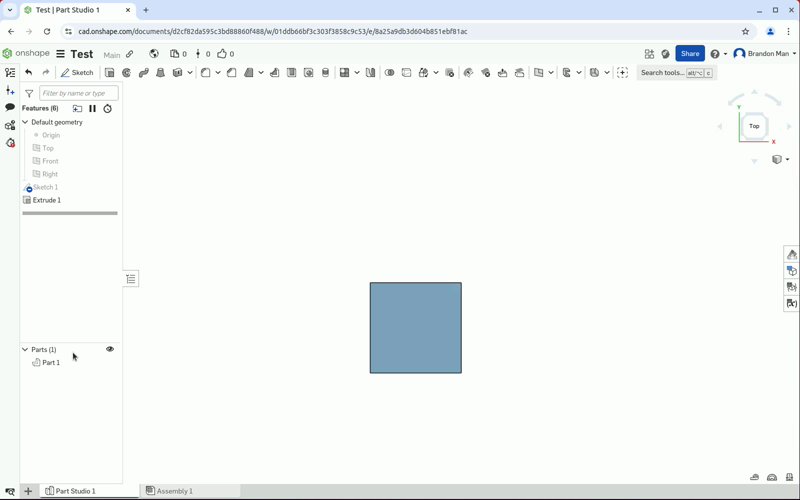
mouse_move(541, 75)
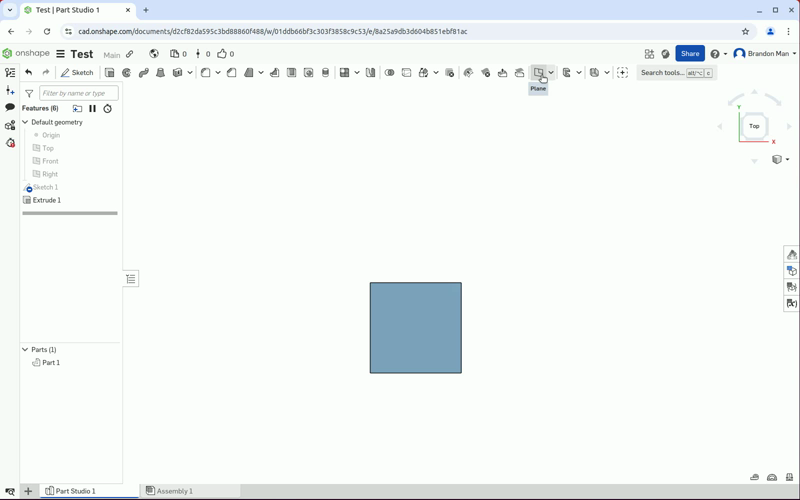
click(541, 75)
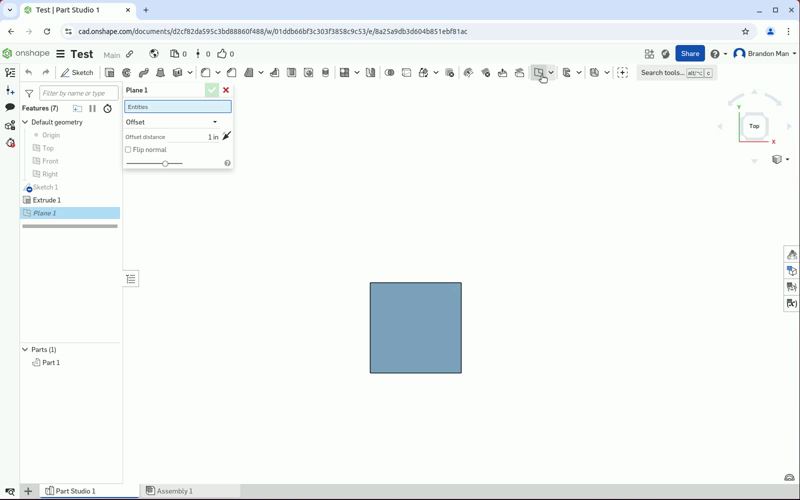
mouse_move(73, 150)
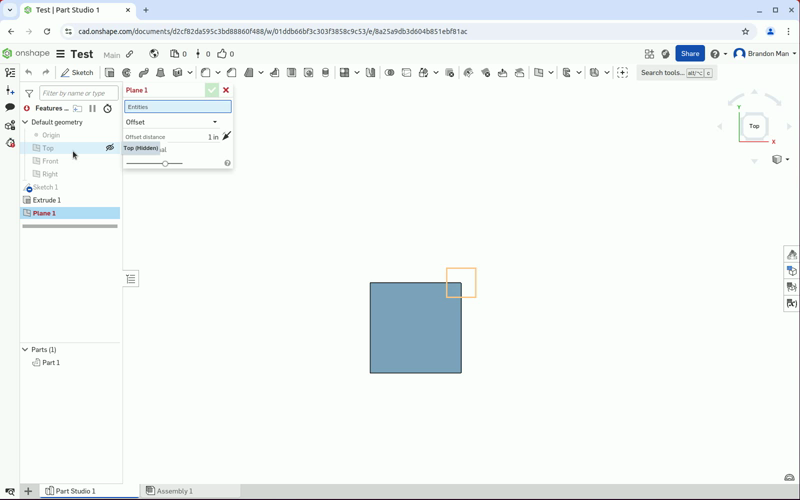
click(73, 150)
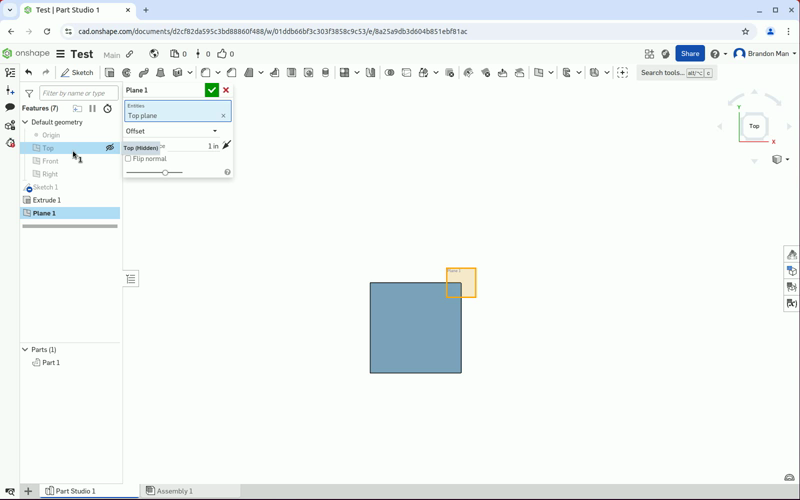
key(tab, 2)
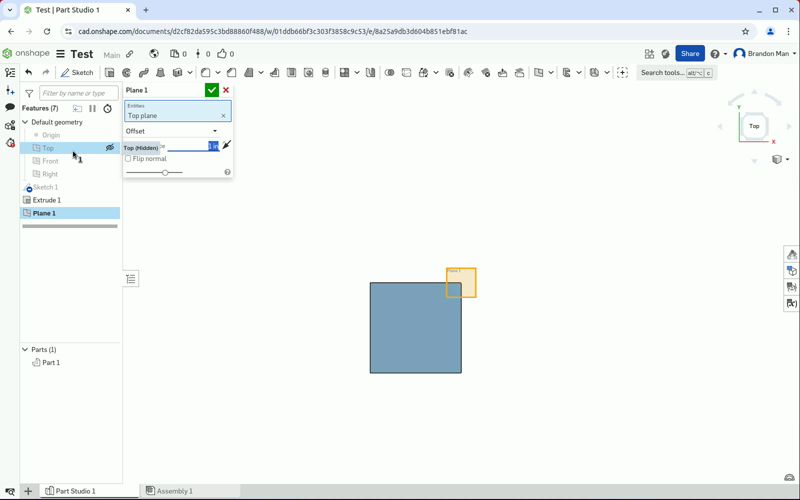
text(18.548)
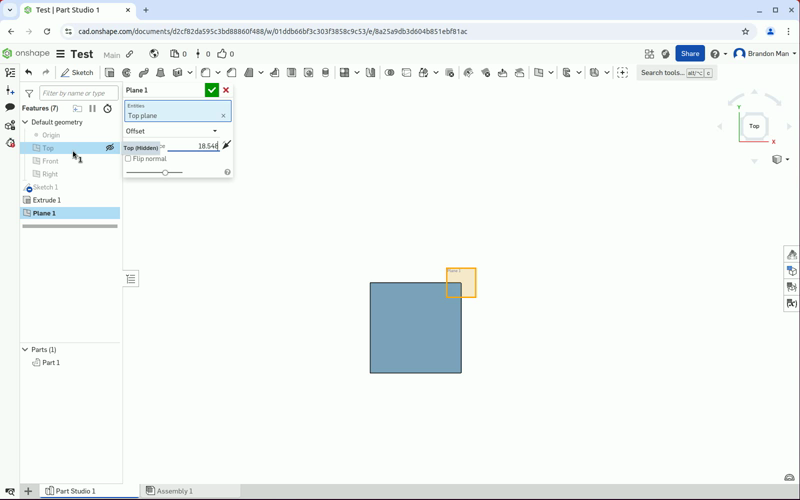
key(enter, 2)
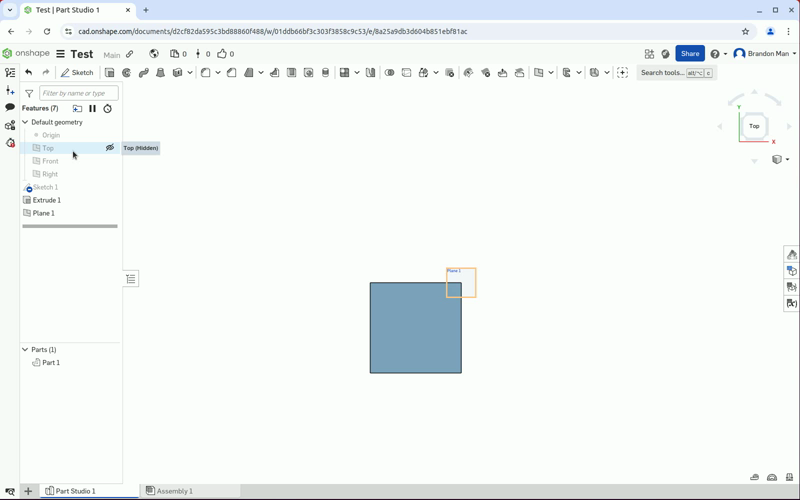
key(shift+s)
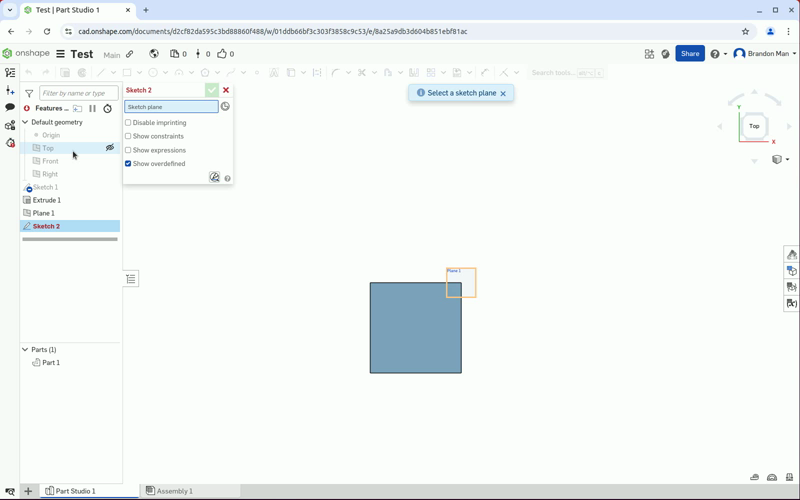
mouse_move(73, 215)
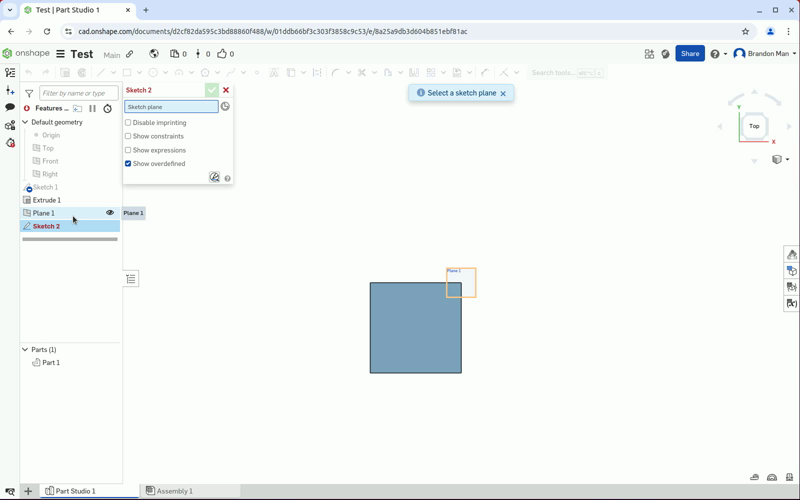
click(73, 215)
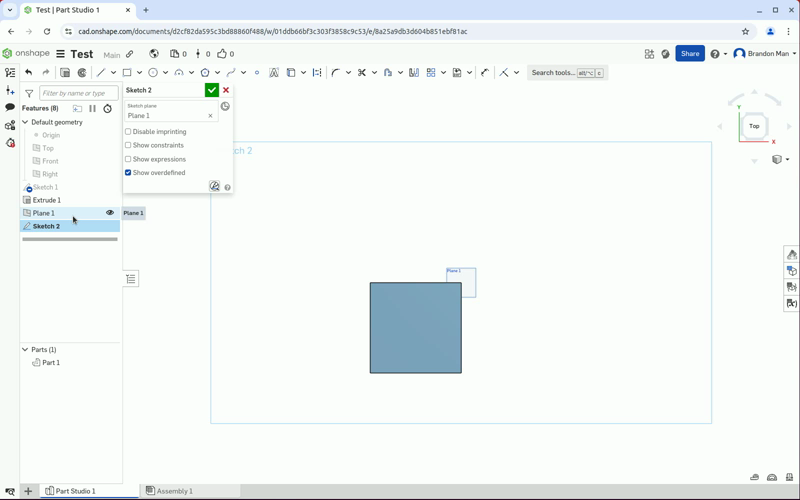
mouse_move(73, 352)
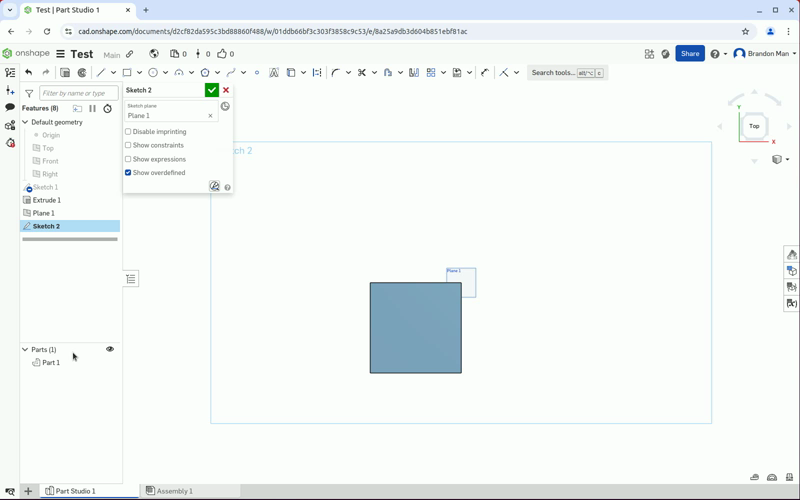
key(y)
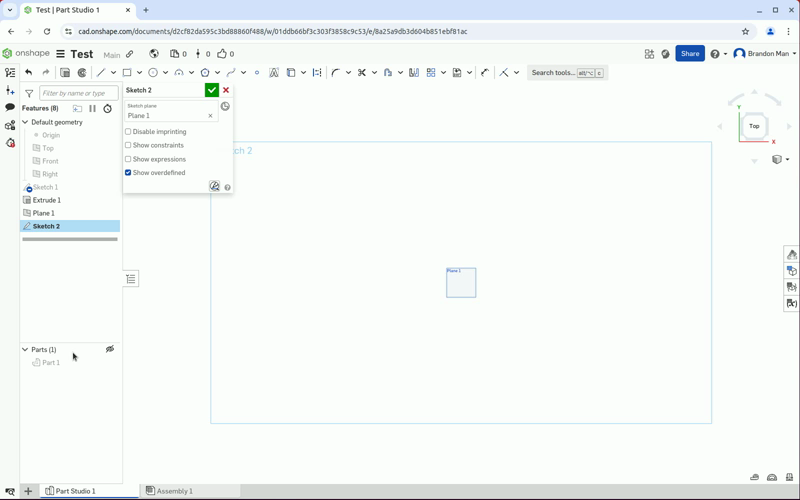
key(c)
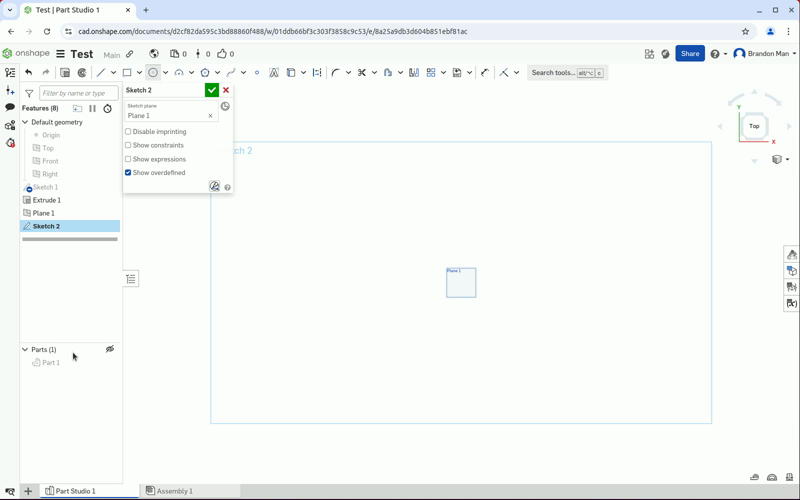
key_down(shift)
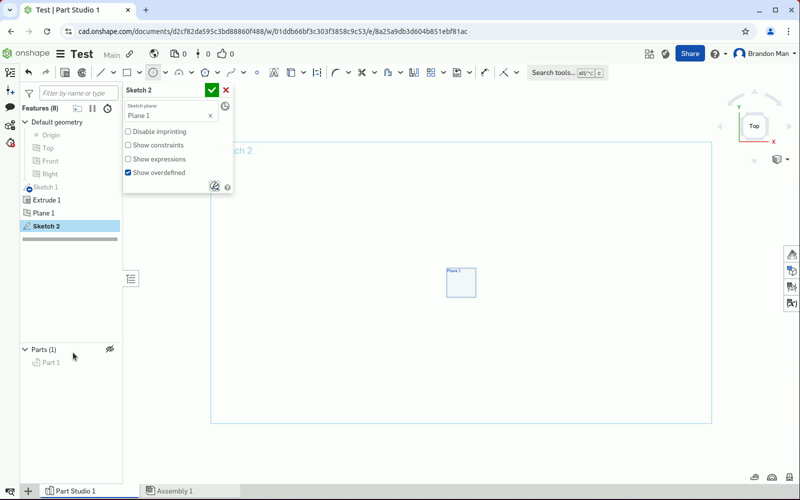
mouse_move(414, 328)
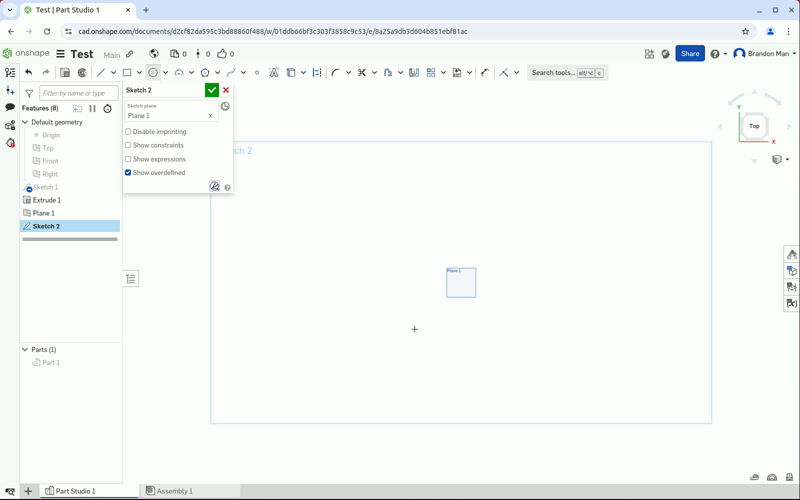
click(414, 328)
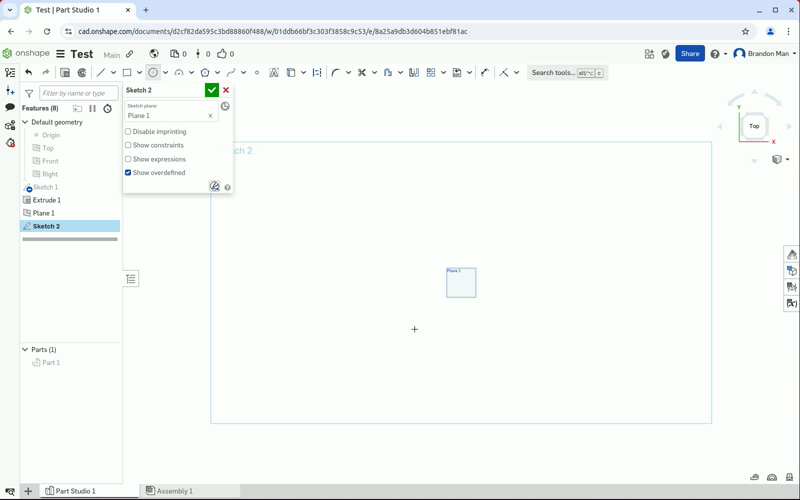
key_up(shift)
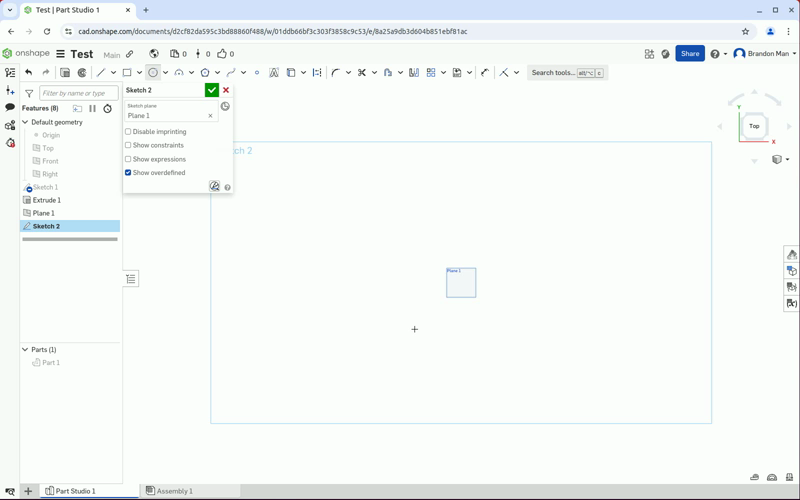
mouse_move(438, 328)
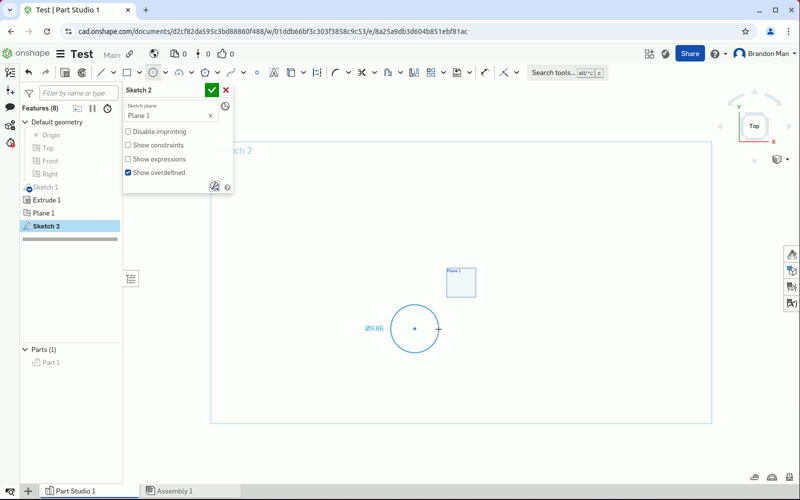
click(438, 328)
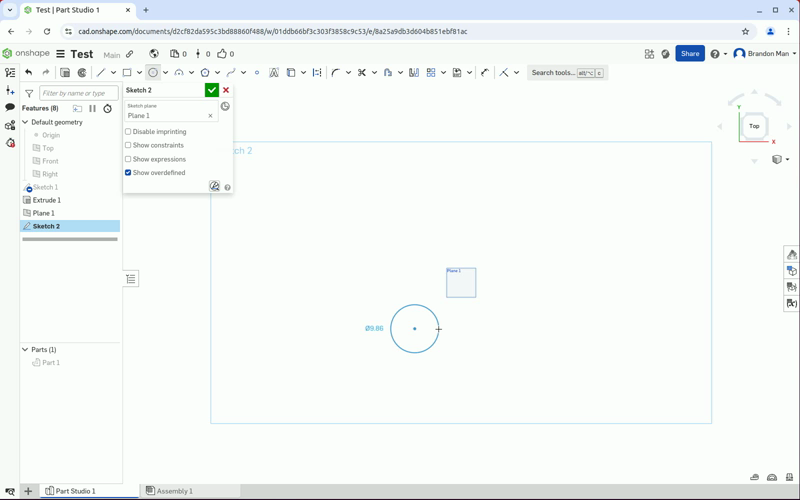
key(esc)
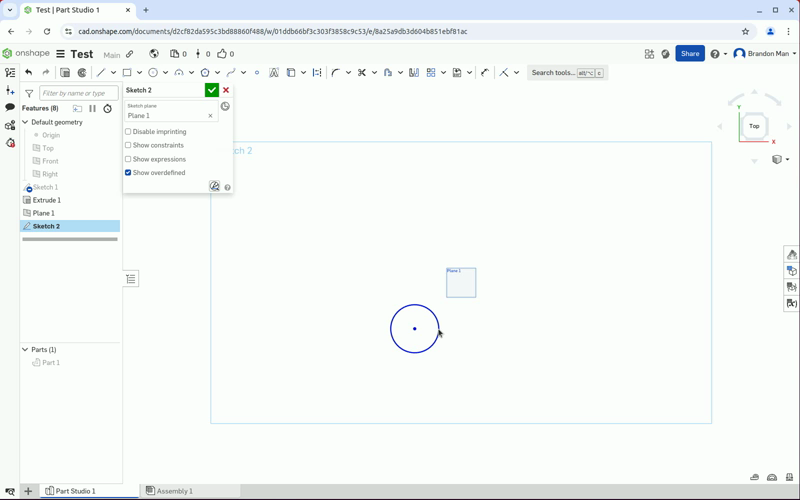
mouse_move(410, 347)
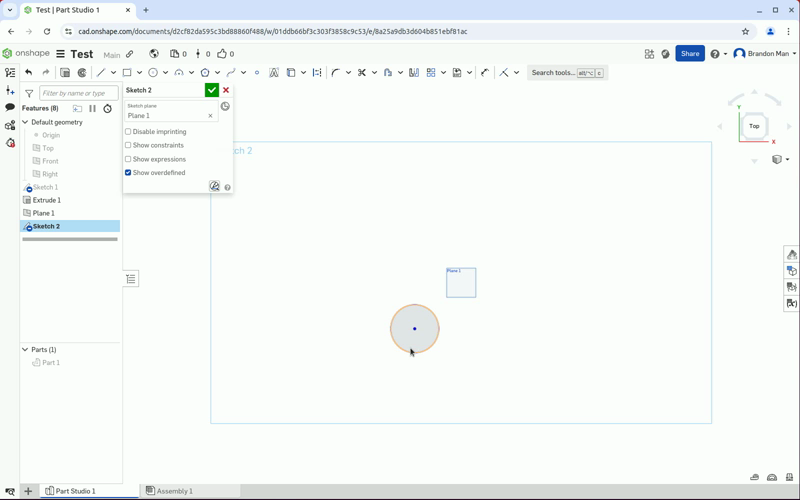
click(410, 347)
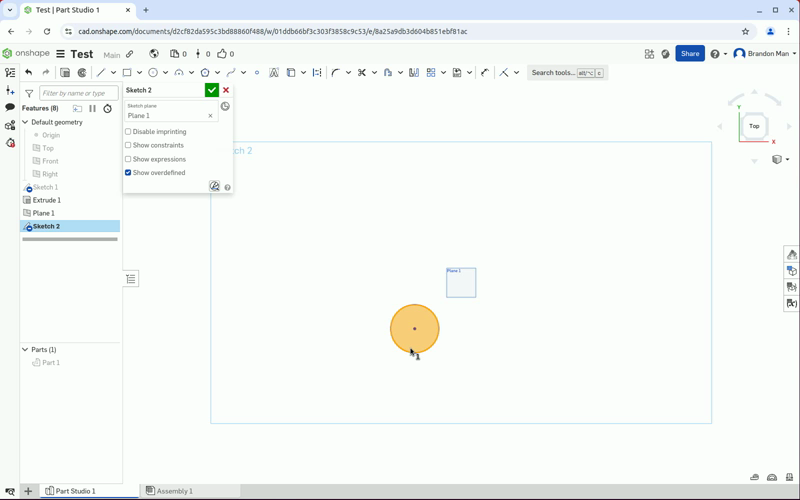
mouse_move(73, 352)
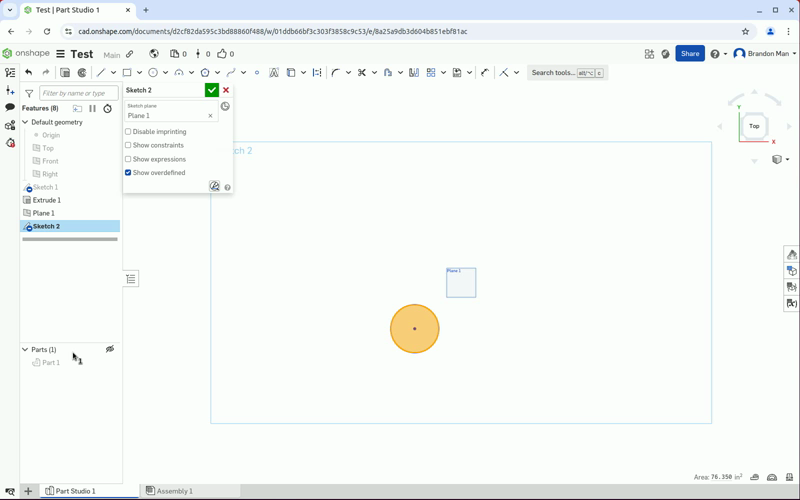
key(shift+y)
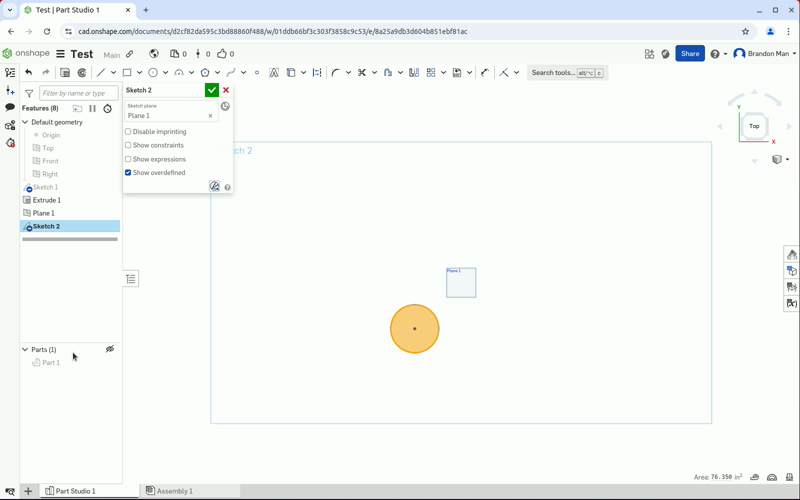
key(shift+e)
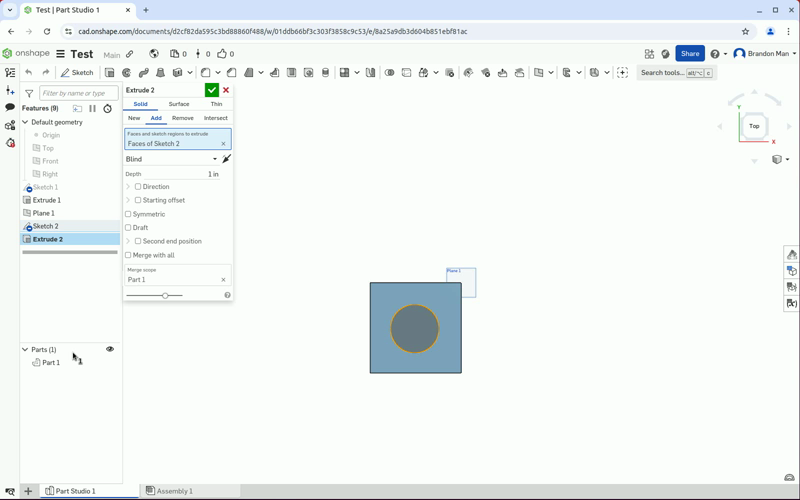
mouse_move(143, 106)
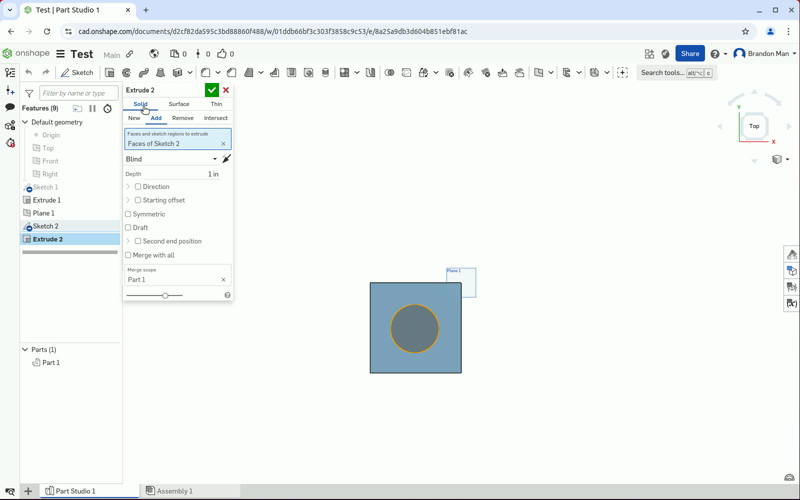
click(143, 106)
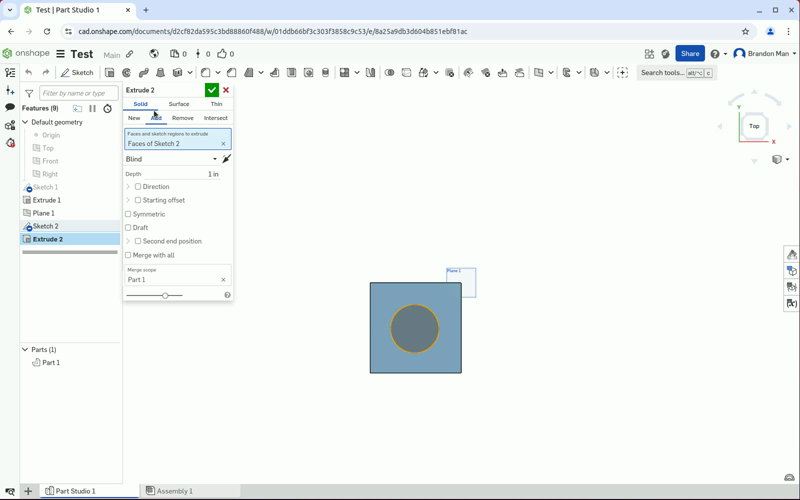
mouse_move(186, 120)
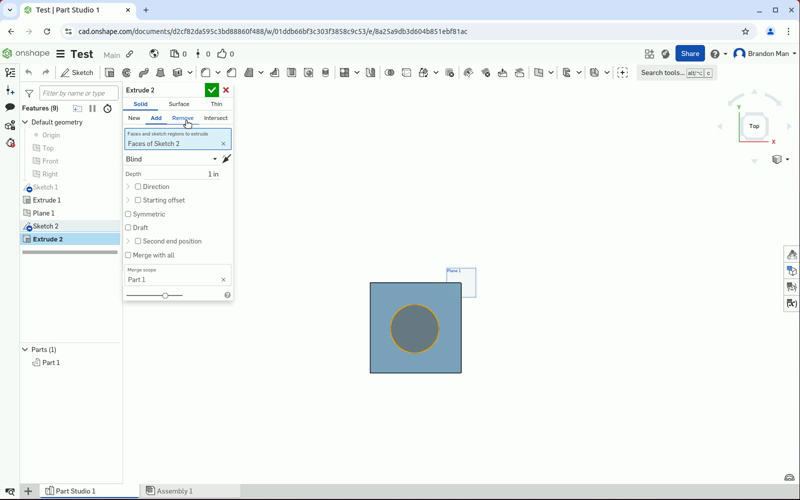
click(186, 120)
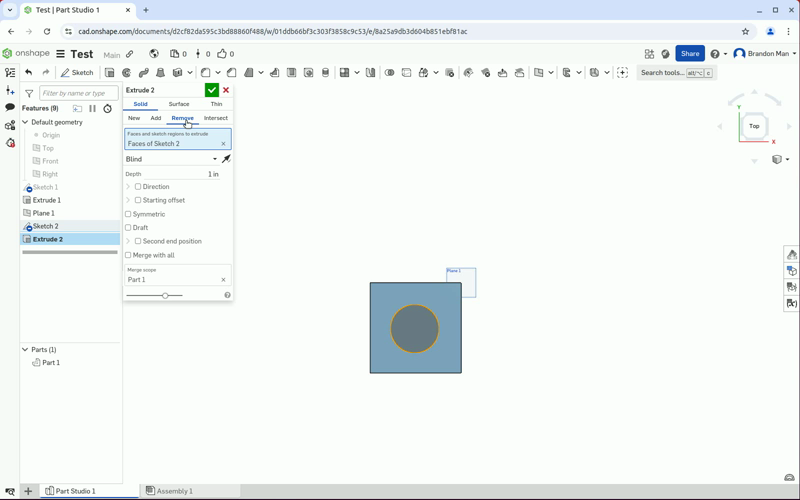
key(tab, 4)
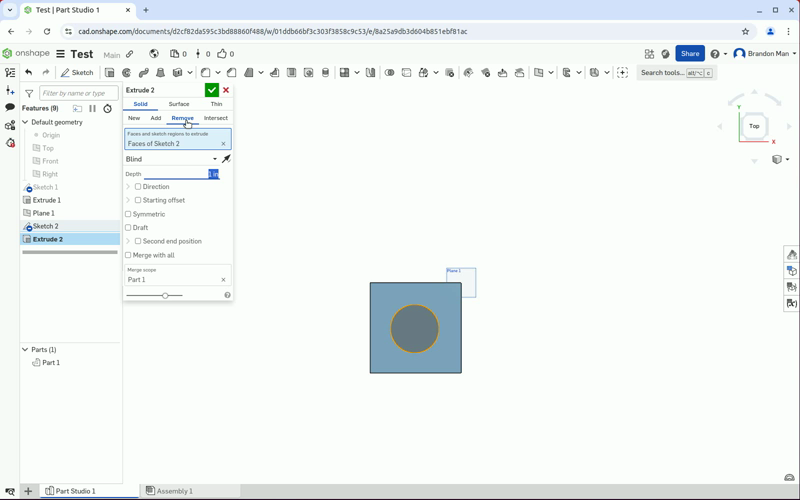
text(18.535)
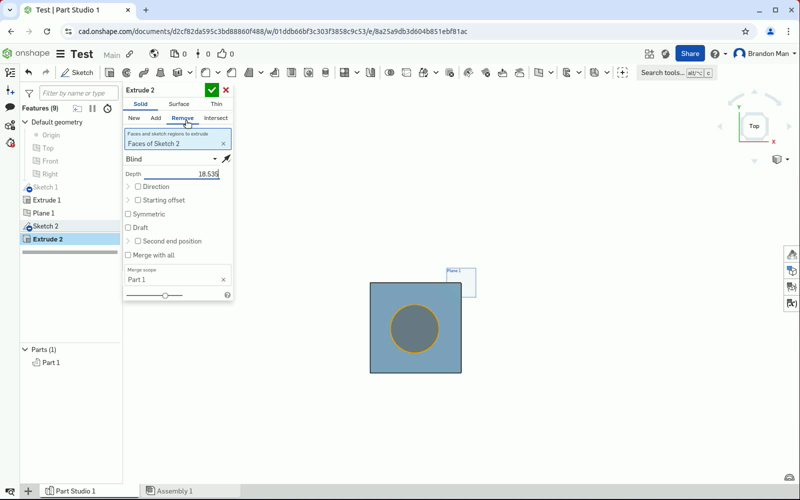
key(tab, 6)
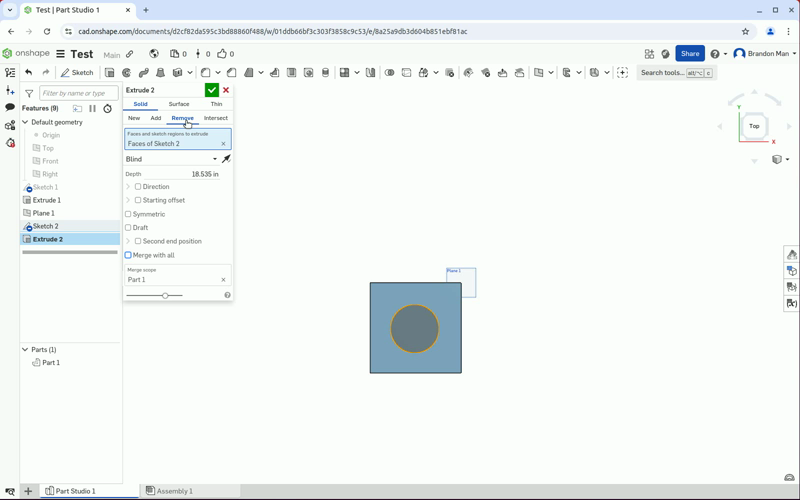
key(space)
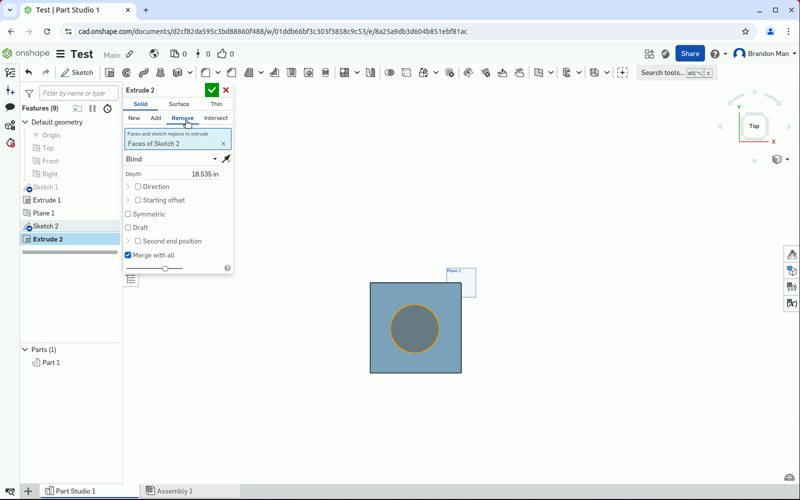
key(enter)
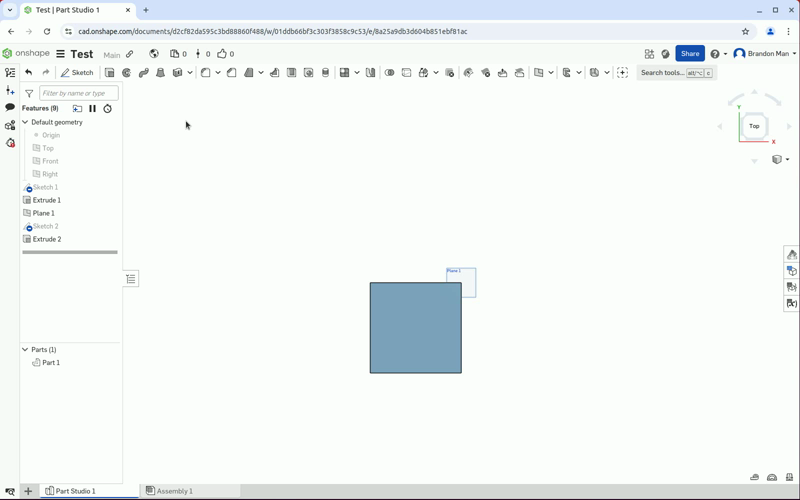
key(shift+h)
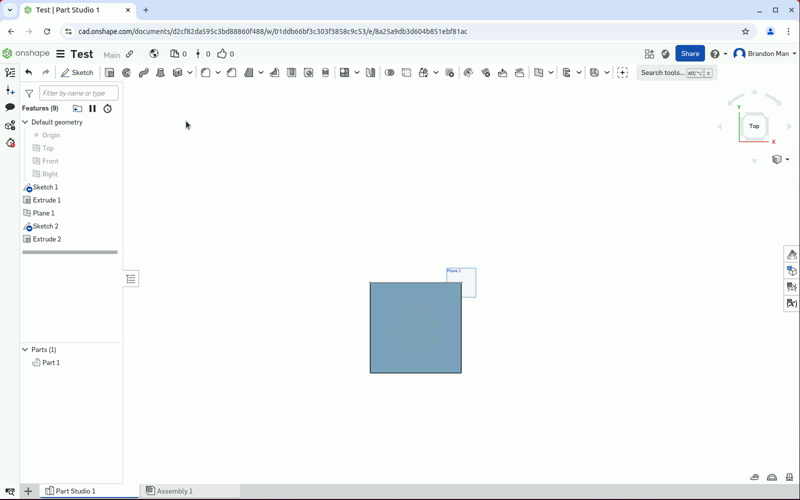
key(shift+h)
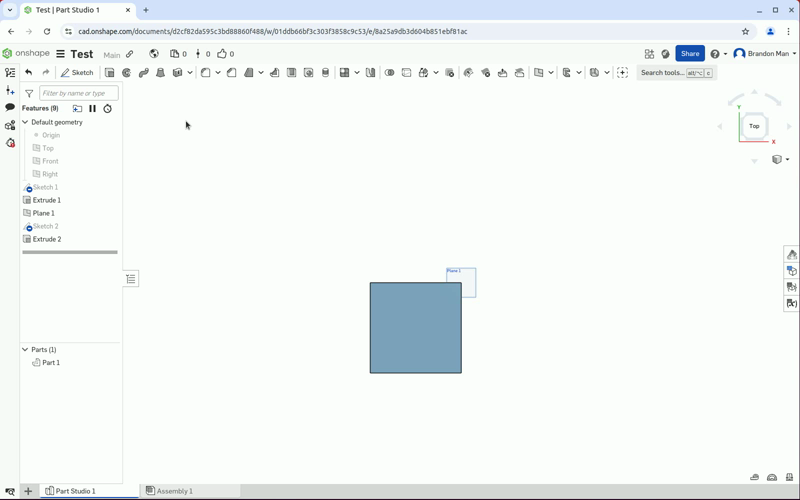
mouse_move(73, 189)
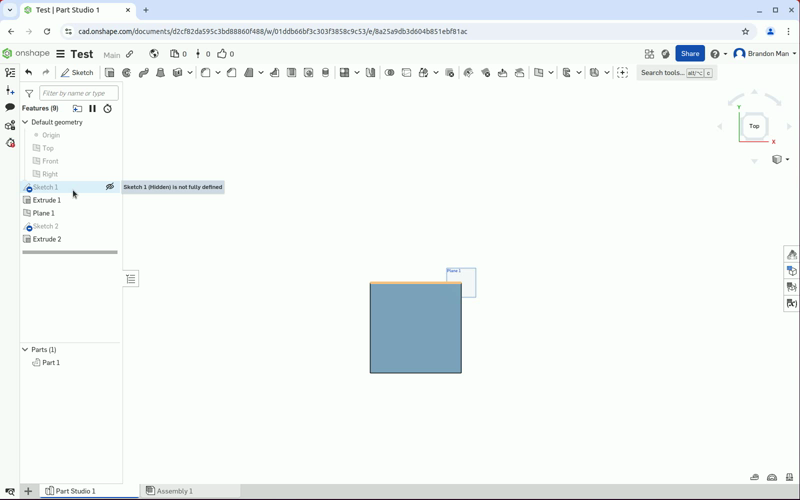
click(73, 189)
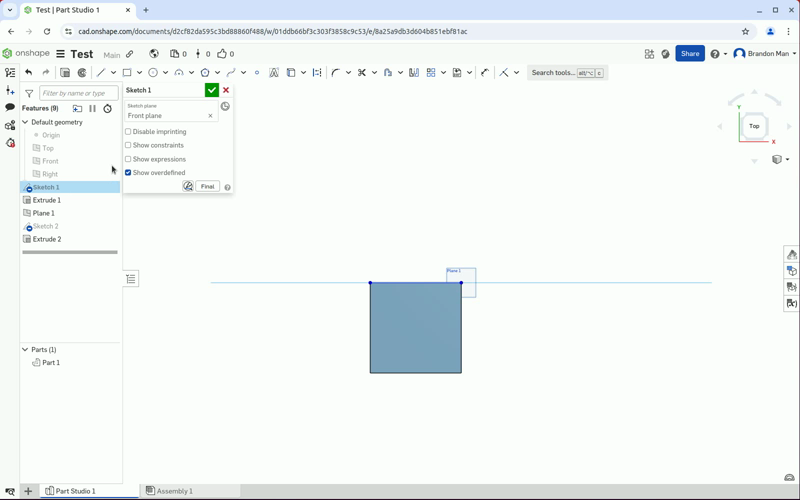
mouse_move(229, 92)
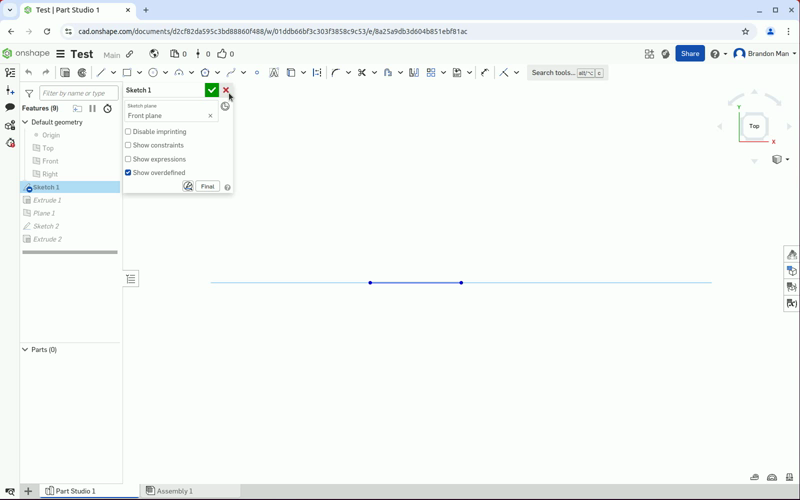
click(229, 92)
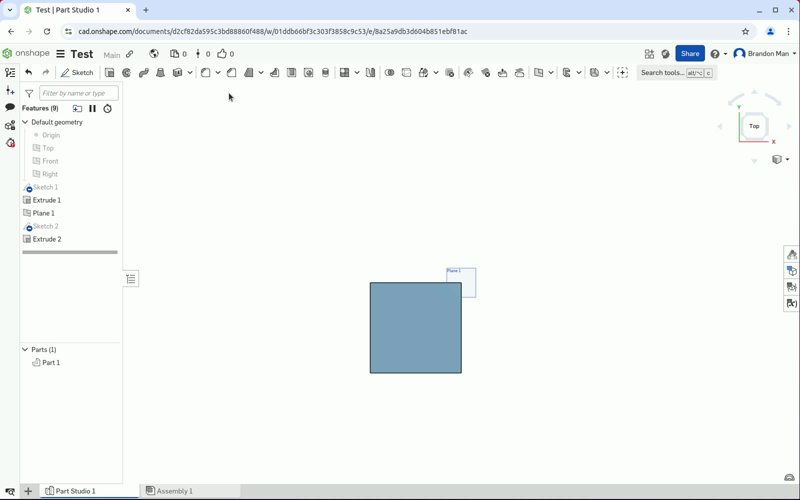
mouse_move(73, 352)
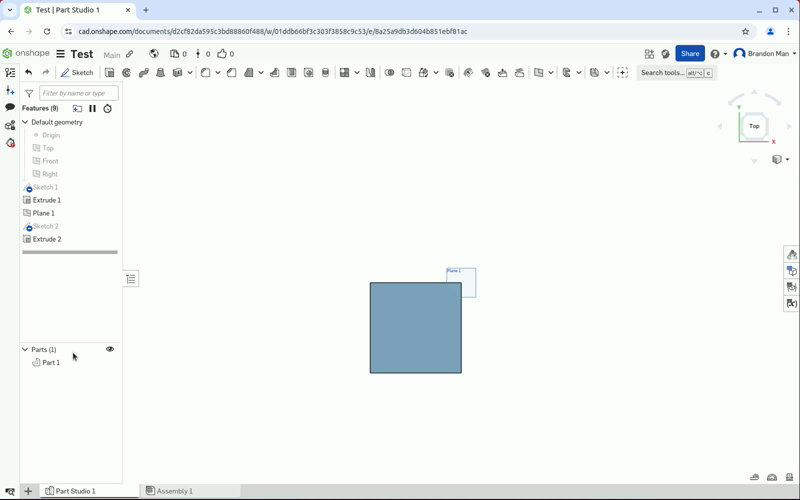
key(y)
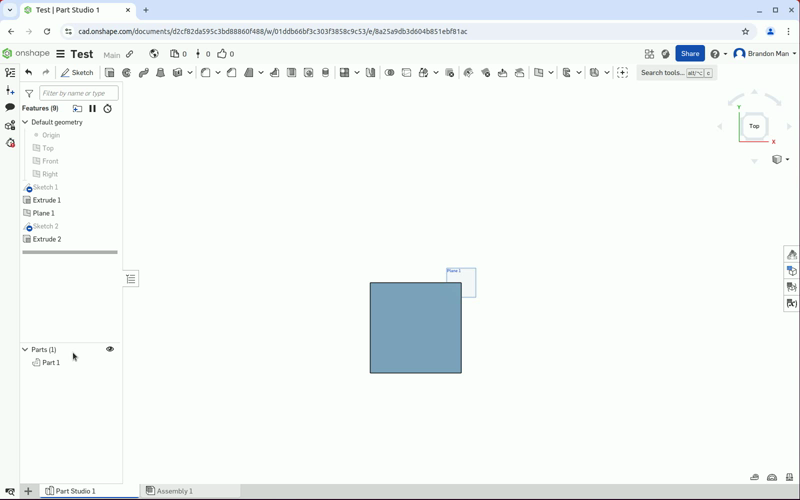
key(shift+p)
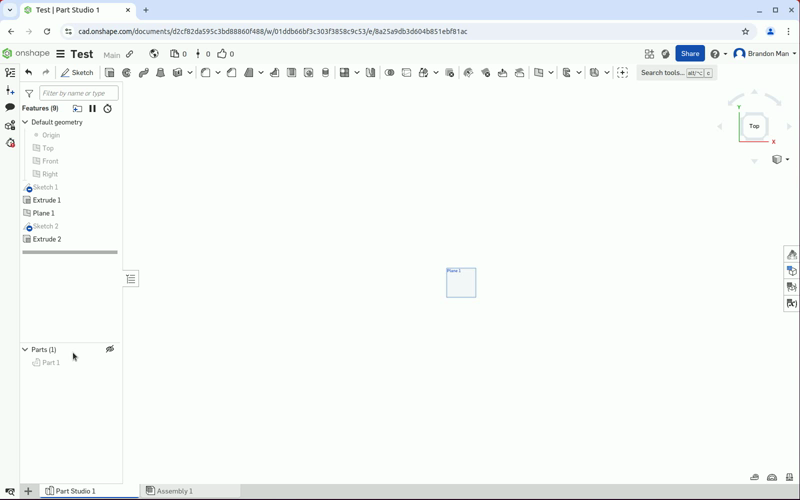
key(space)
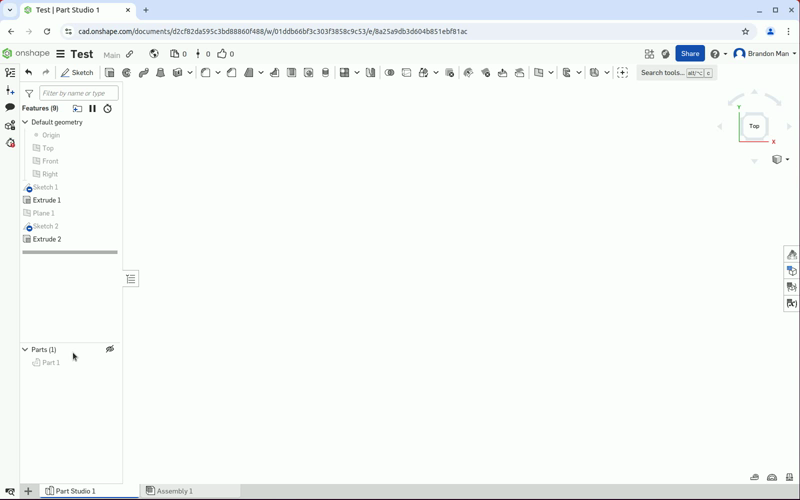
key_down(shift)
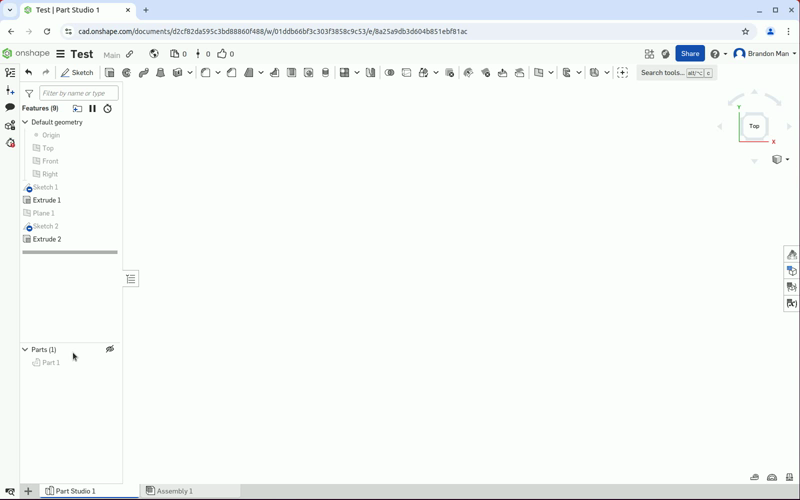
key(up)
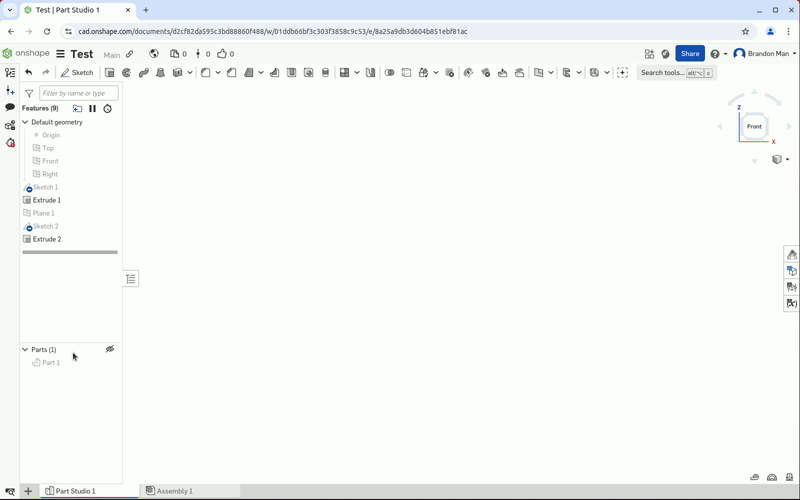
key_up(shift)
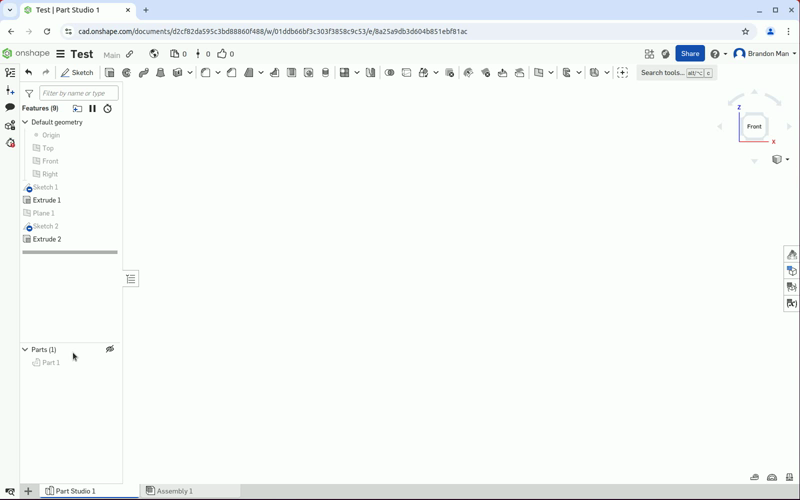
key(space)
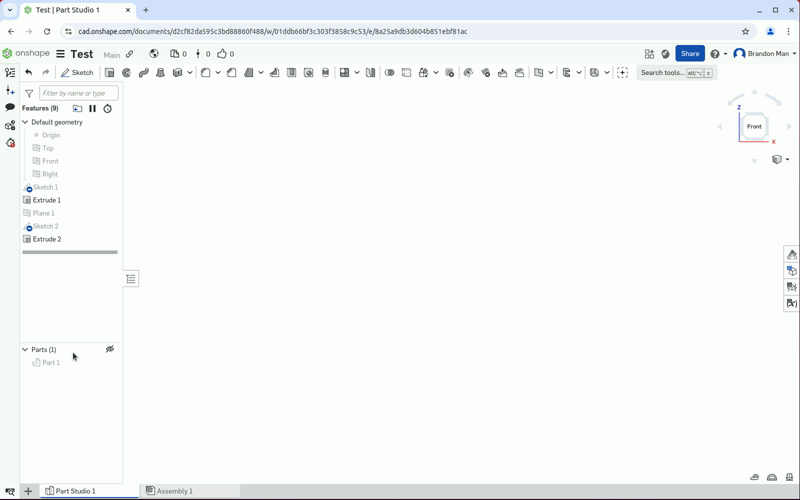
key_down(shift)
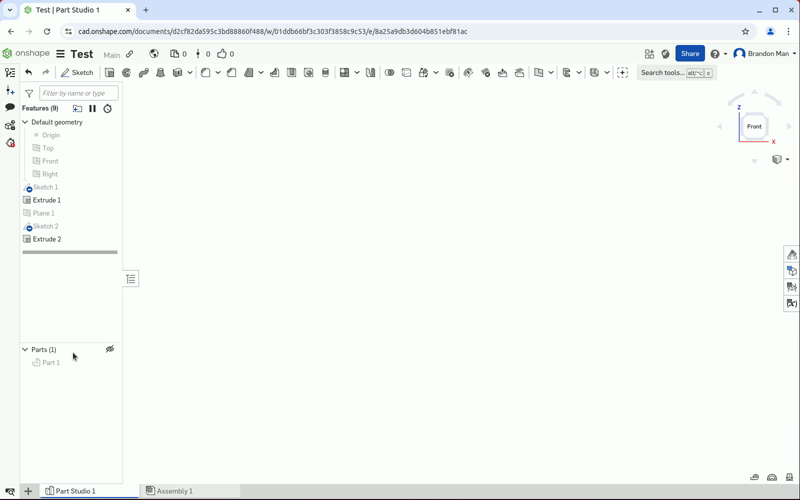
key(left)
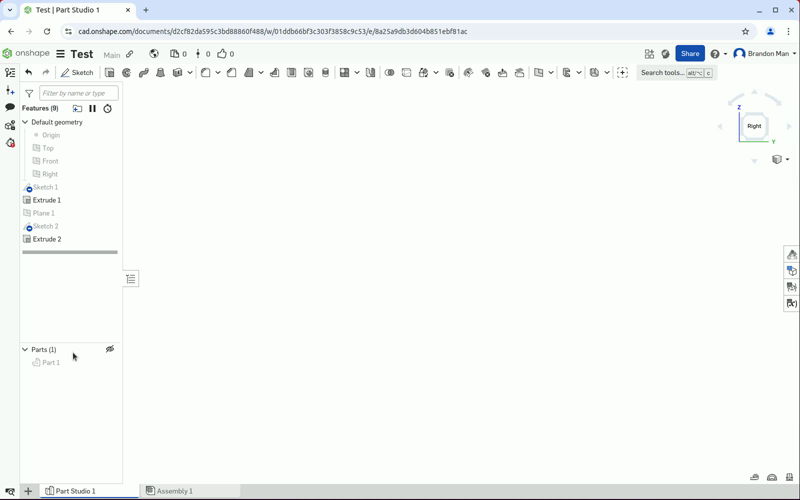
key_up(shift)
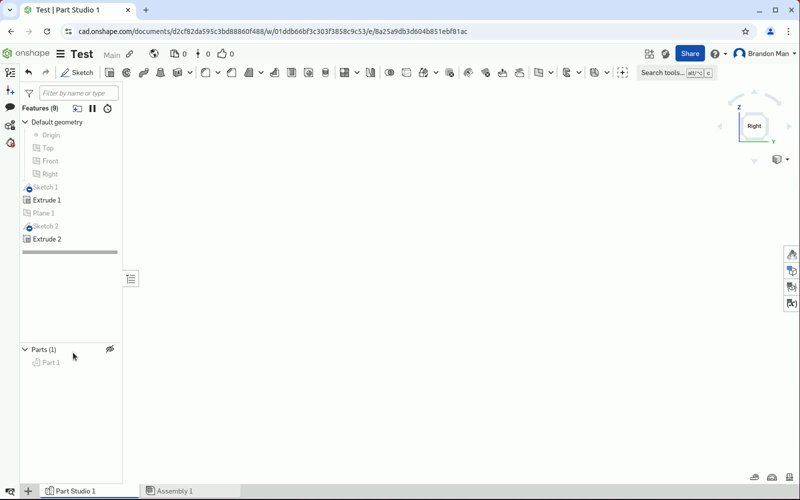
mouse_move(73, 352)
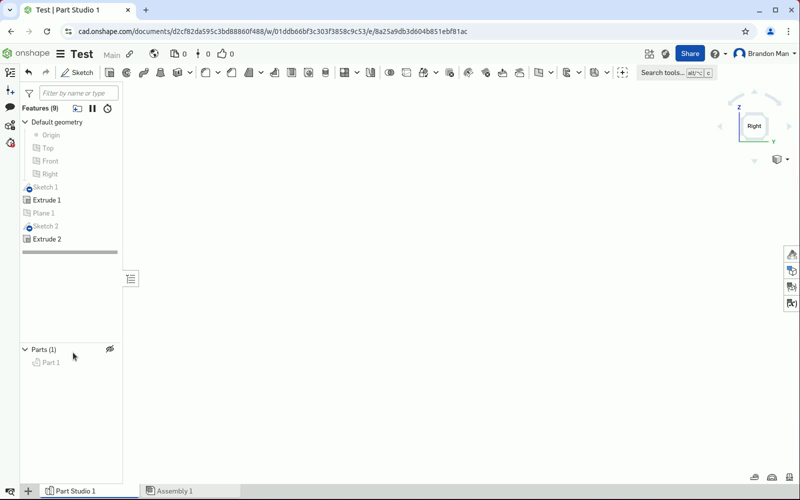
key(shift+y)
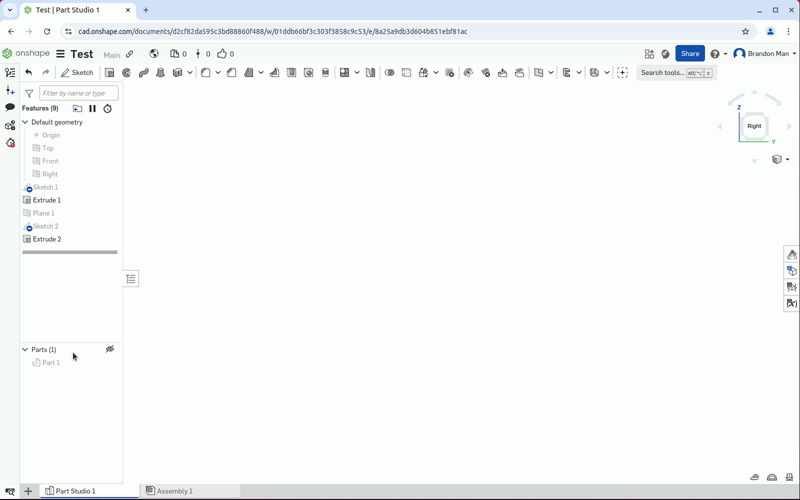
key(shift+s)
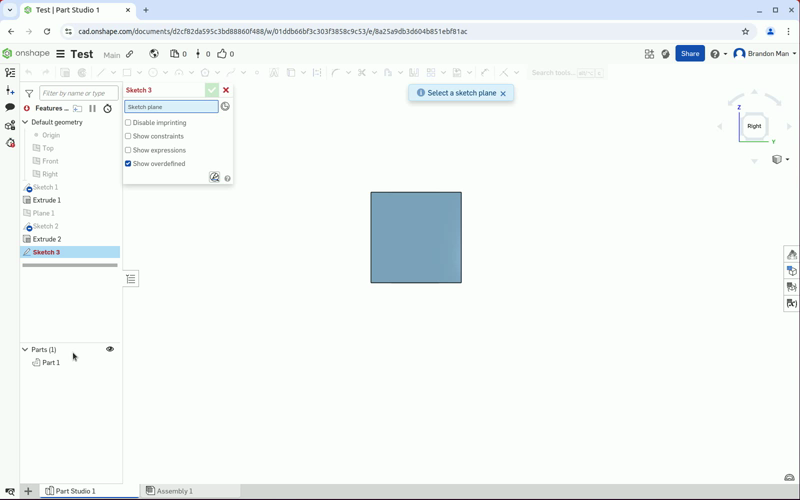
mouse_move(73, 176)
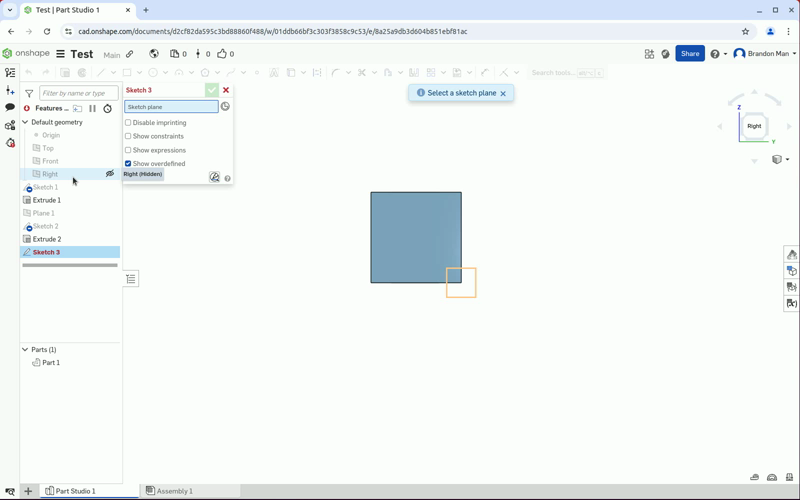
click(73, 176)
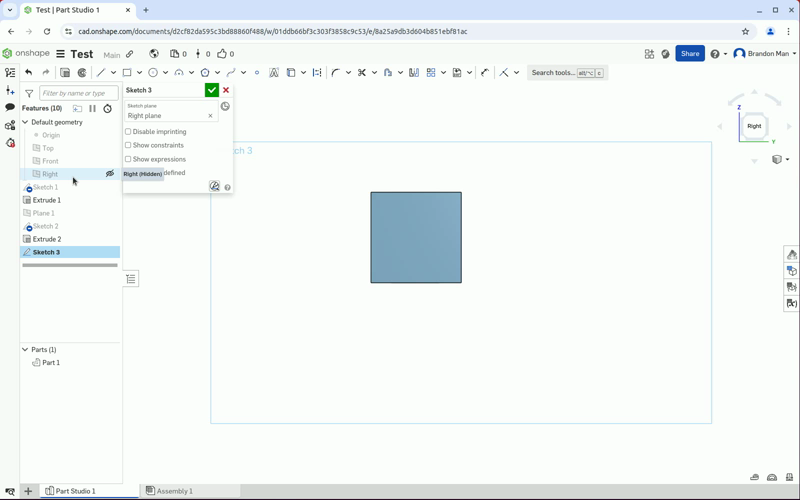
mouse_move(73, 352)
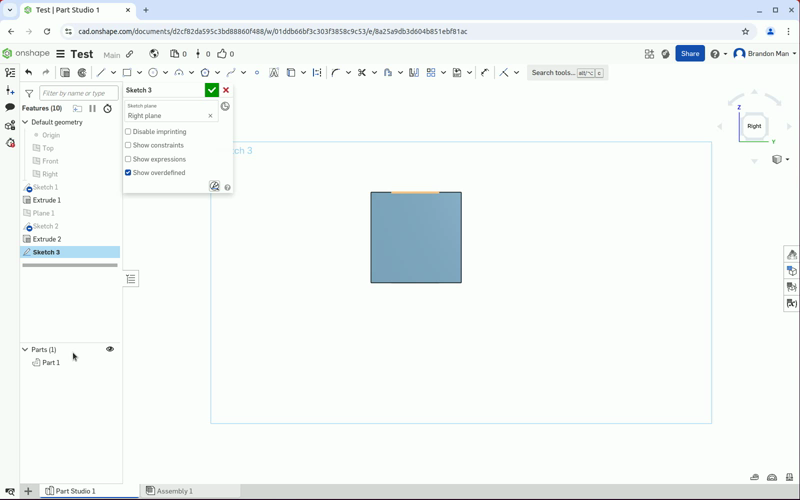
key(y)
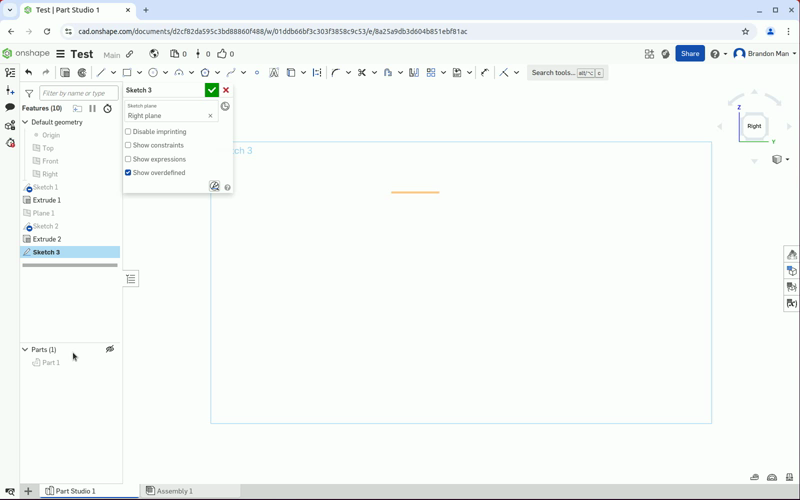
key(c)
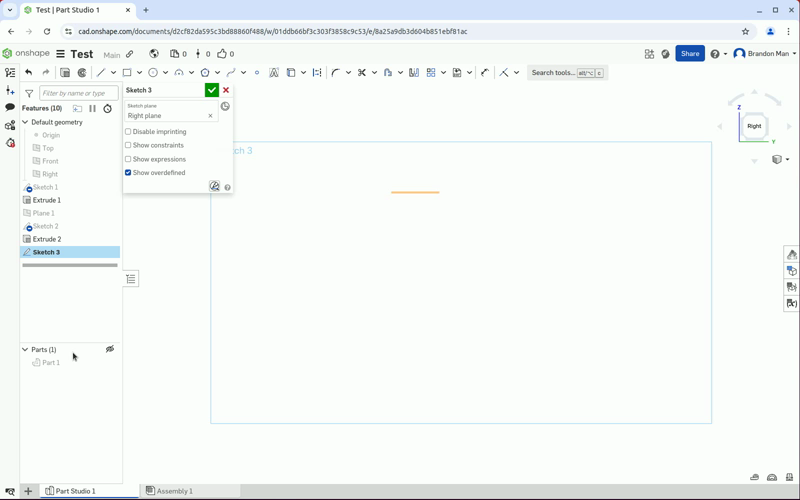
key_down(shift)
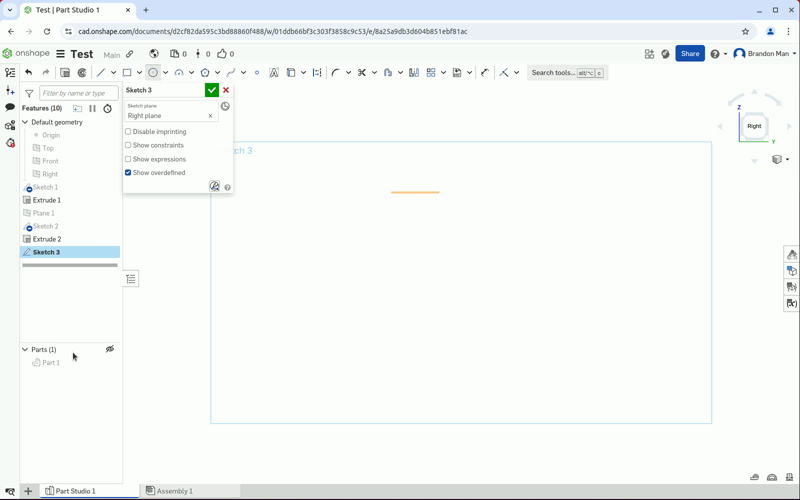
mouse_move(415, 237)
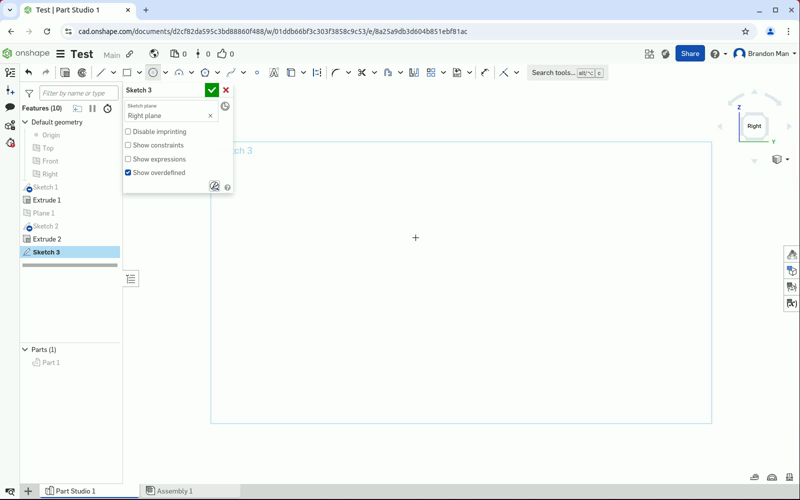
click(415, 237)
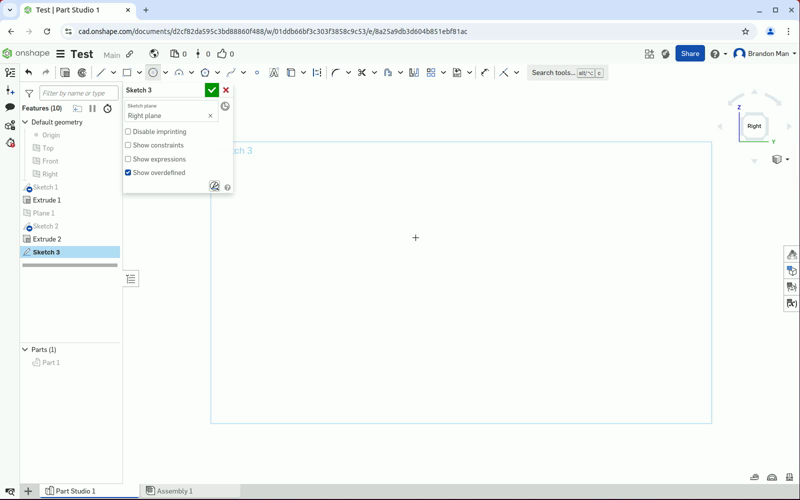
key_up(shift)
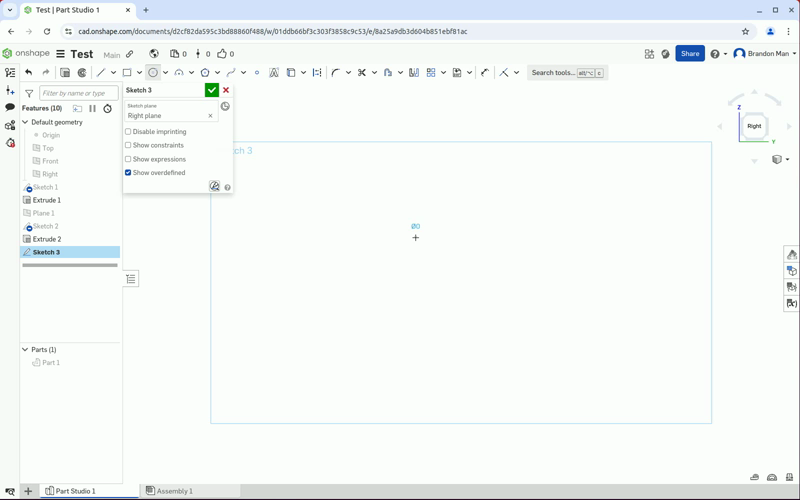
mouse_move(445, 237)
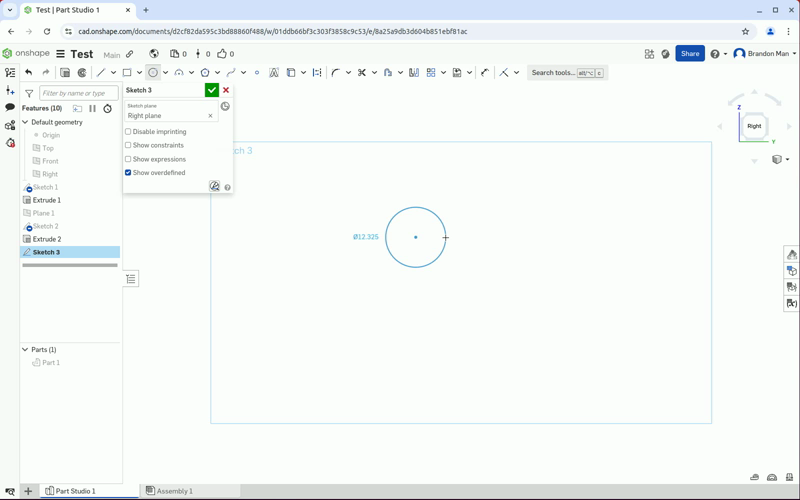
click(445, 237)
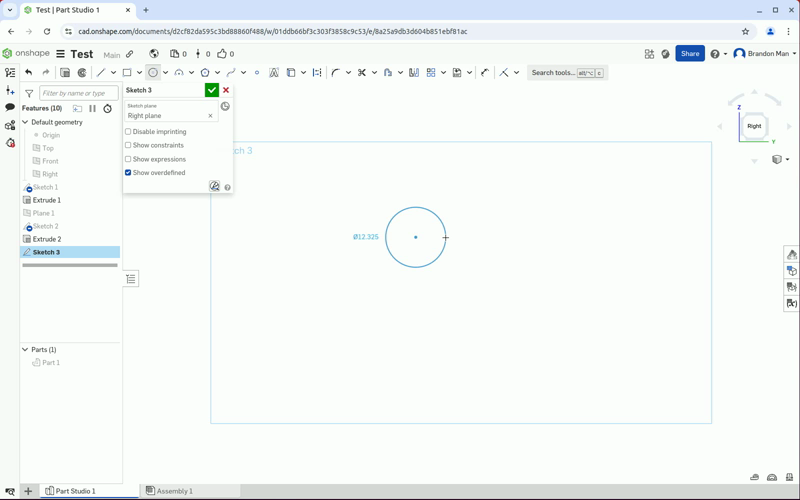
key(esc)
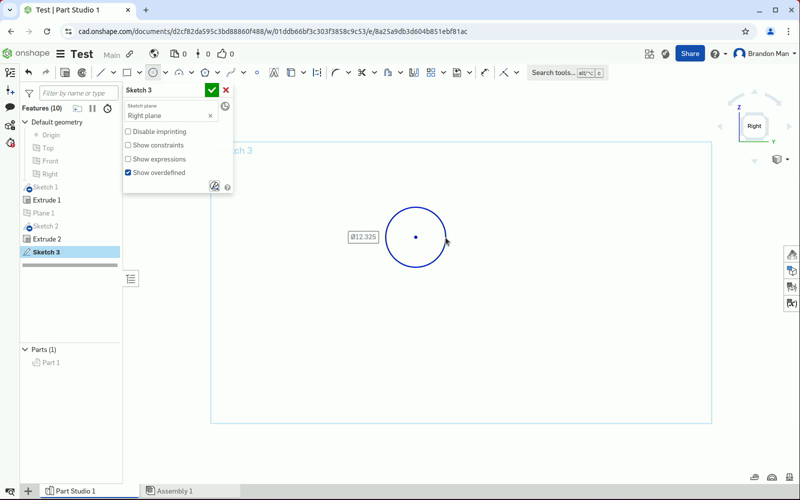
mouse_move(411, 215)
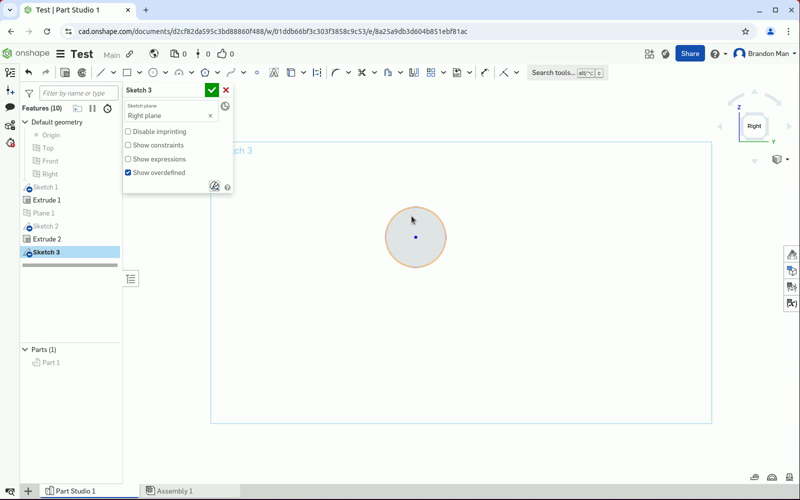
click(411, 215)
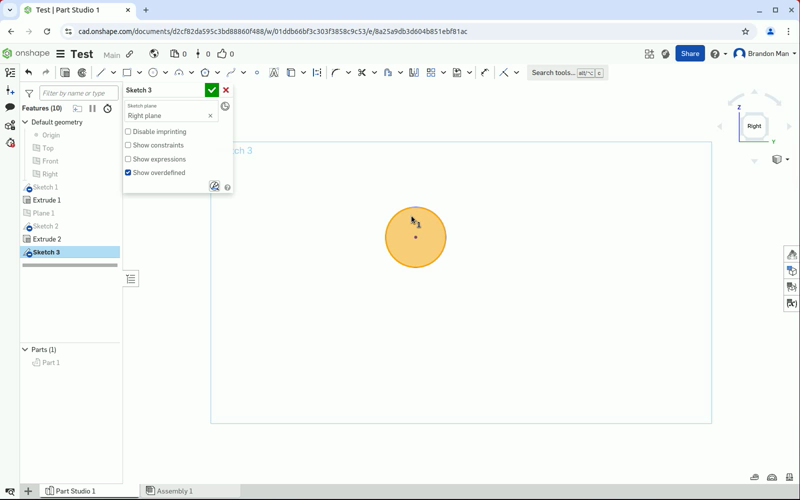
mouse_move(73, 352)
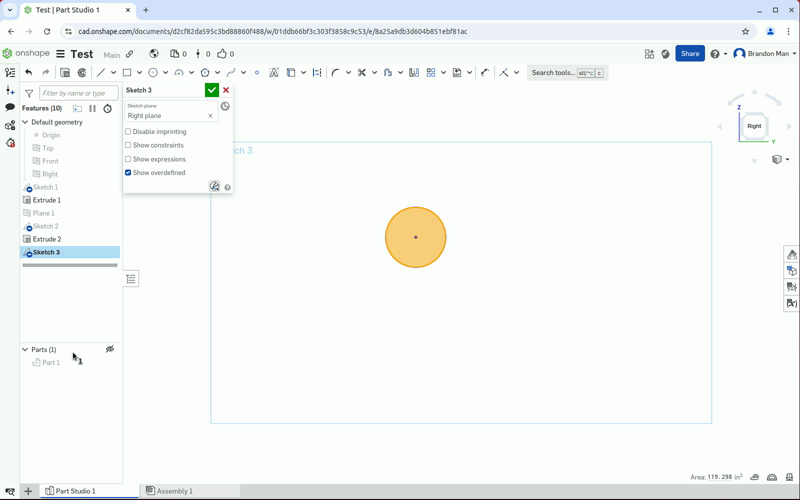
key(shift+y)
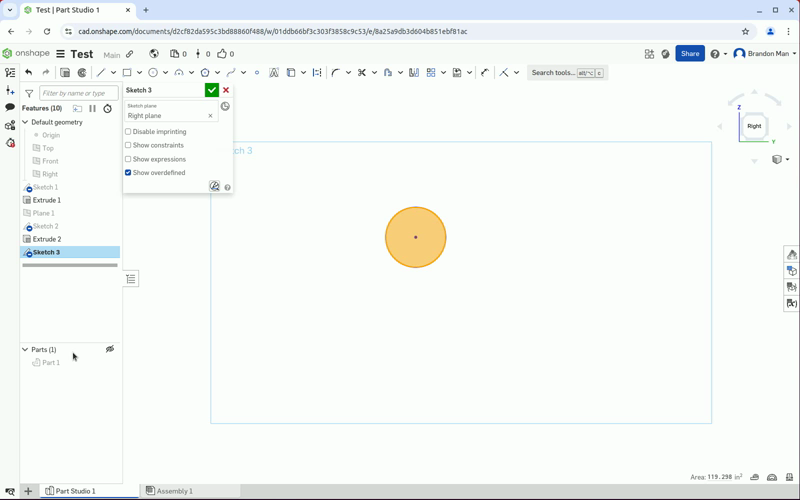
key(shift+e)
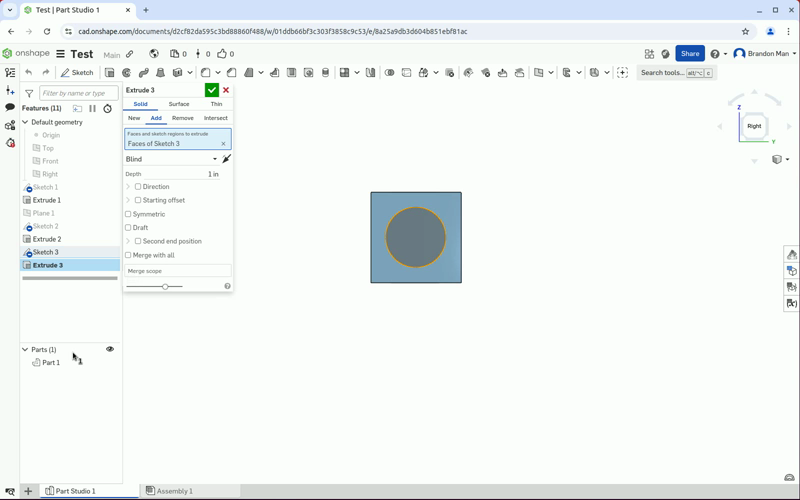
mouse_move(143, 106)
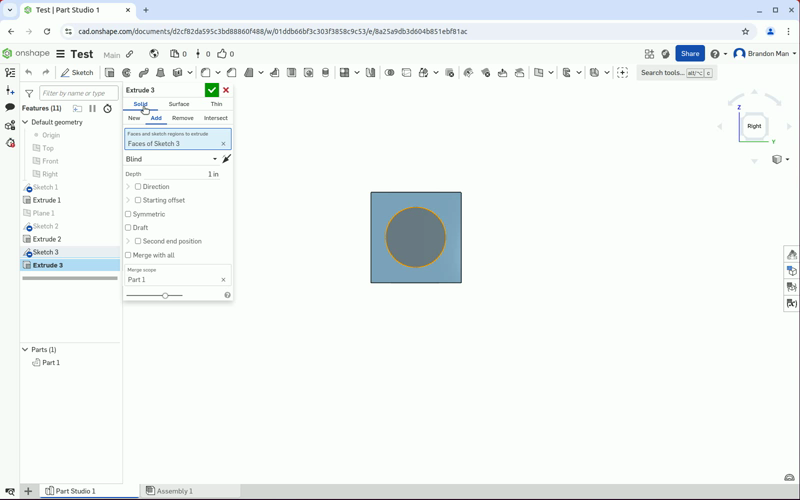
click(143, 106)
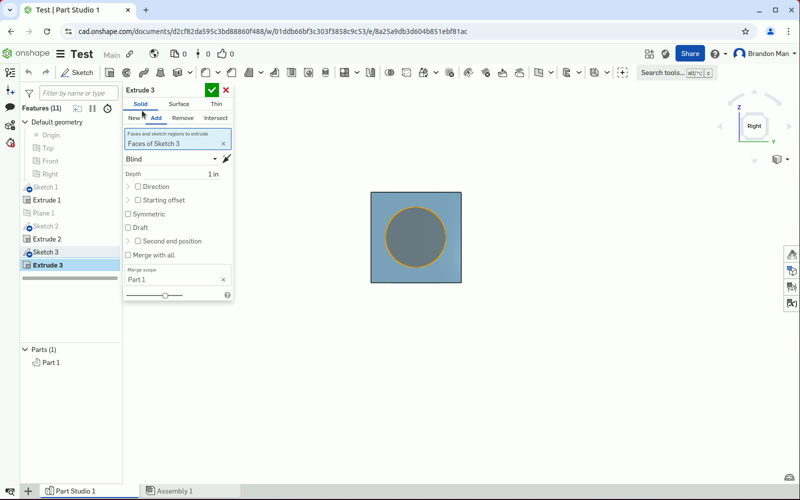
mouse_move(137, 120)
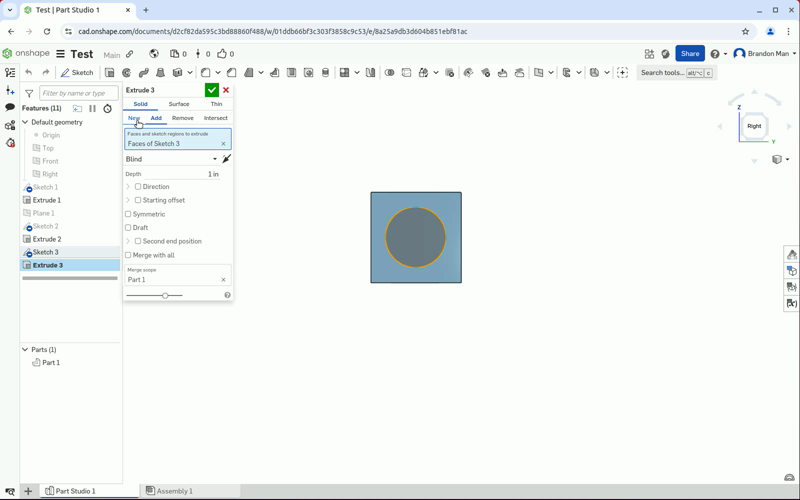
click(137, 120)
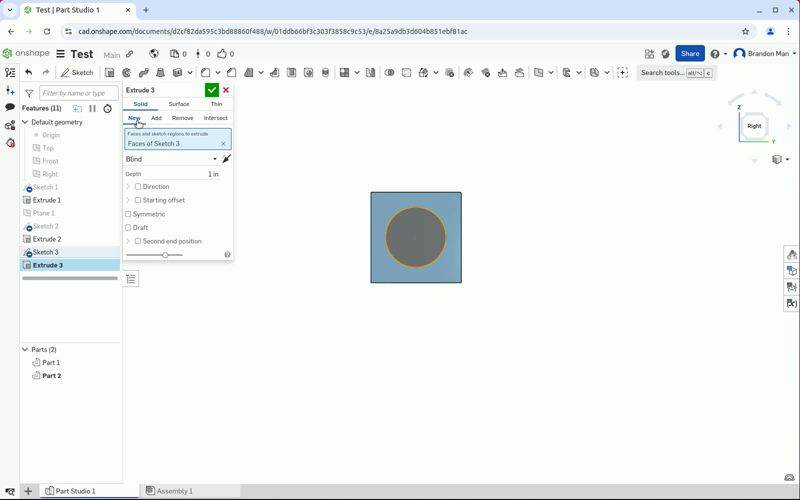
key(tab, 4)
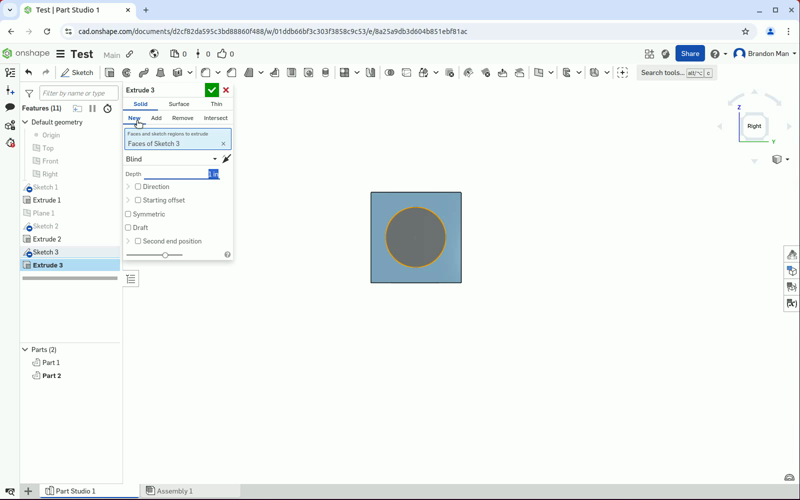
text(4.574)
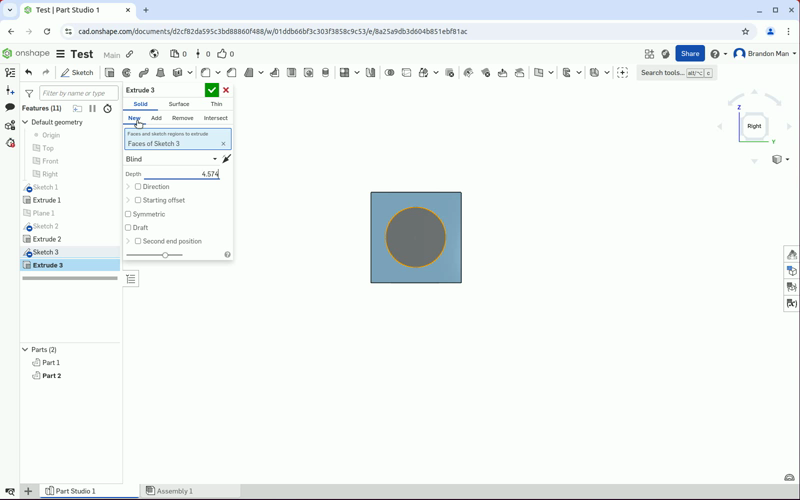
key(enter)
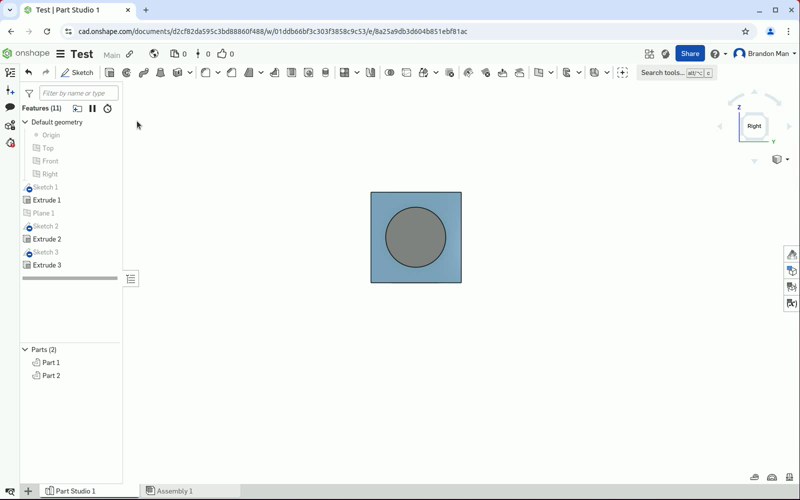
key(shift+h)
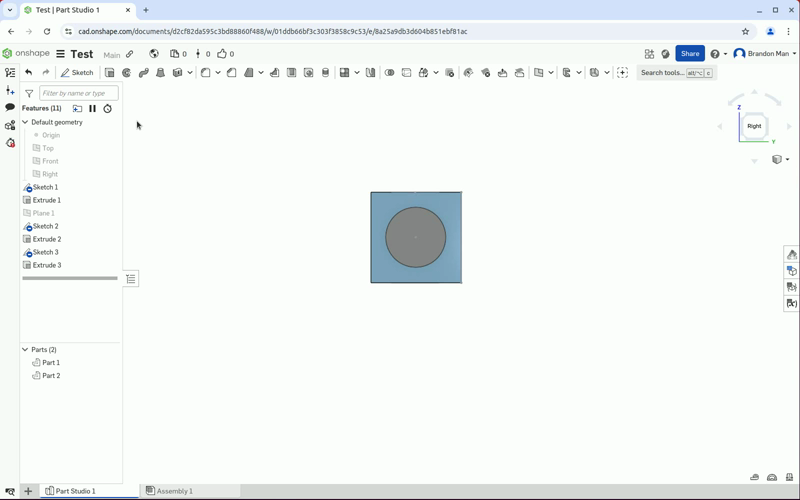
key(shift+h)
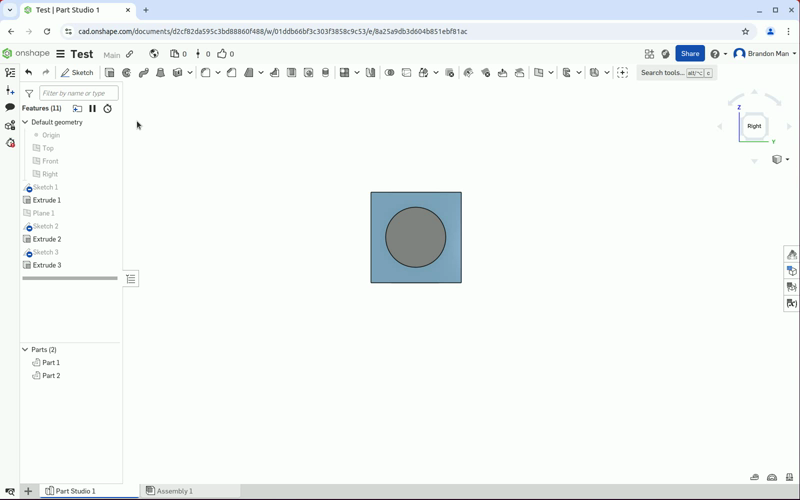
mouse_move(73, 189)
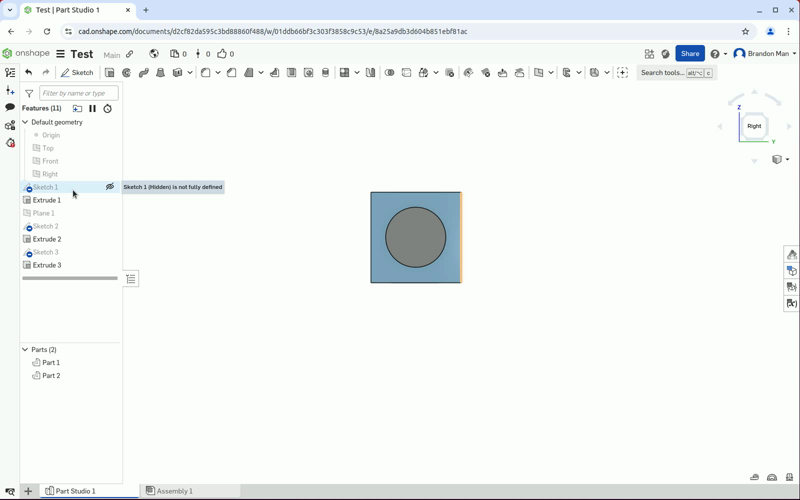
click(73, 189)
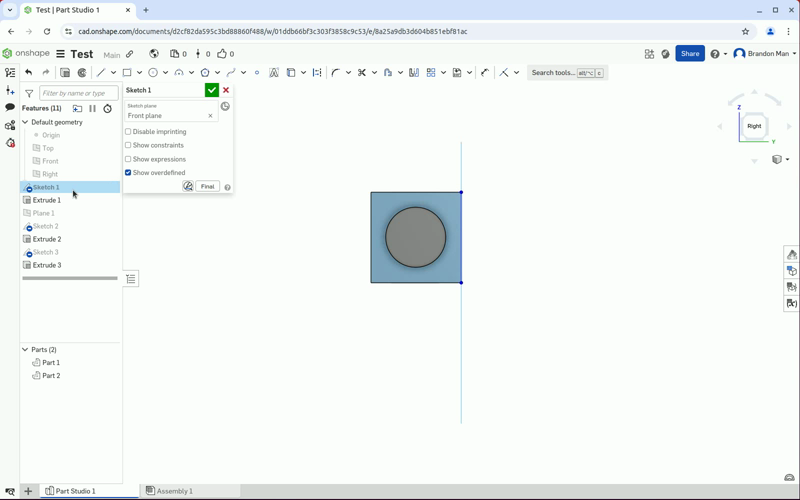
mouse_move(229, 92)
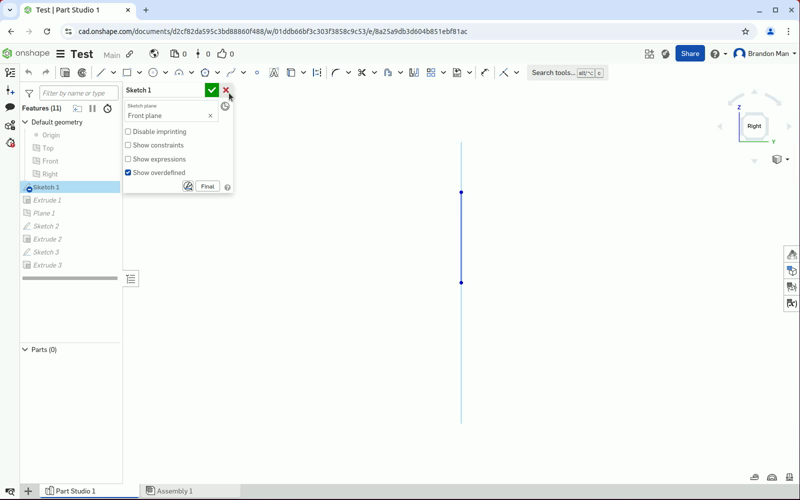
click(229, 92)
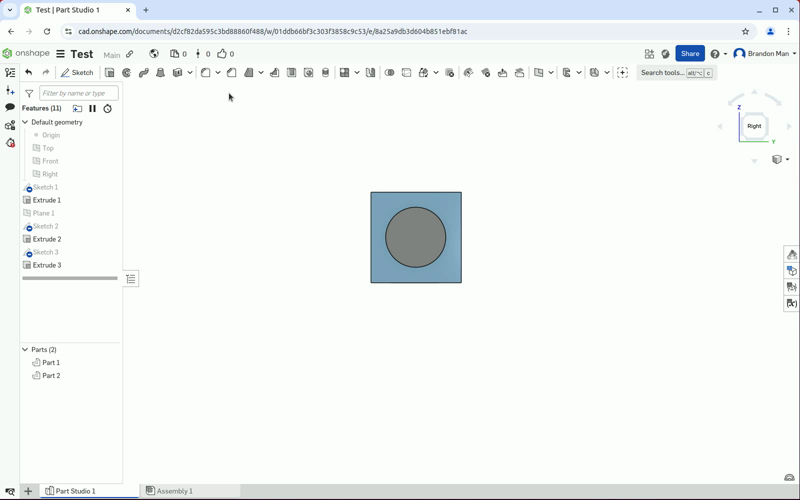
mouse_move(73, 352)
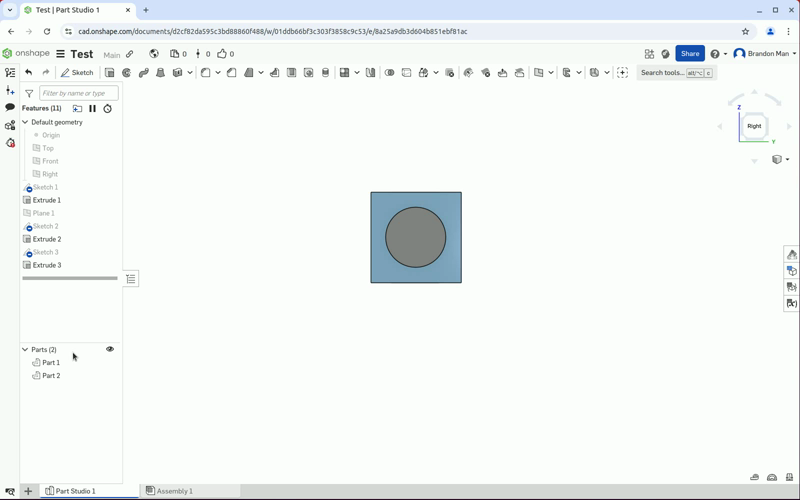
key(y)
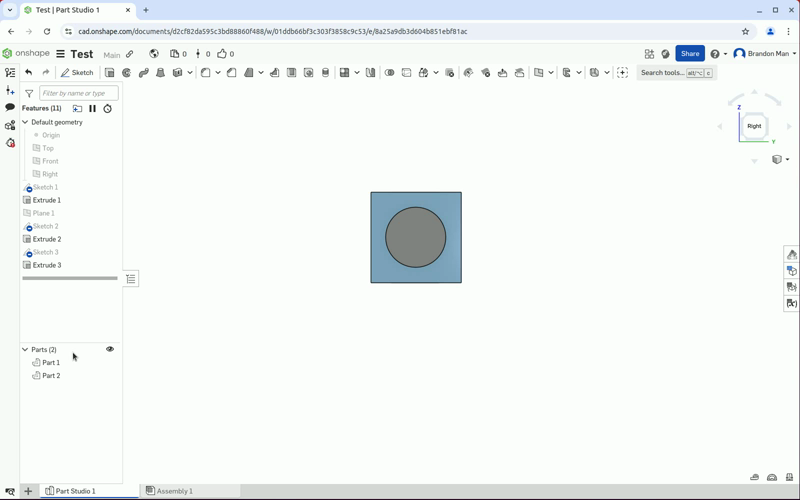
key(shift+p)
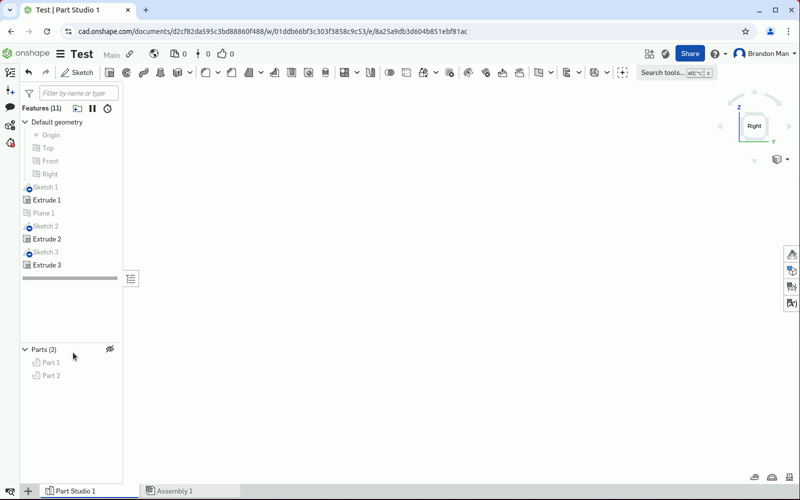
key(space)
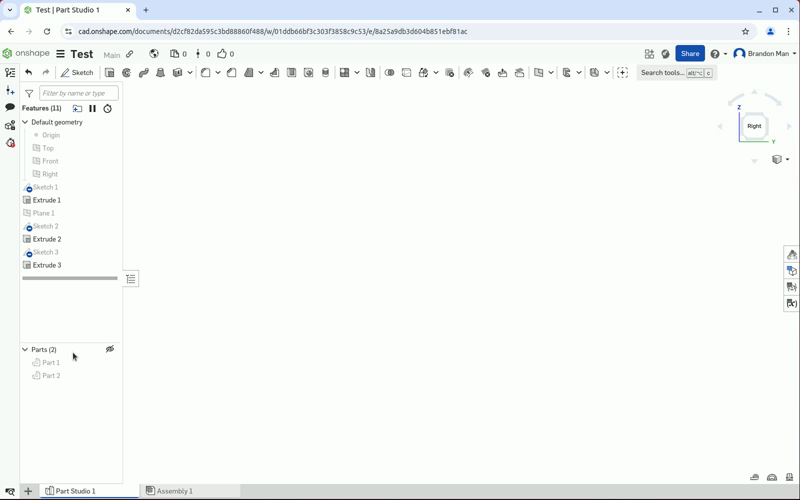
key_down(shift)
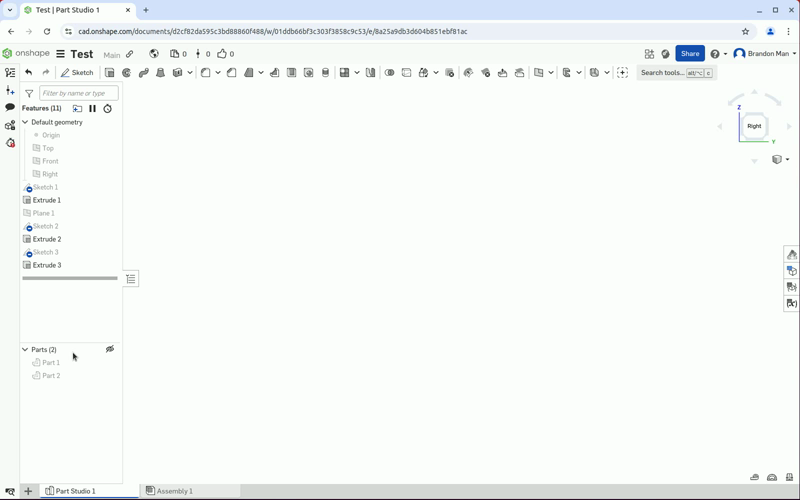
key(right)
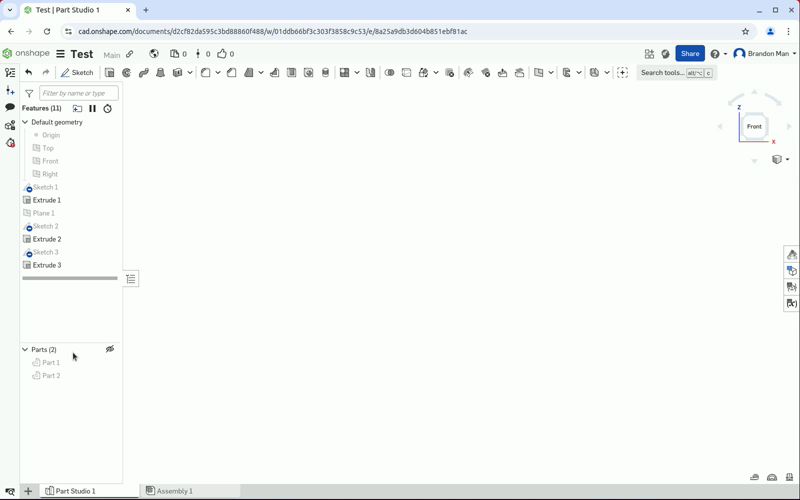
key_up(shift)
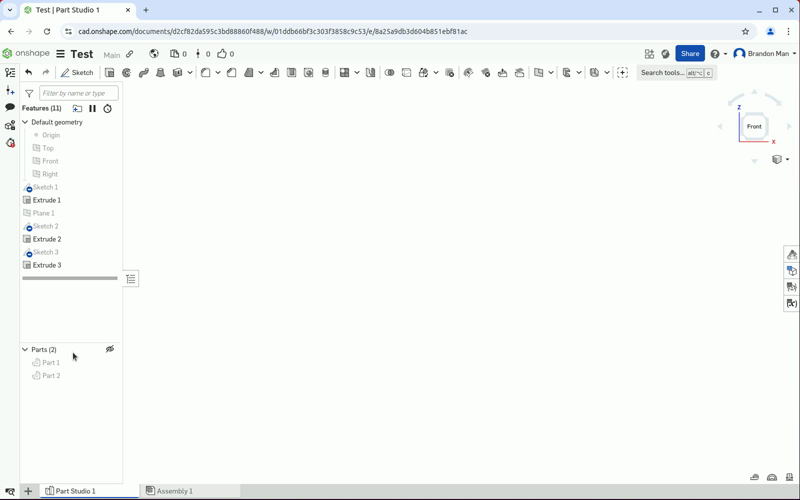
mouse_move(73, 352)
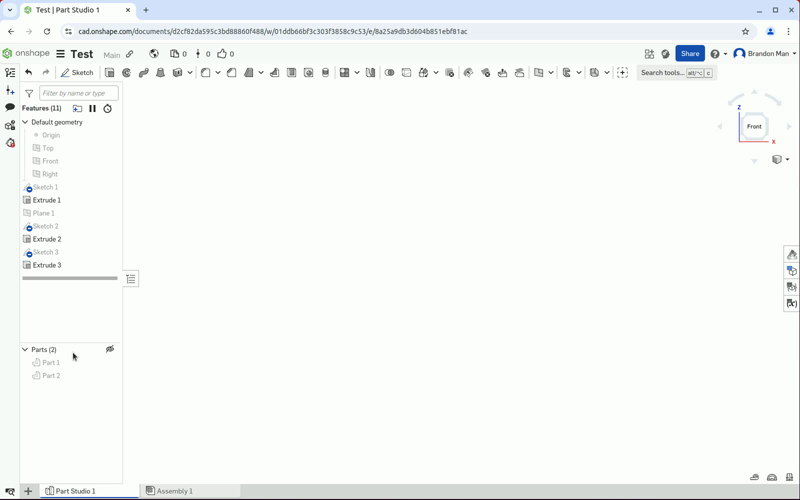
key(shift+y)
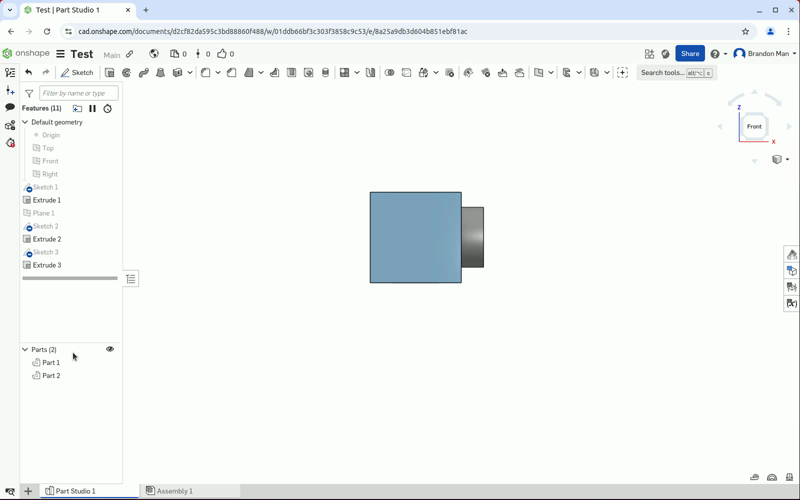
mouse_move(541, 75)
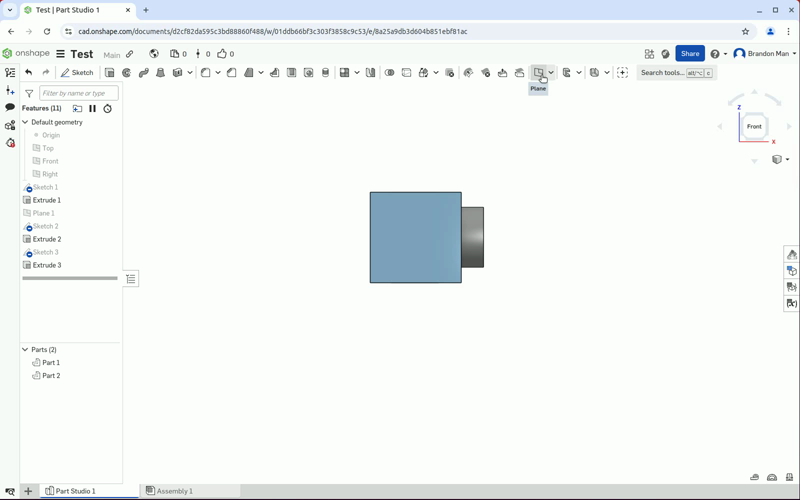
click(541, 75)
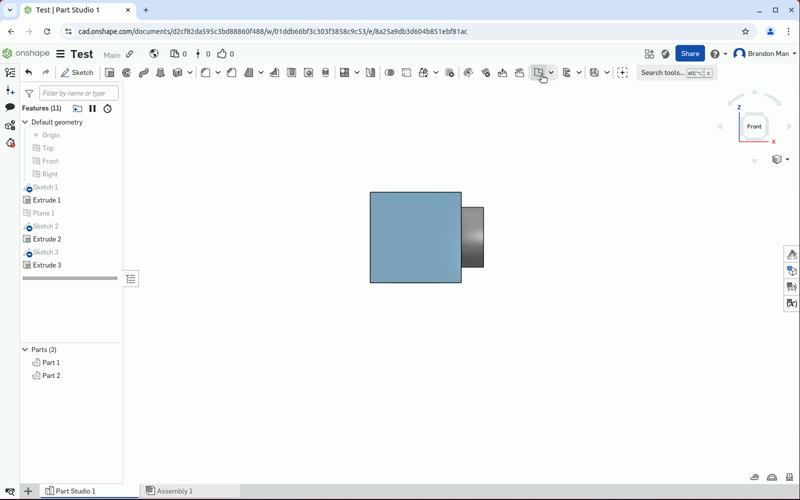
mouse_move(73, 163)
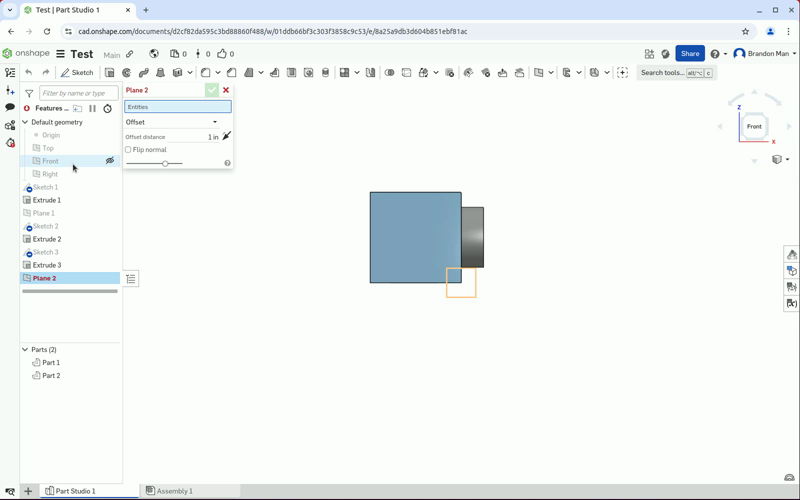
click(73, 163)
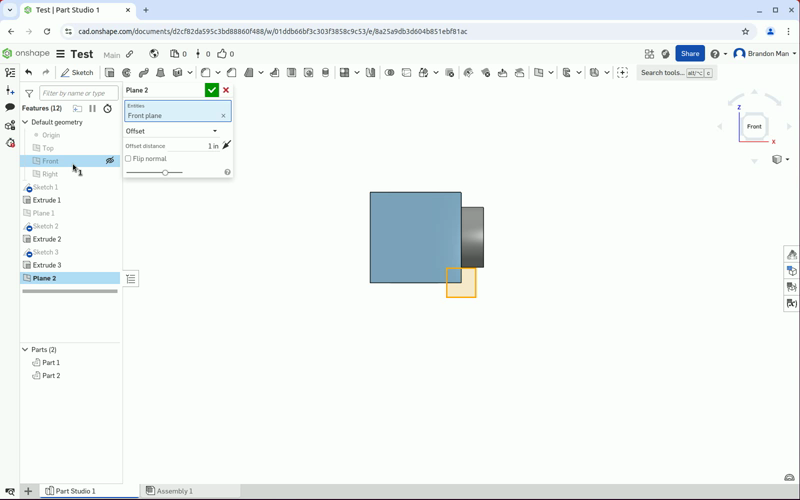
key(tab, 2)
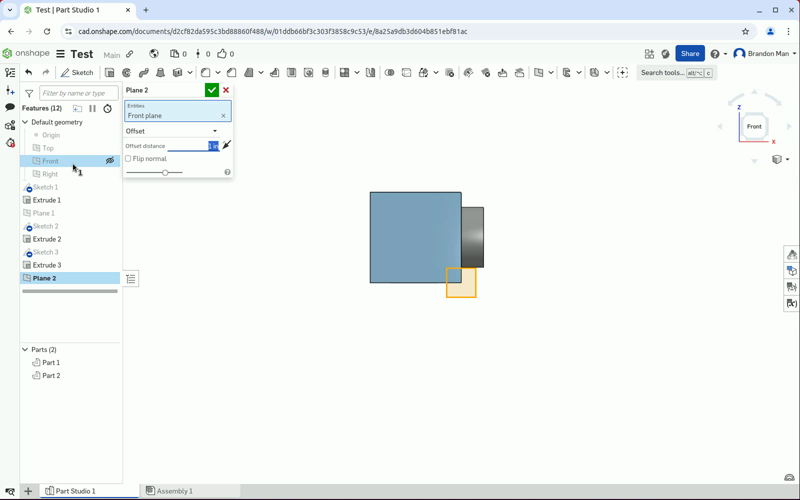
text(18.548)
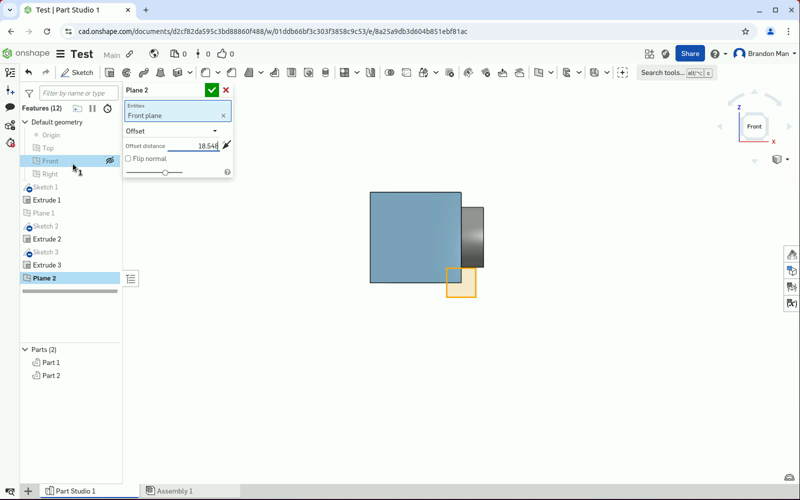
key(enter, 2)
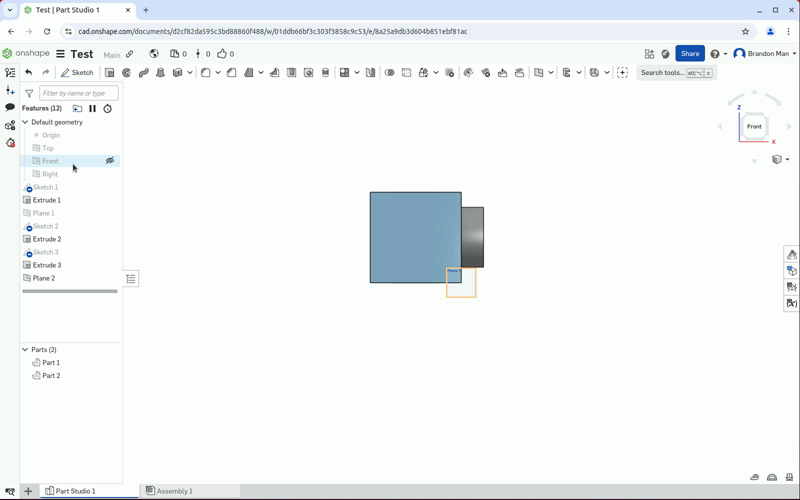
key(shift+s)
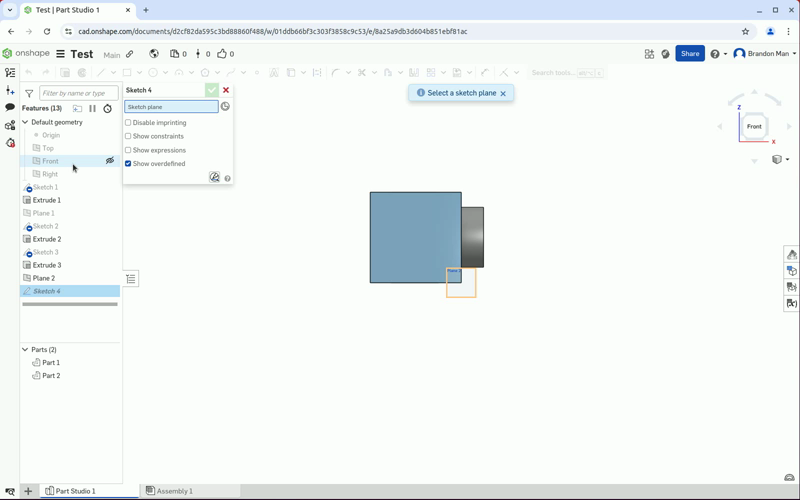
mouse_move(73, 280)
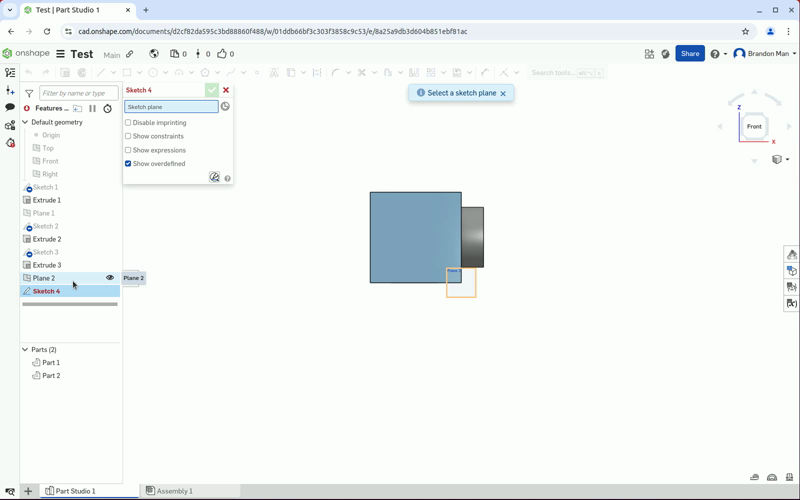
click(73, 280)
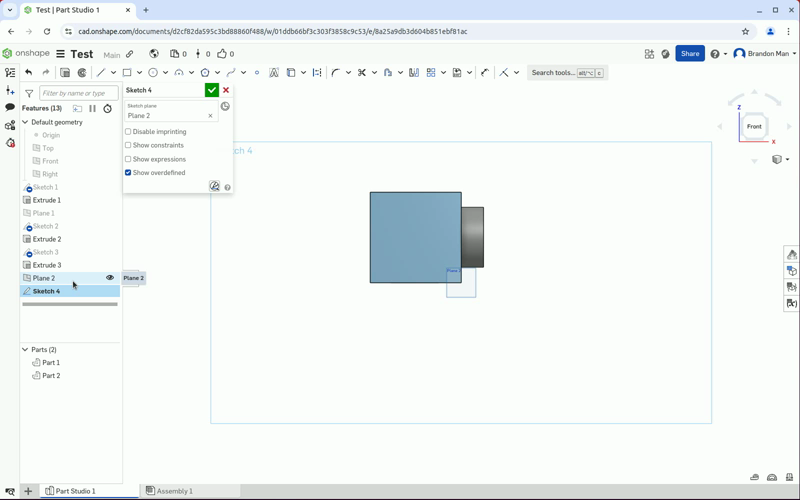
mouse_move(73, 352)
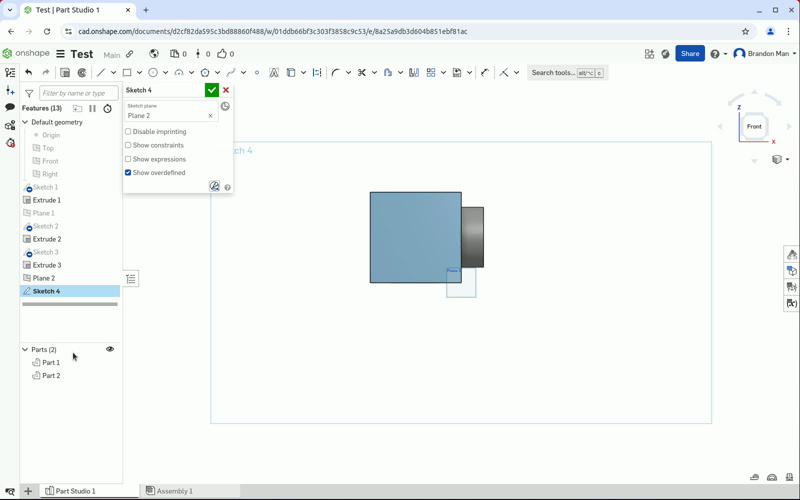
key(y)
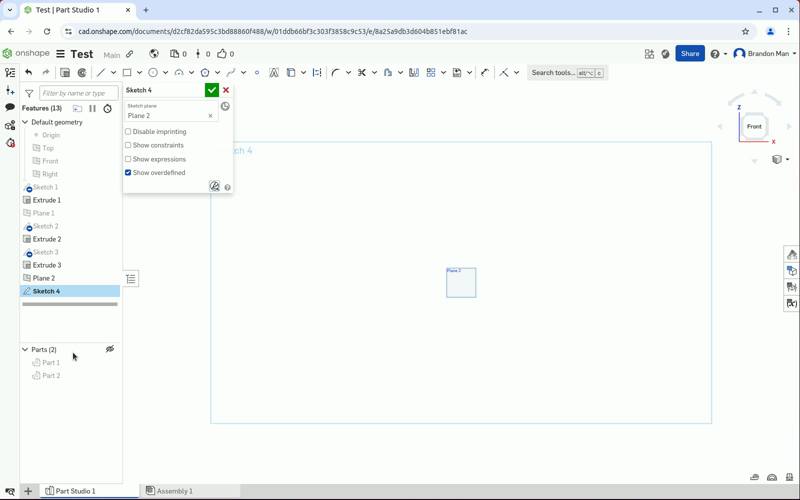
key(l)
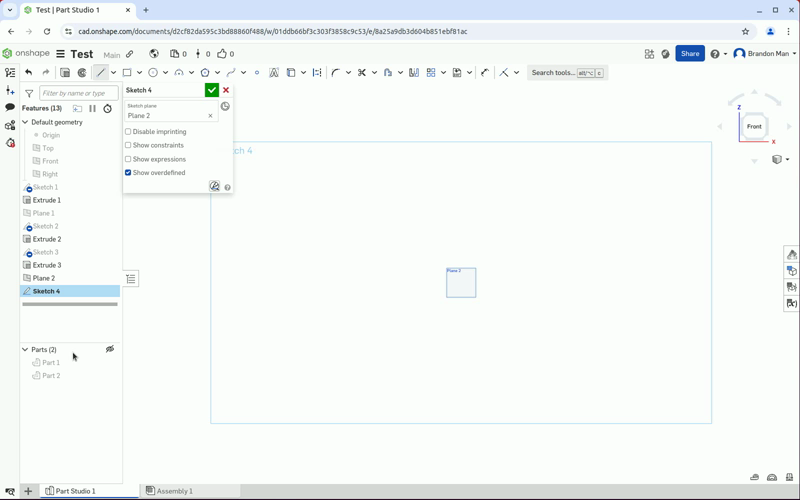
key_down(shift)
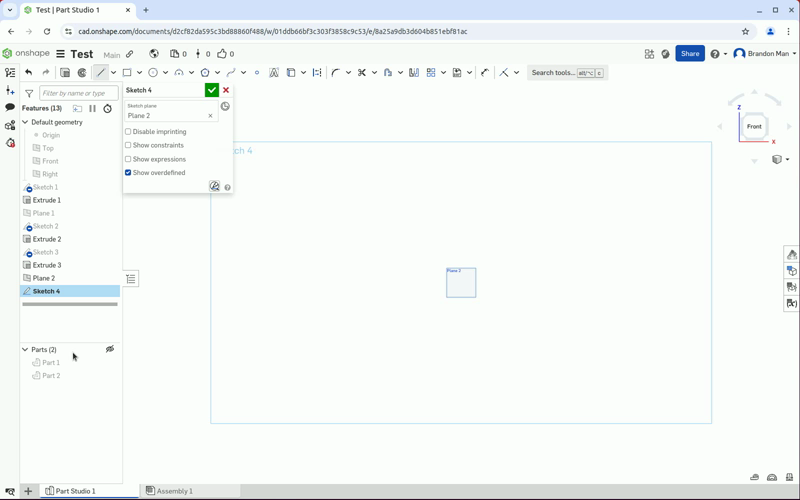
mouse_move(388, 268)
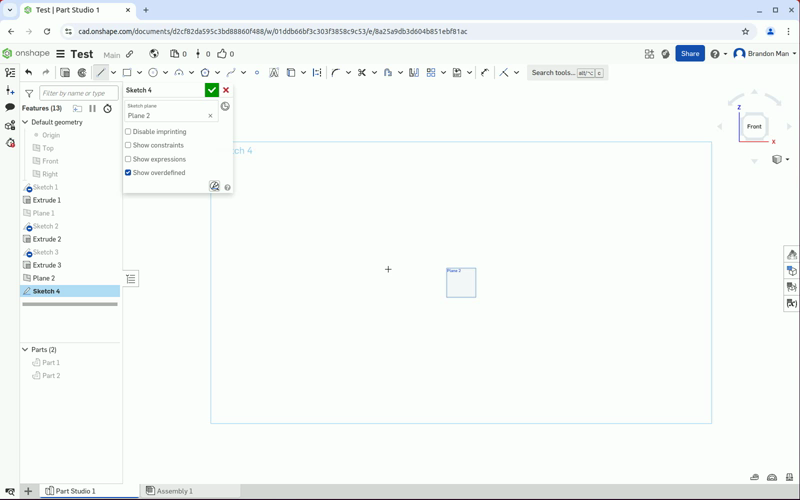
click(388, 268)
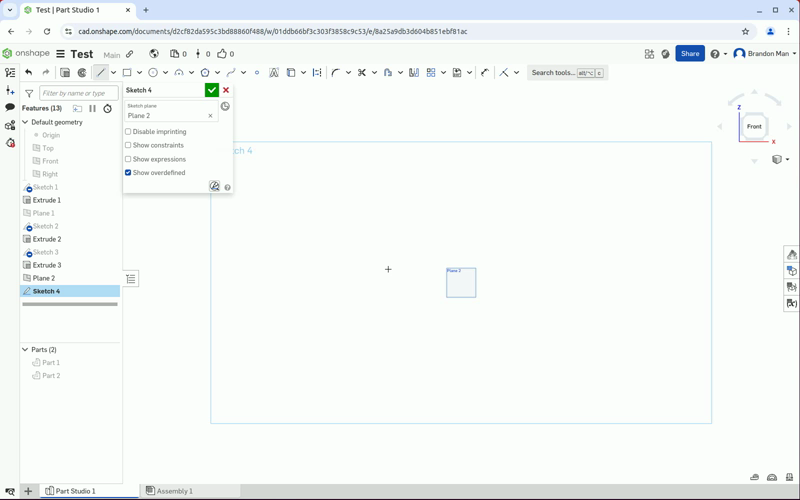
key_up(shift)
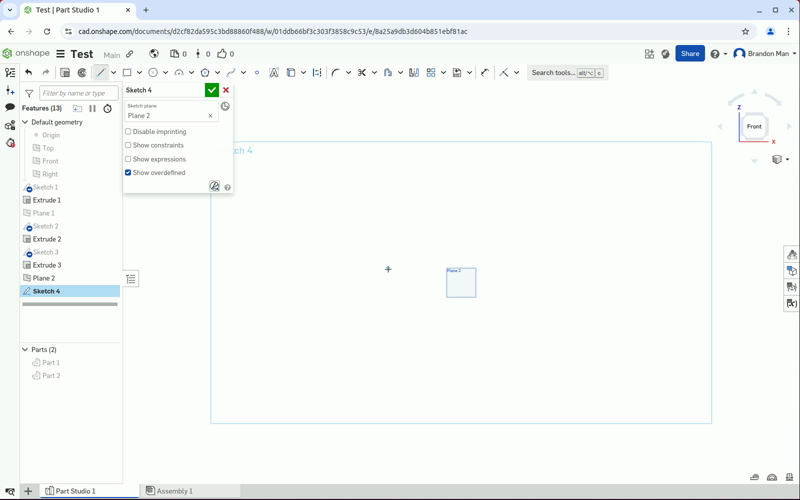
key_down(shift)
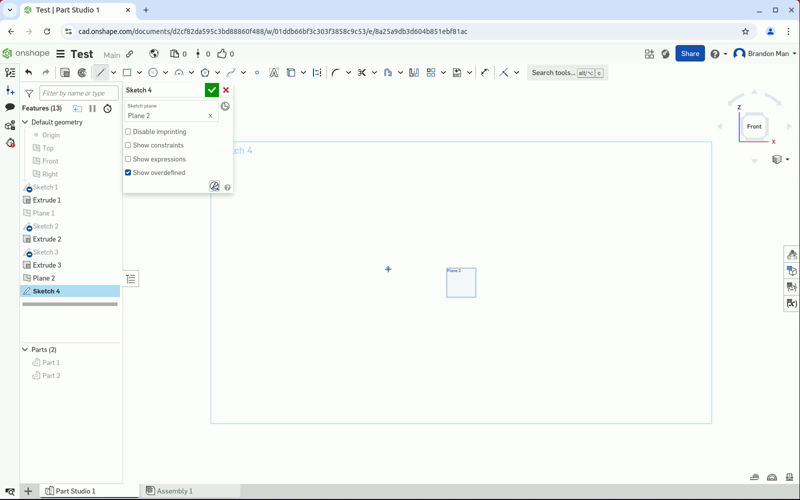
mouse_move(418, 268)
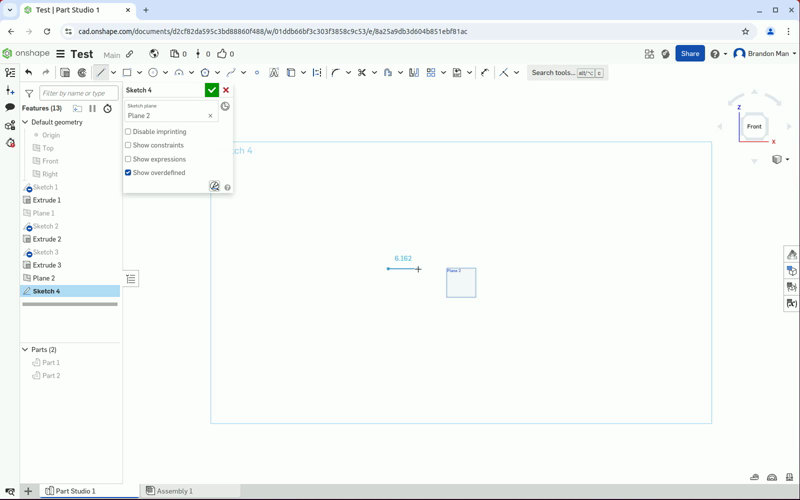
mouse_move(446, 268)
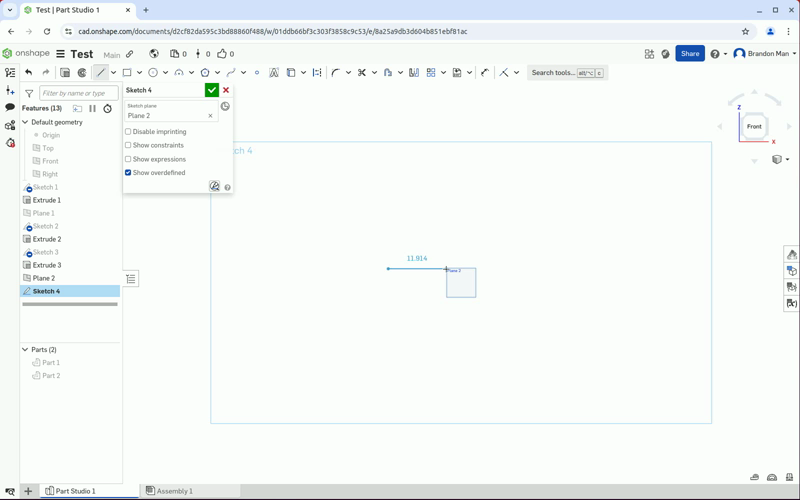
click(446, 268)
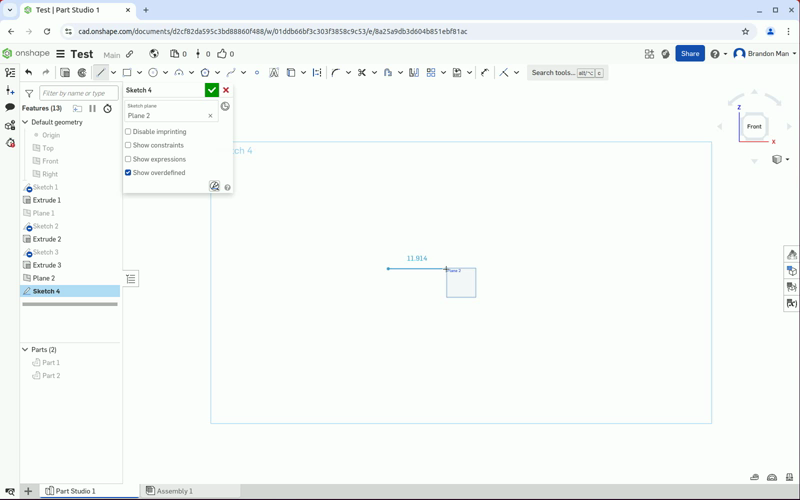
key_up(shift)
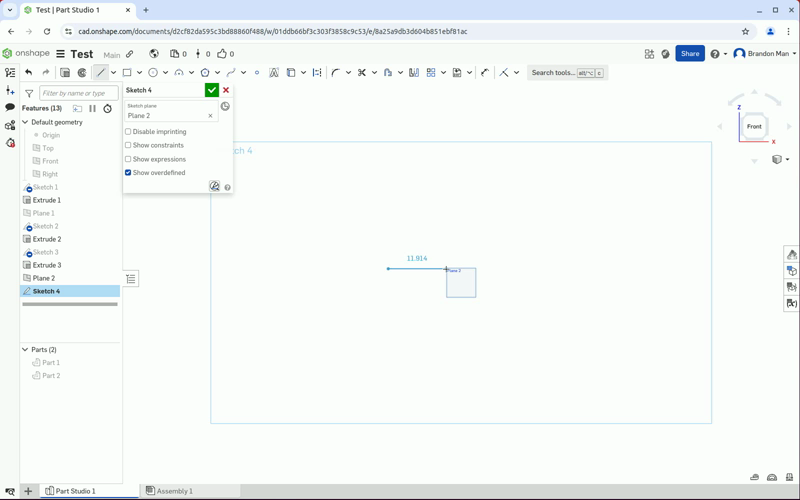
key_down(shift)
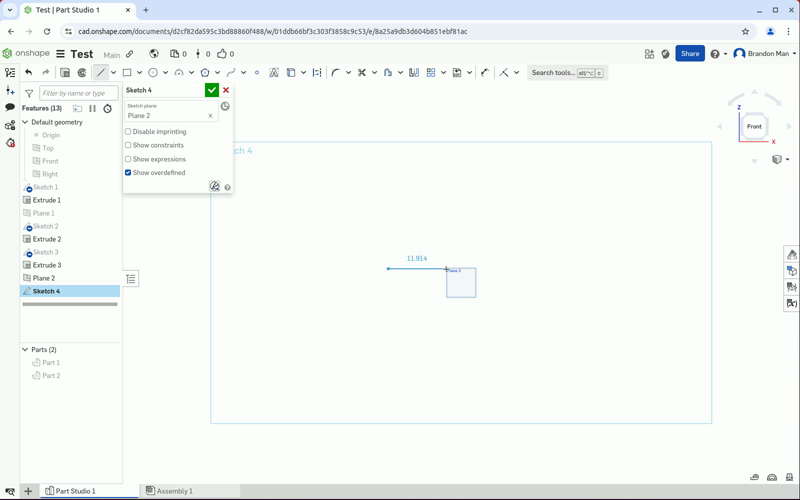
mouse_move(446, 206)
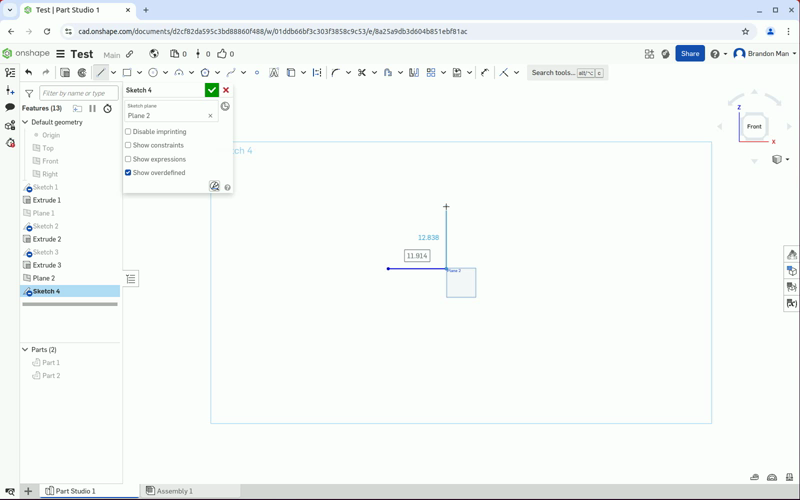
click(446, 206)
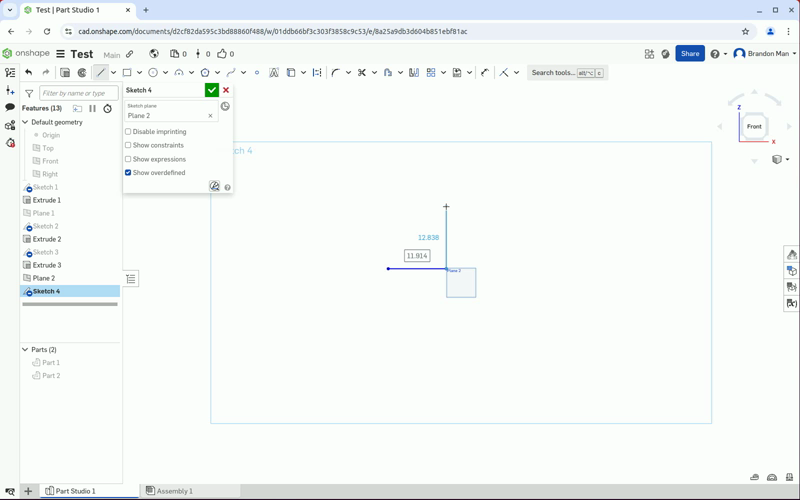
key_up(shift)
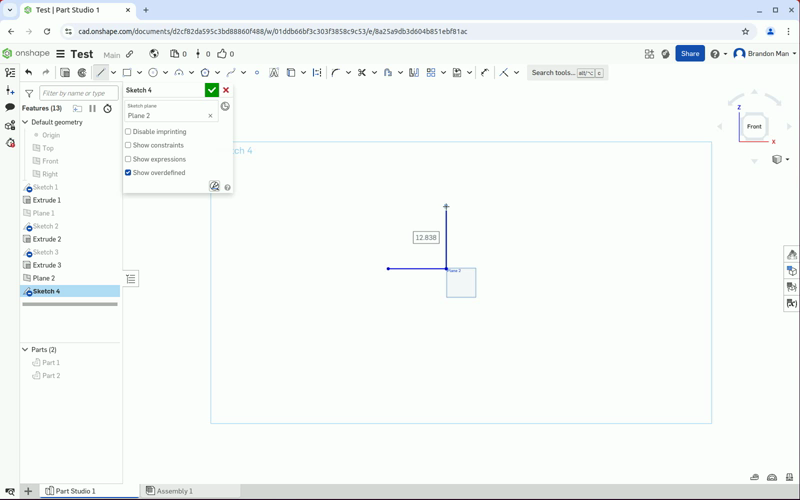
key_down(shift)
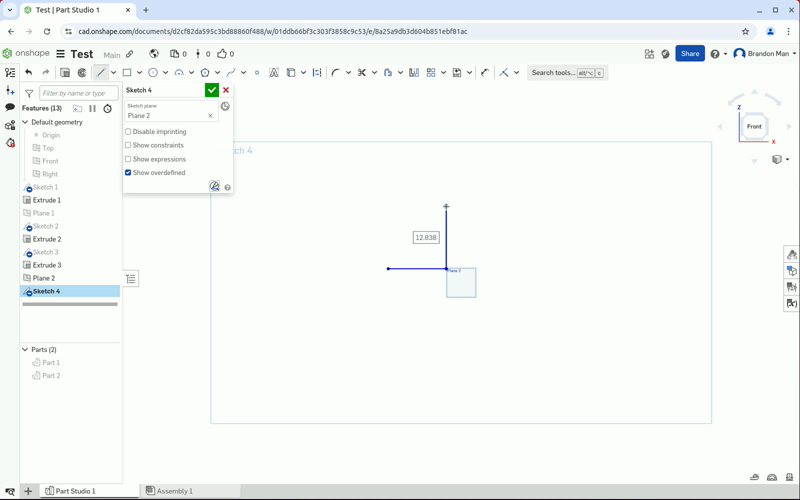
mouse_move(476, 206)
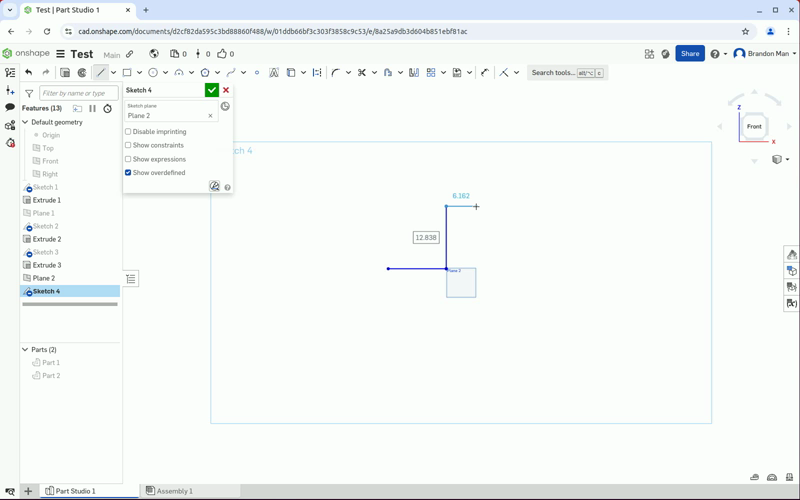
mouse_move(388, 206)
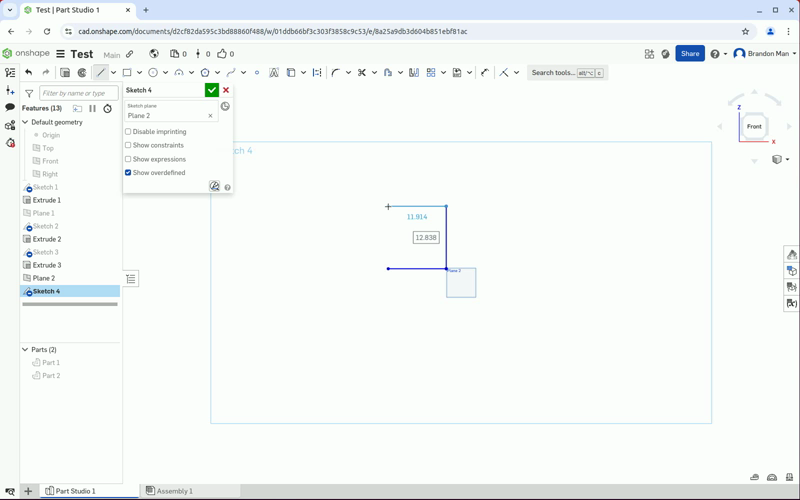
click(388, 206)
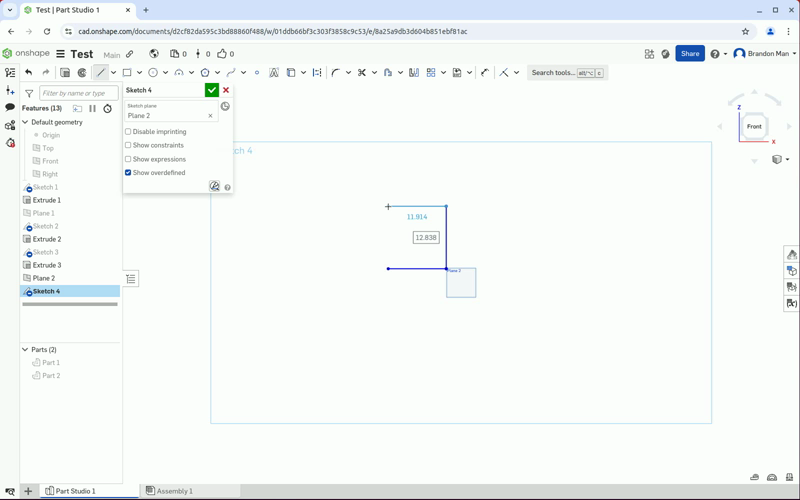
key_up(shift)
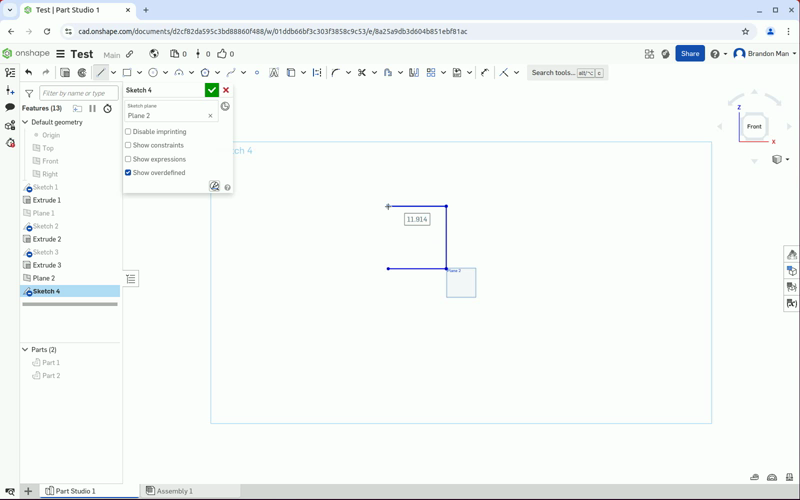
key_down(shift)
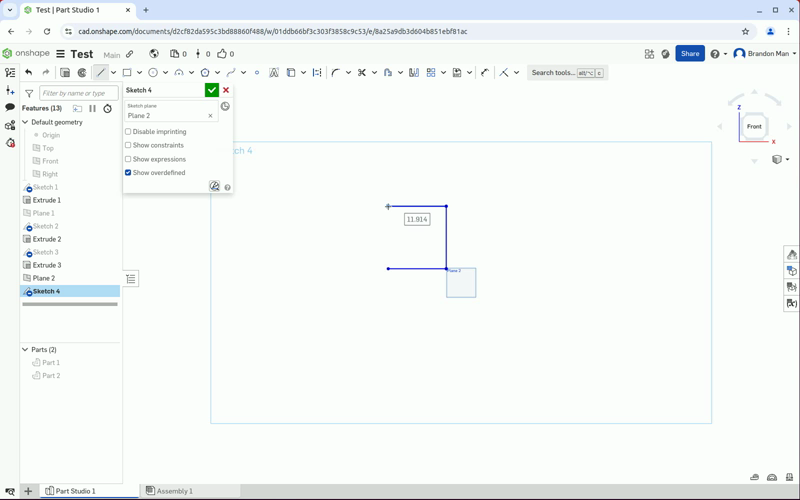
mouse_move(388, 268)
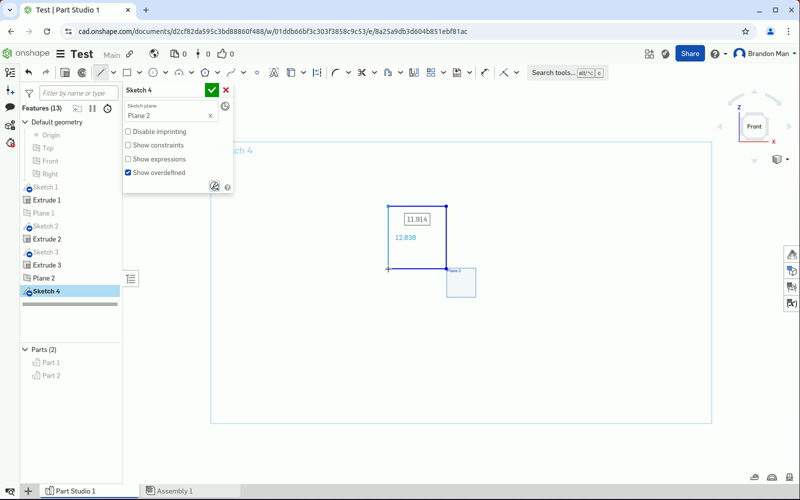
key_up(shift)
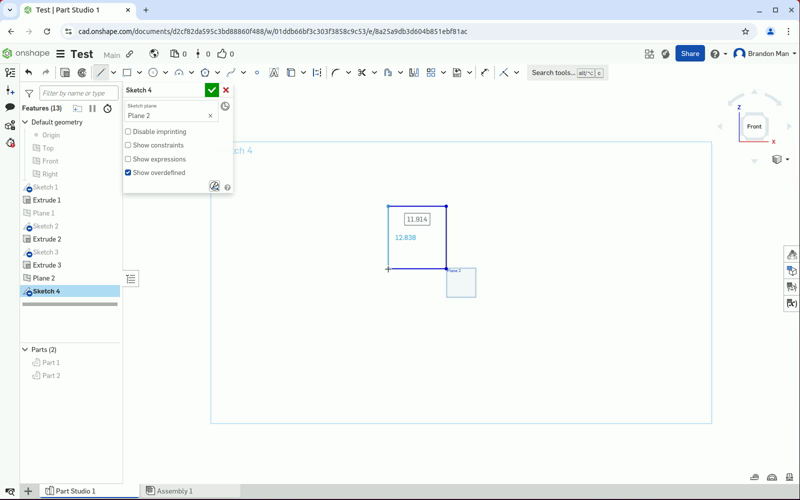
click(388, 268)
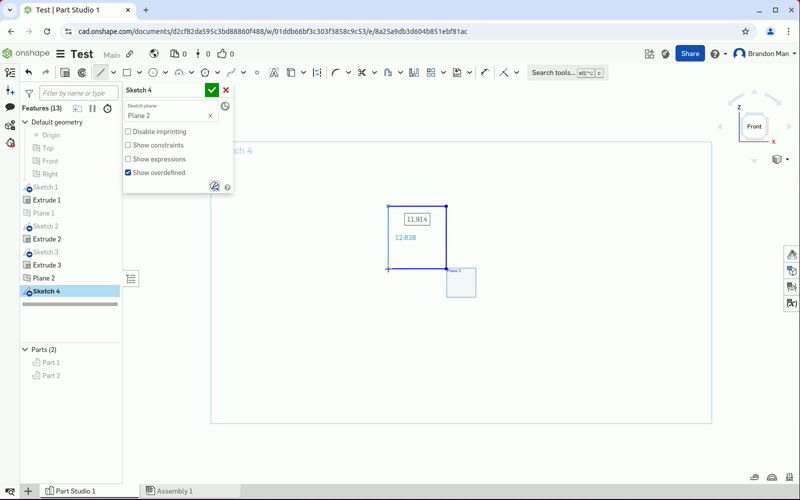
key(esc)
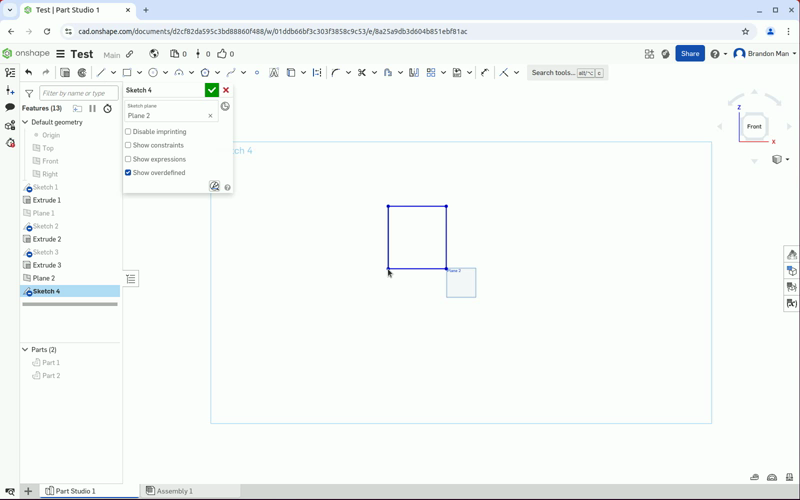
mouse_move(428, 212)
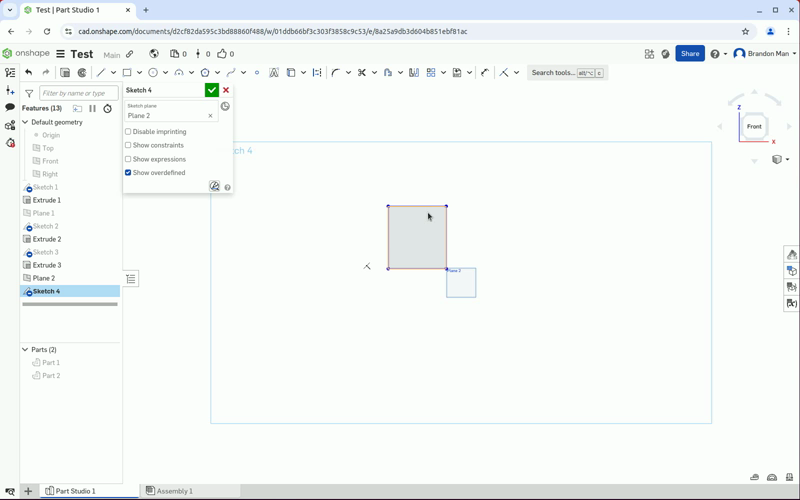
click(428, 212)
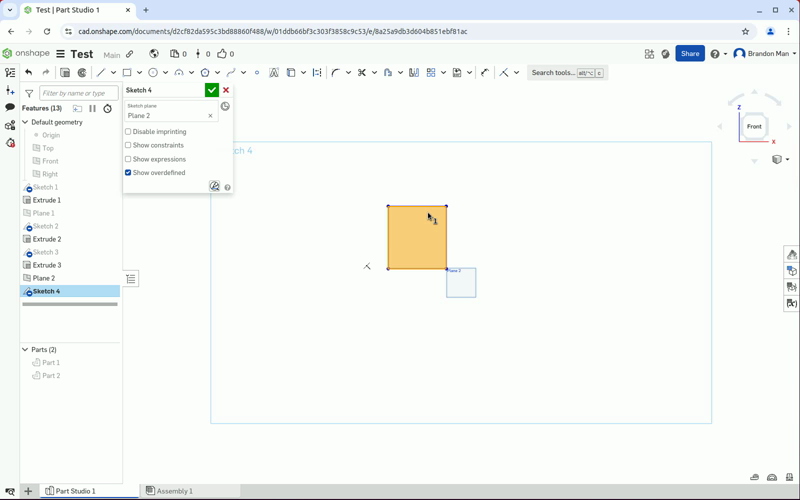
mouse_move(73, 352)
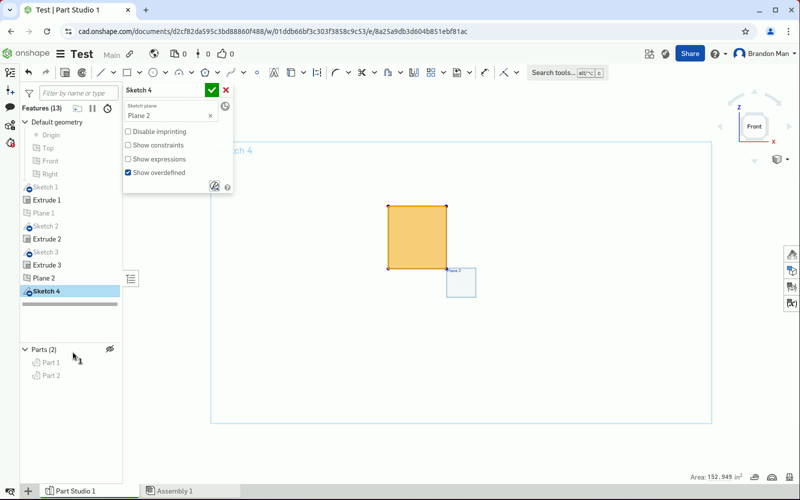
key(shift+y)
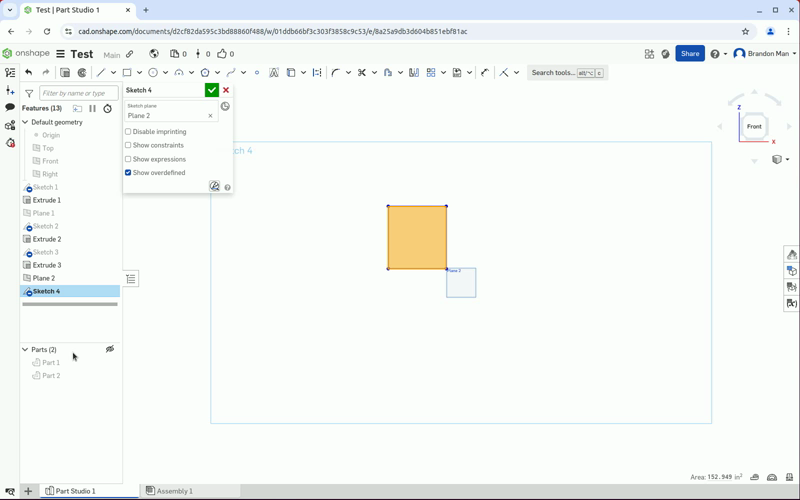
key(shift+e)
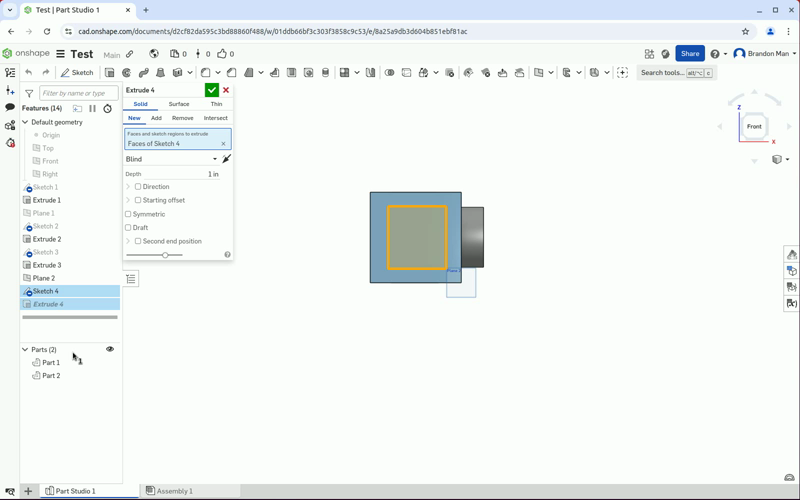
mouse_move(143, 106)
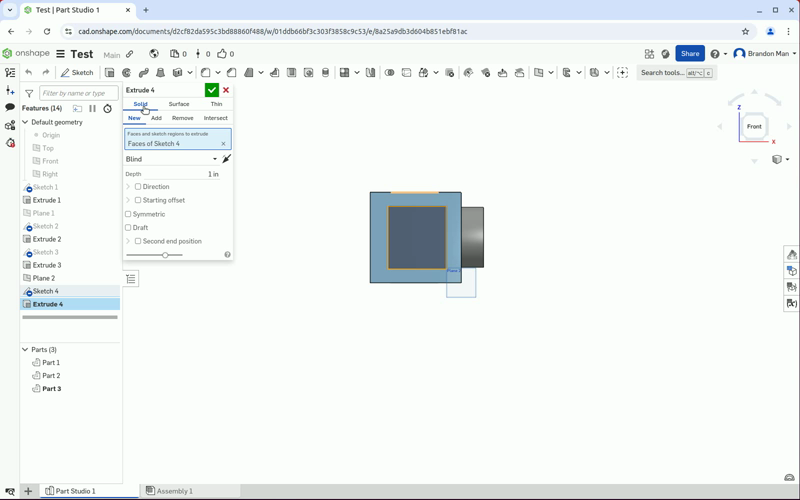
click(143, 106)
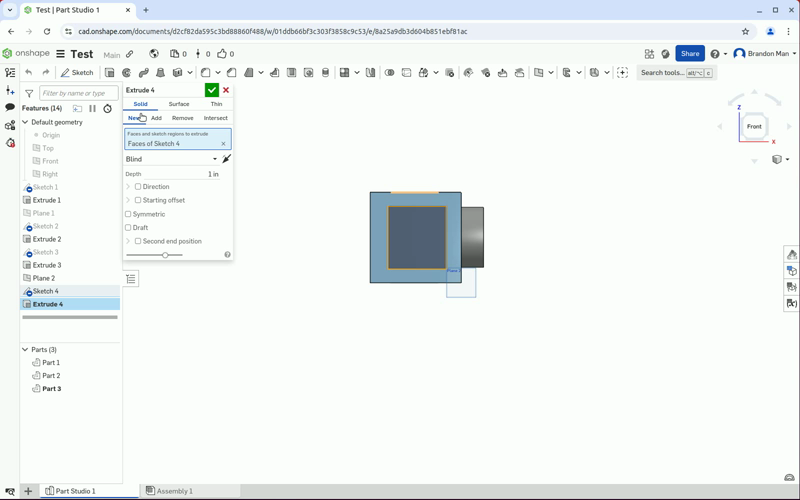
mouse_move(137, 120)
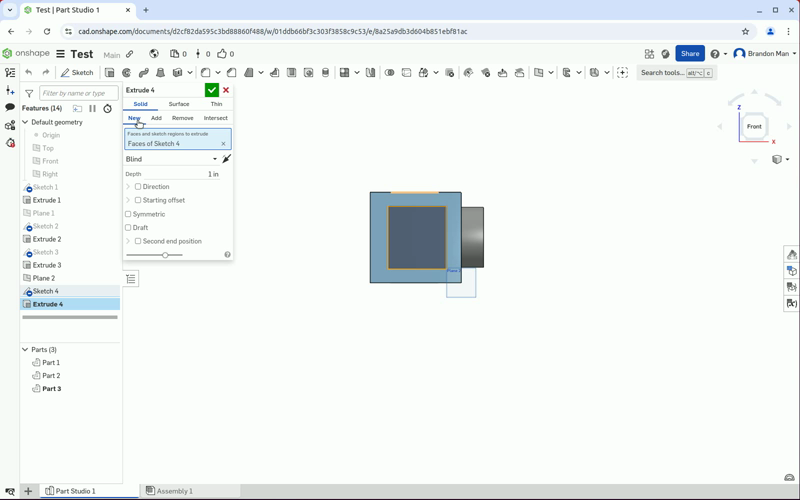
click(137, 120)
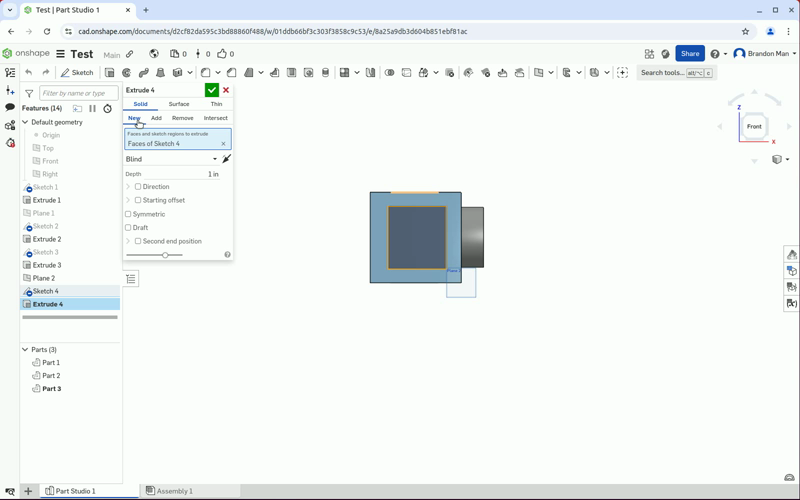
key(tab, 4)
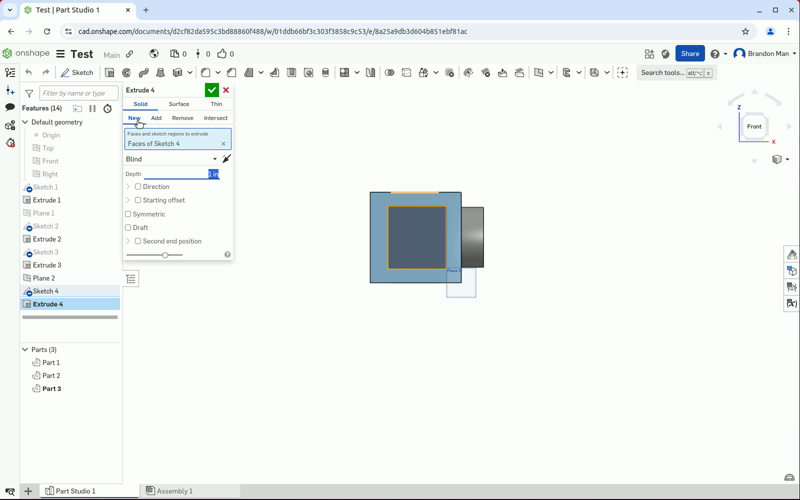
text(4.574)
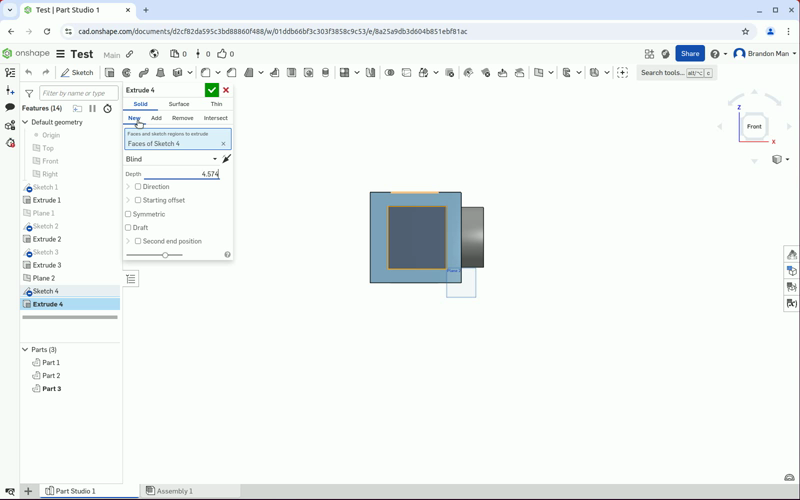
key(enter)
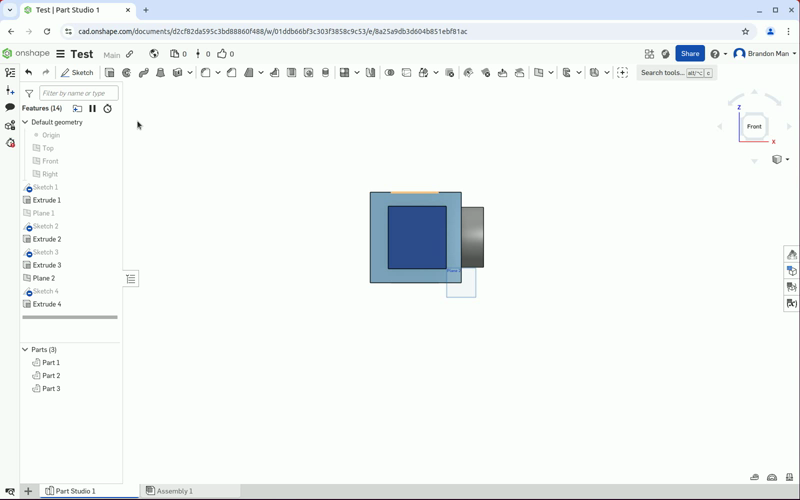
key(shift+h)
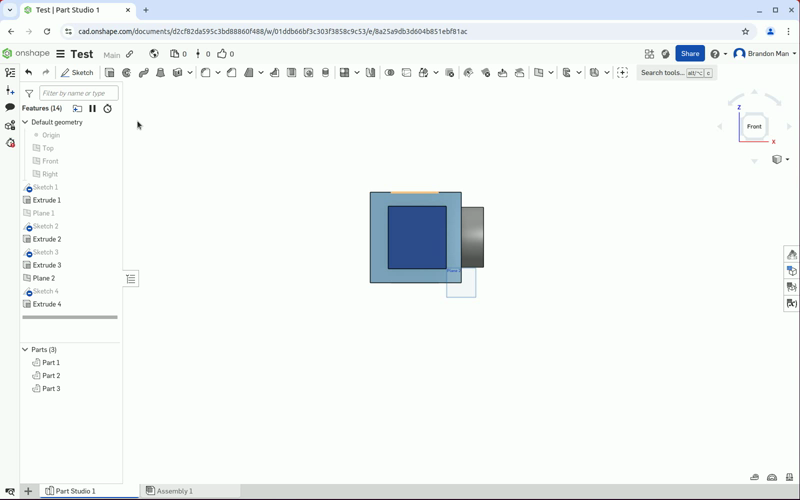
key(shift+h)
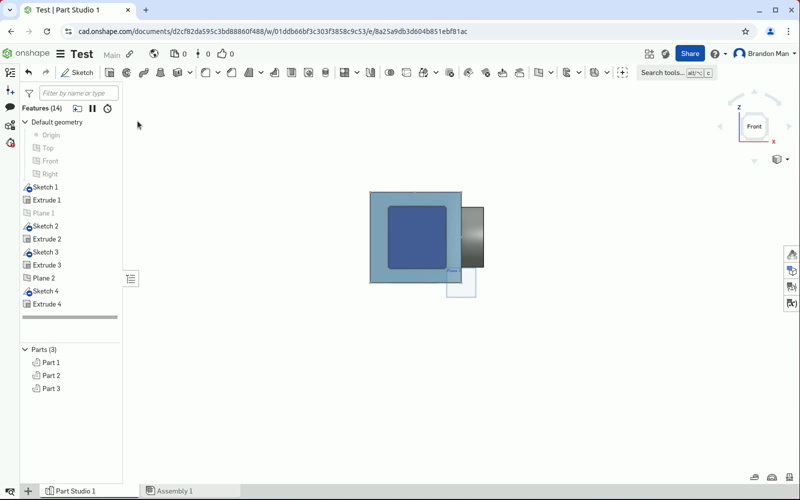
key(shift+7)
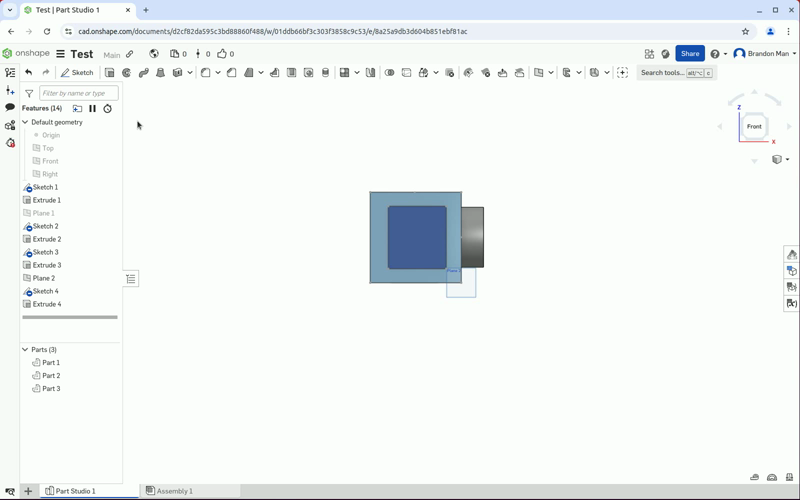
key(left, 2)
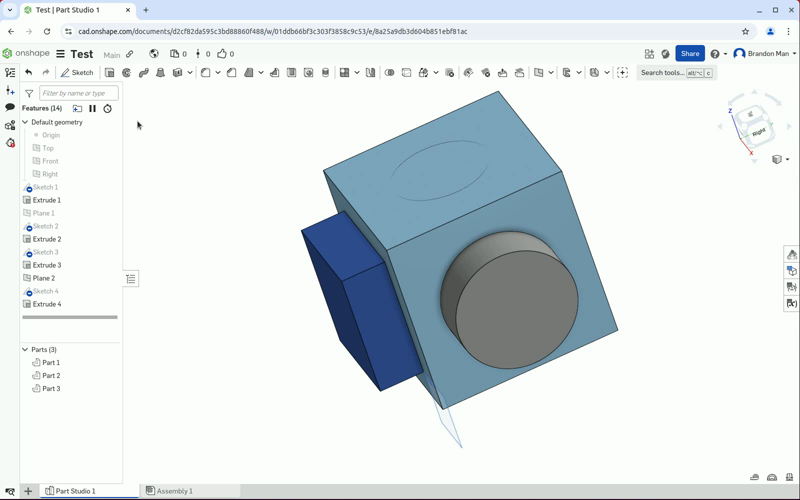
key(down, 2)
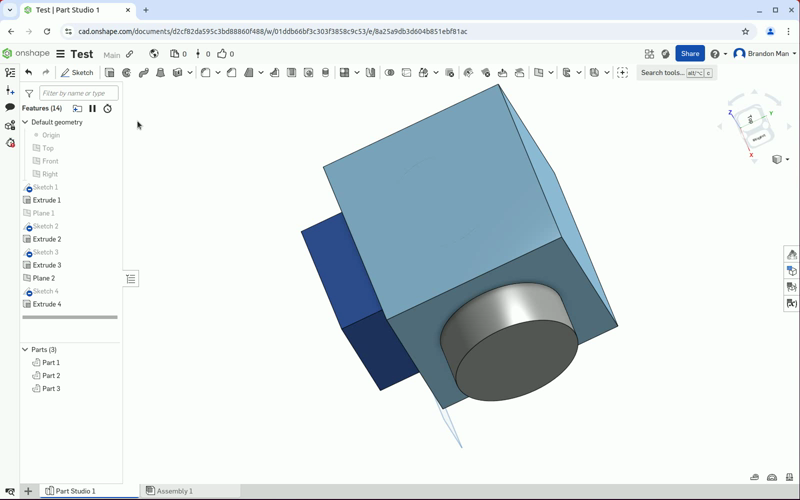
key(up, 2)
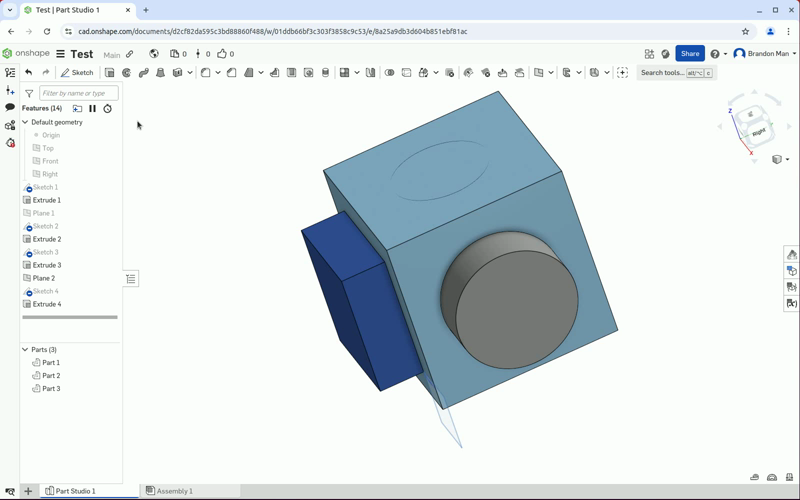
key(right, 2)
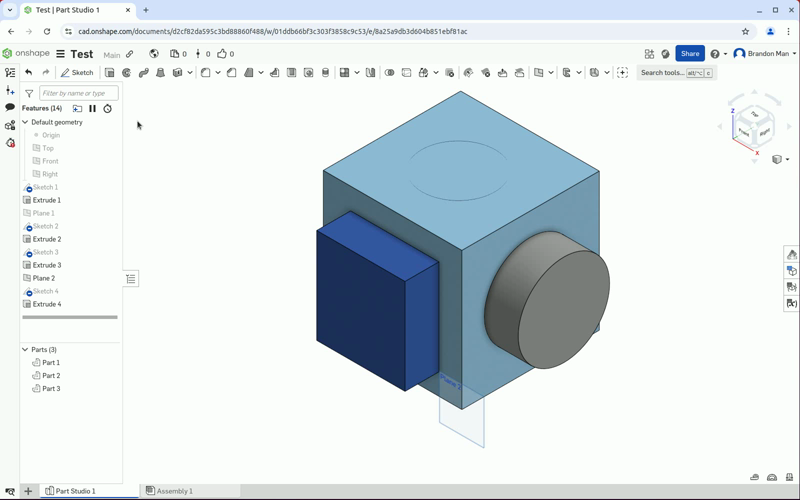
mouse_move(73, 189)
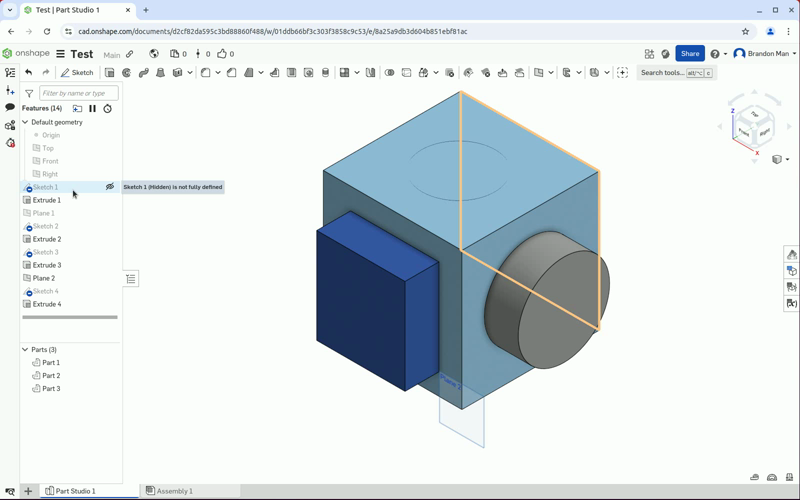
click(73, 189)